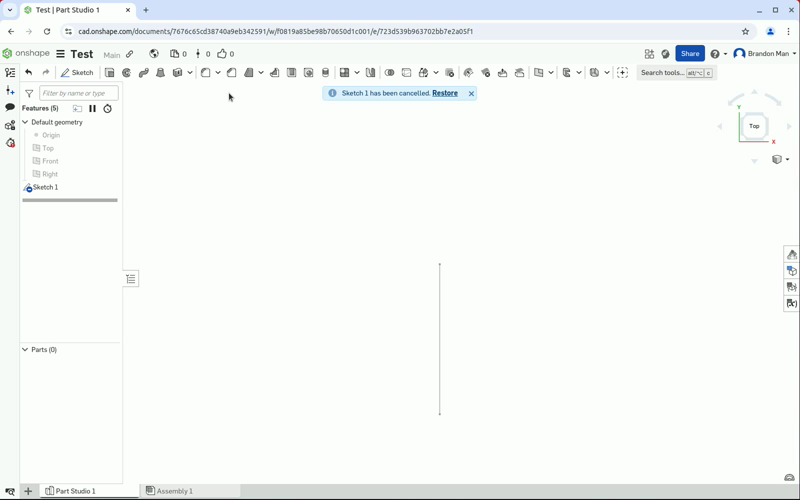
key(shift+h)
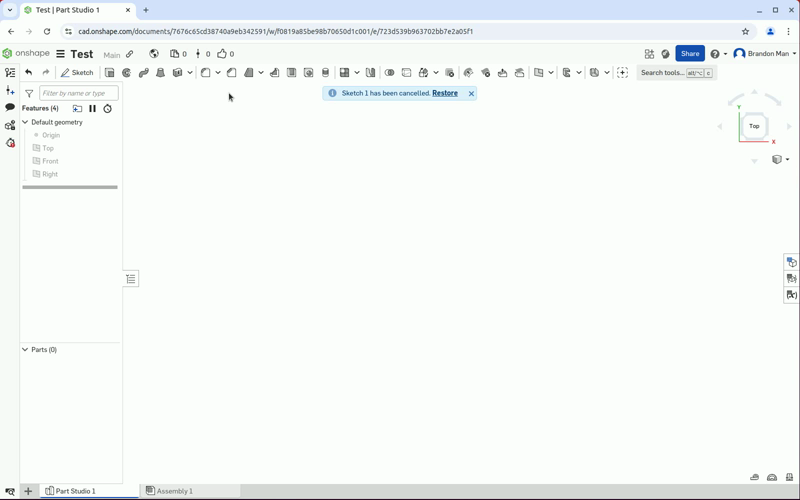
mouse_move(73, 352)
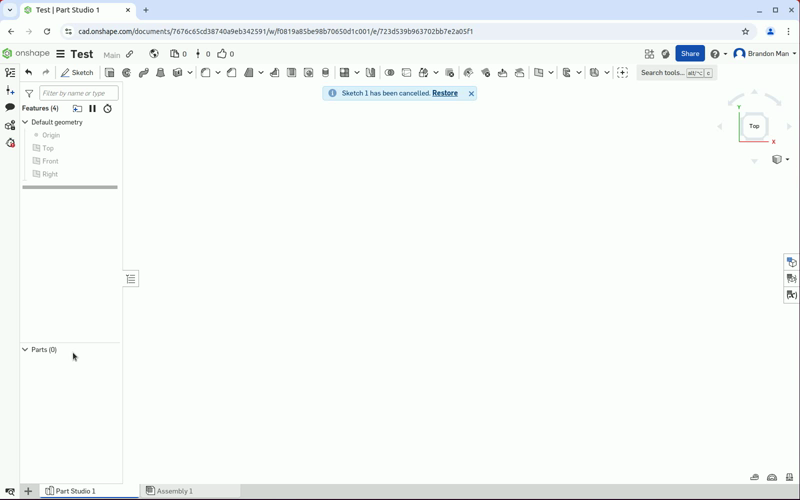
key(y)
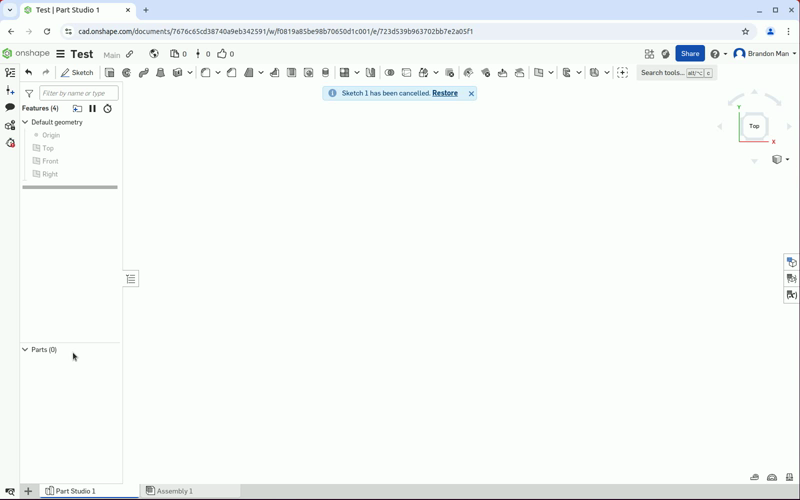
key(shift+p)
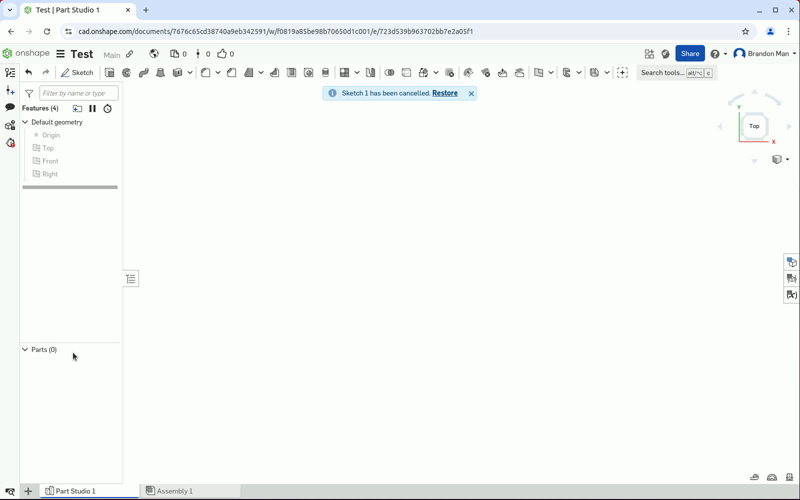
key(space)
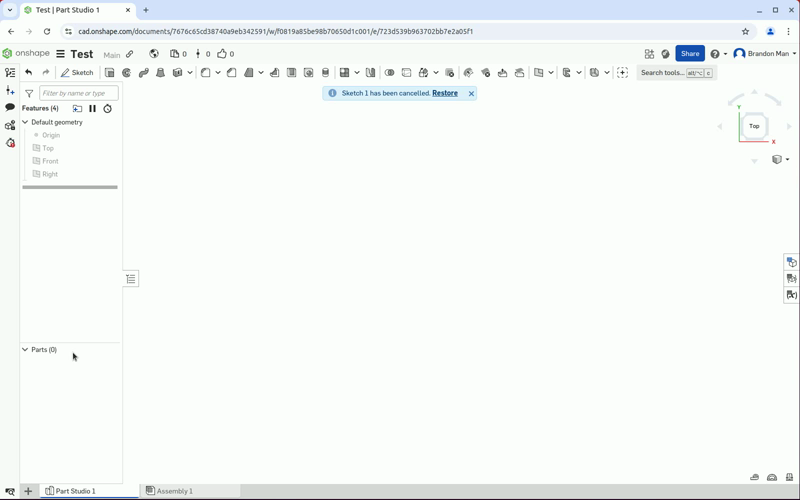
key_down(shift)
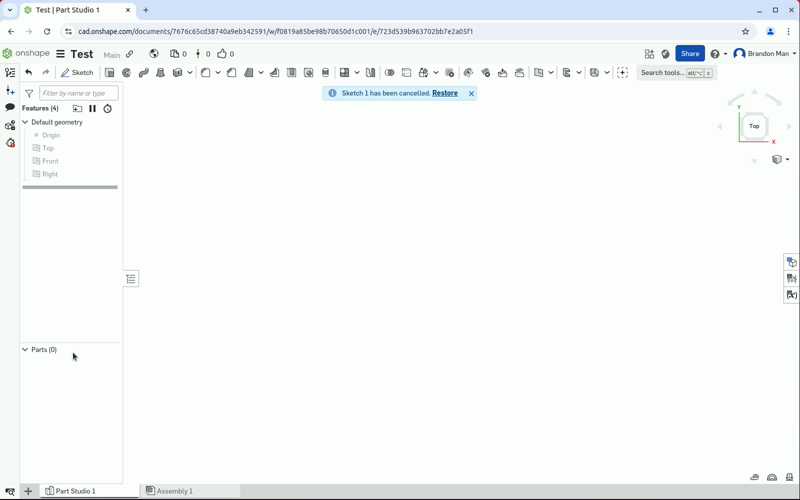
key(up)
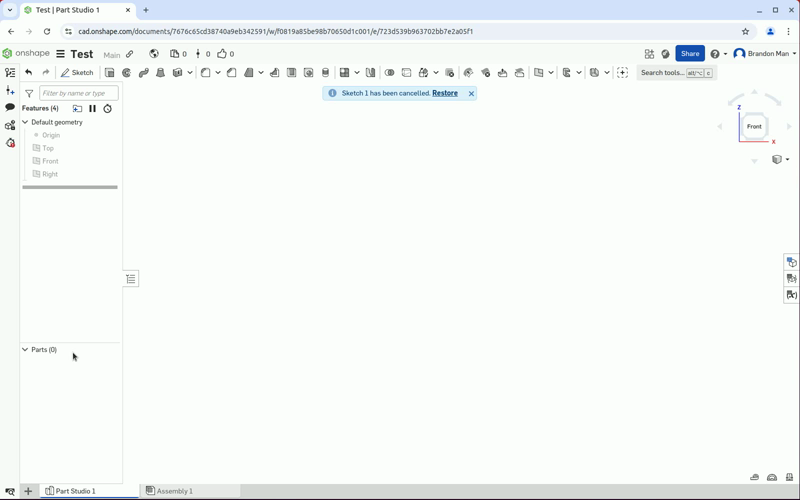
key_up(shift)
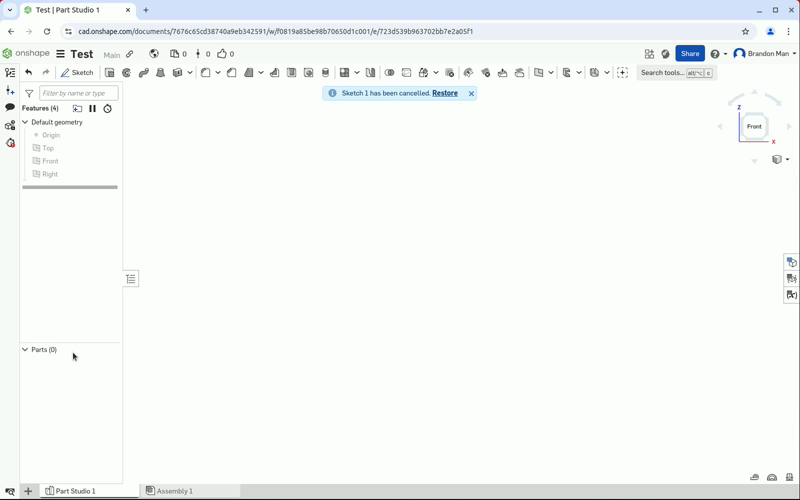
key(space)
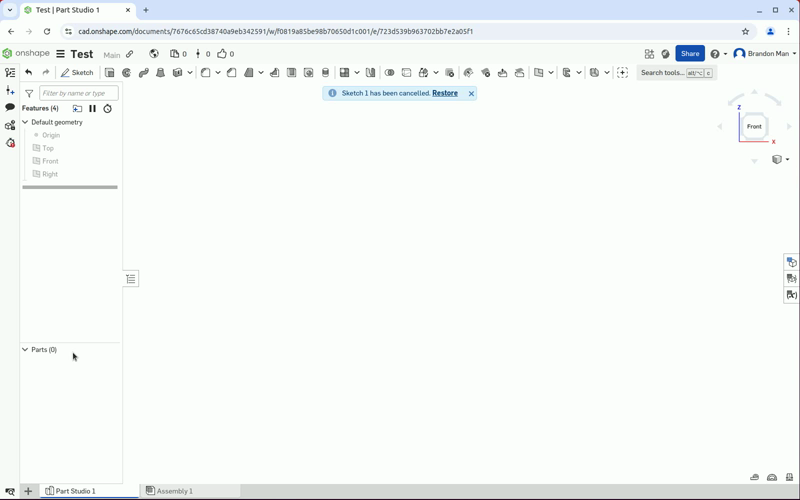
key_down(shift)
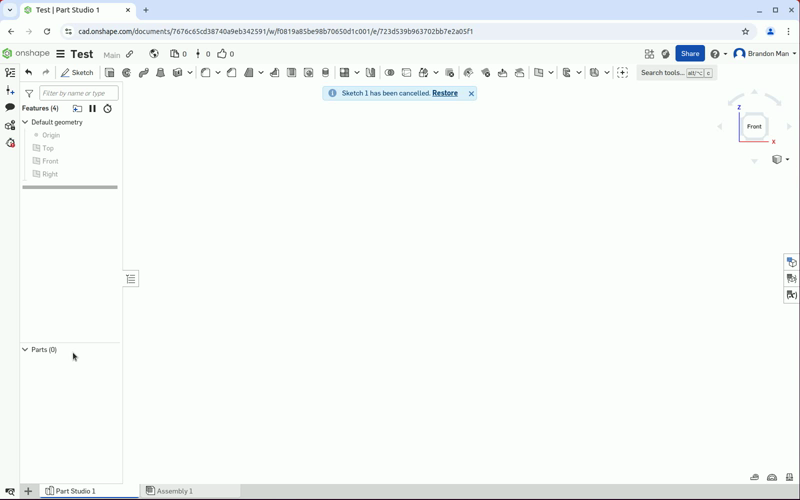
key(left)
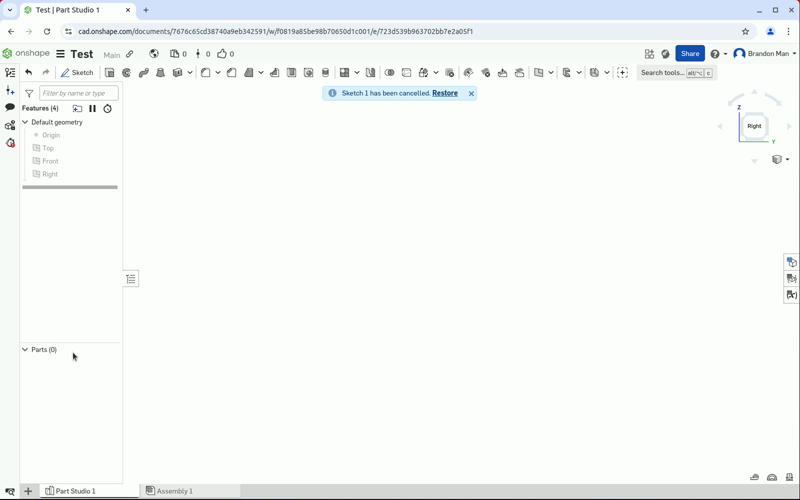
key_up(shift)
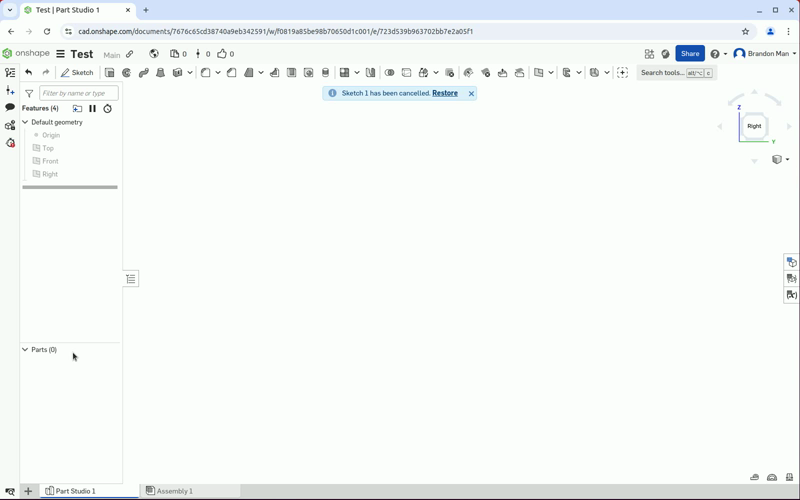
mouse_move(73, 352)
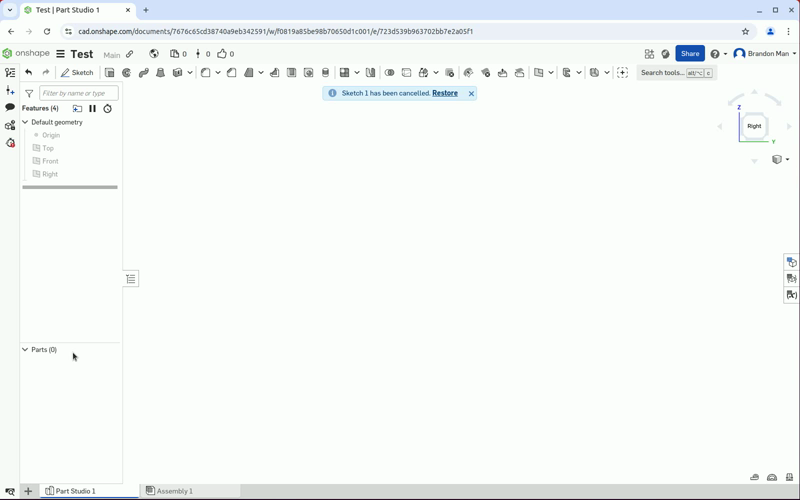
key(shift+y)
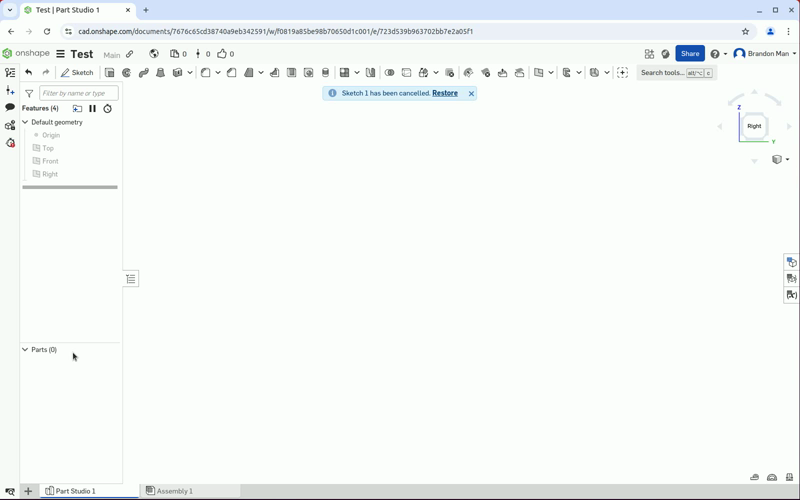
key(shift+s)
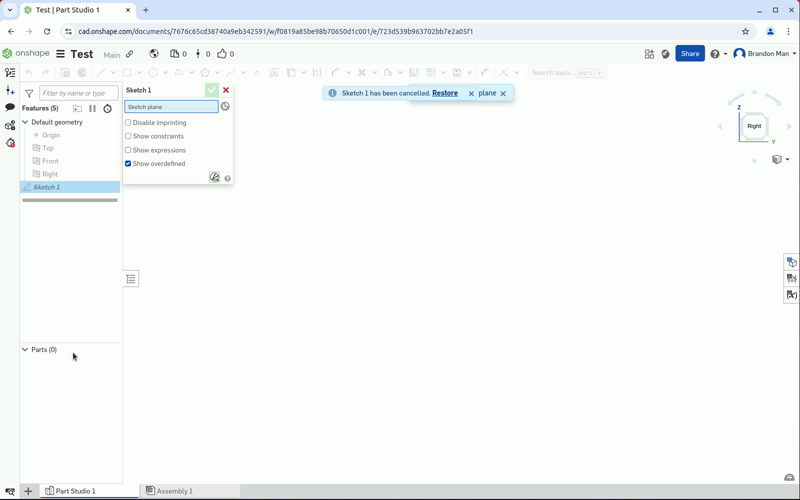
mouse_move(73, 176)
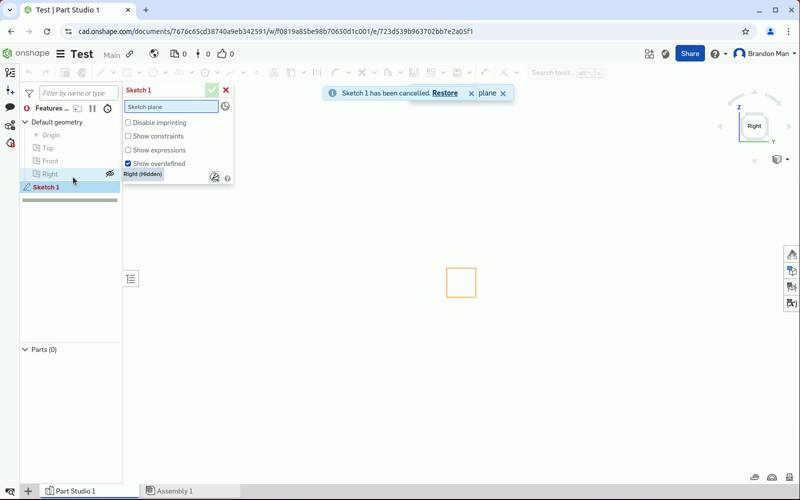
click(73, 176)
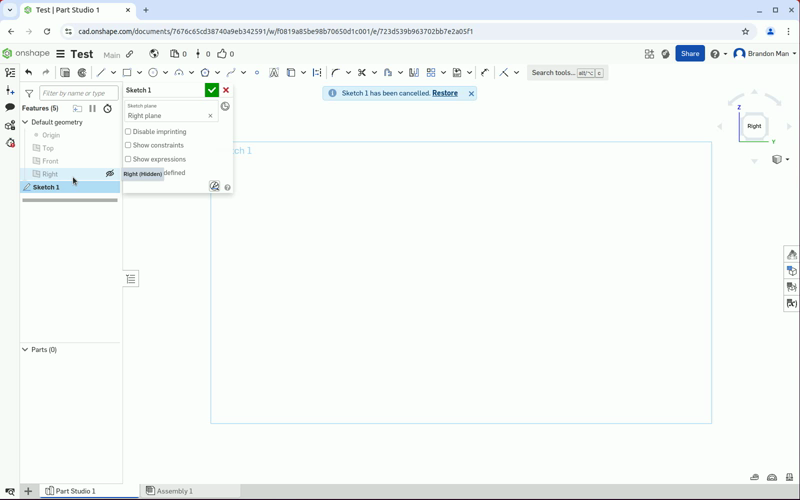
mouse_move(73, 352)
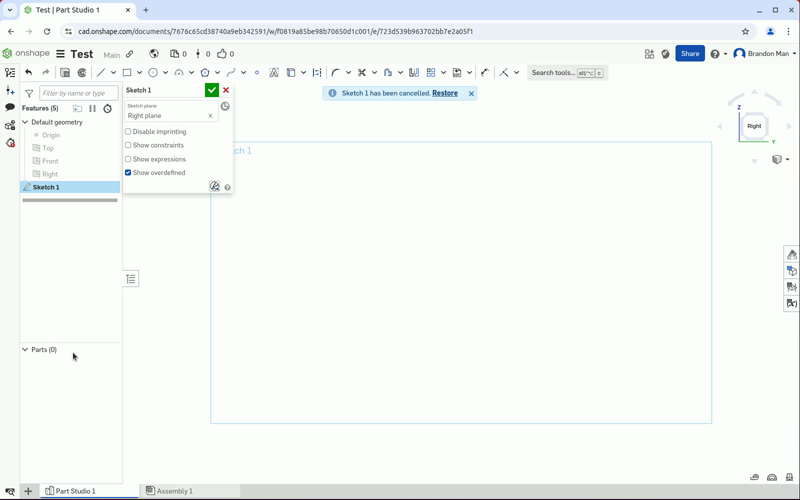
key(y)
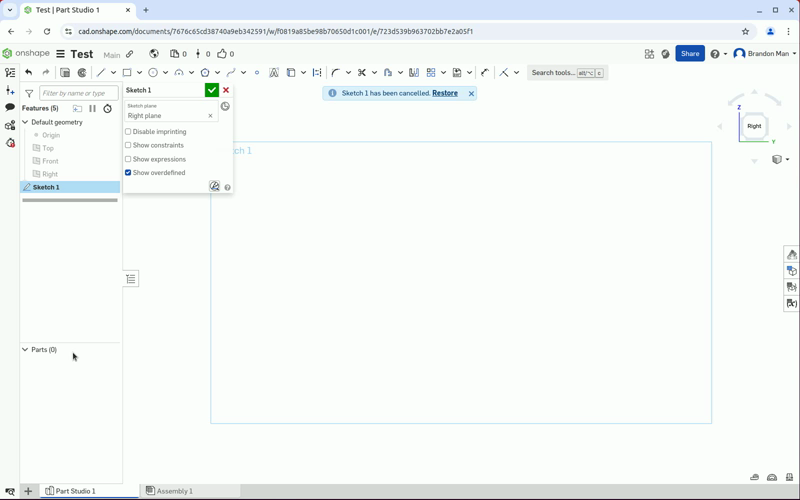
key(l)
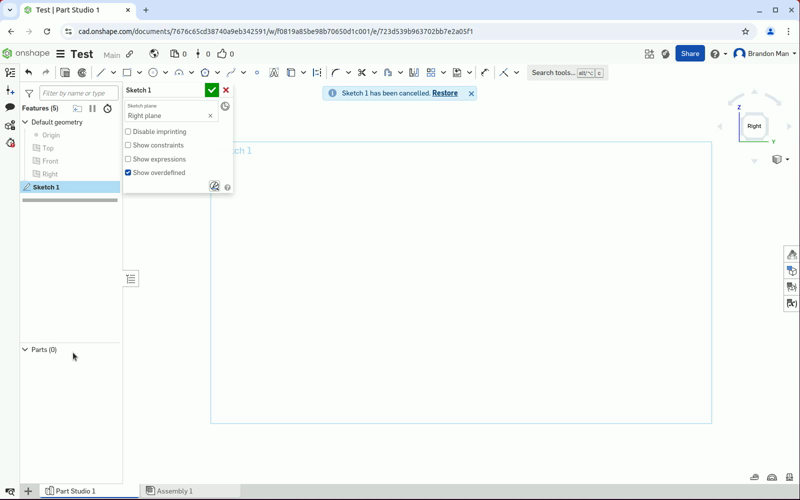
key_down(shift)
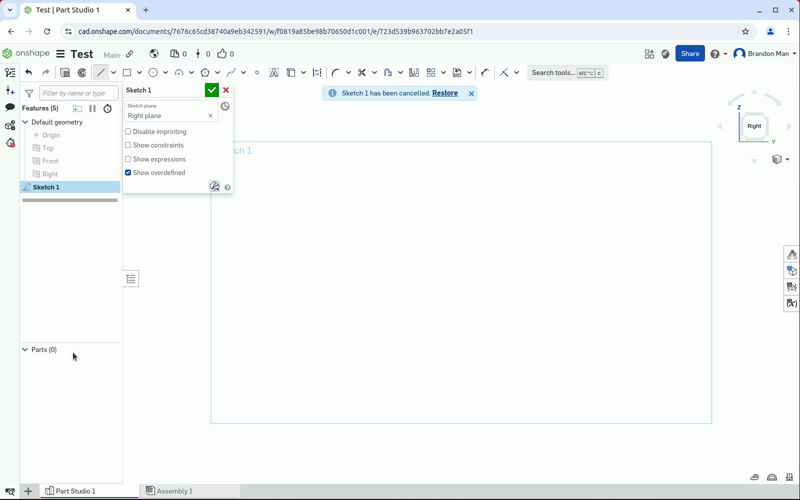
mouse_move(357, 349)
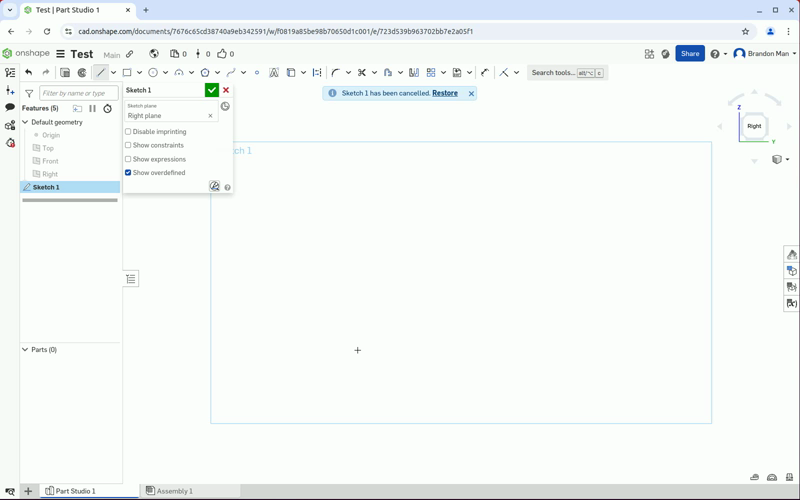
click(357, 349)
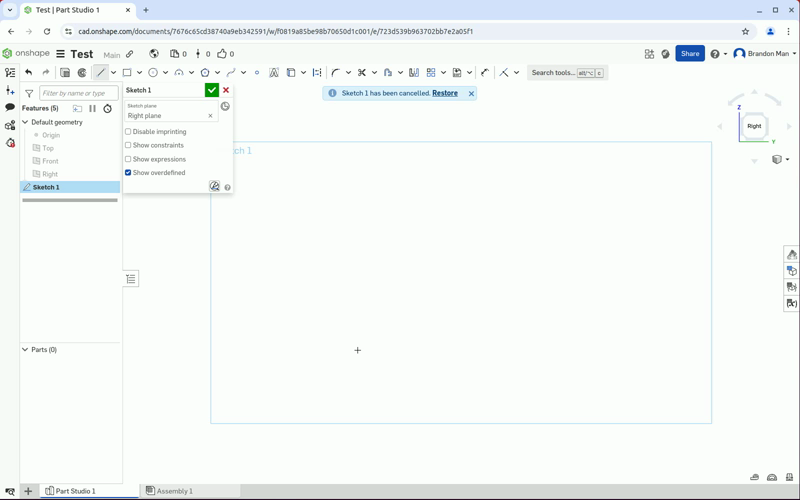
key_up(shift)
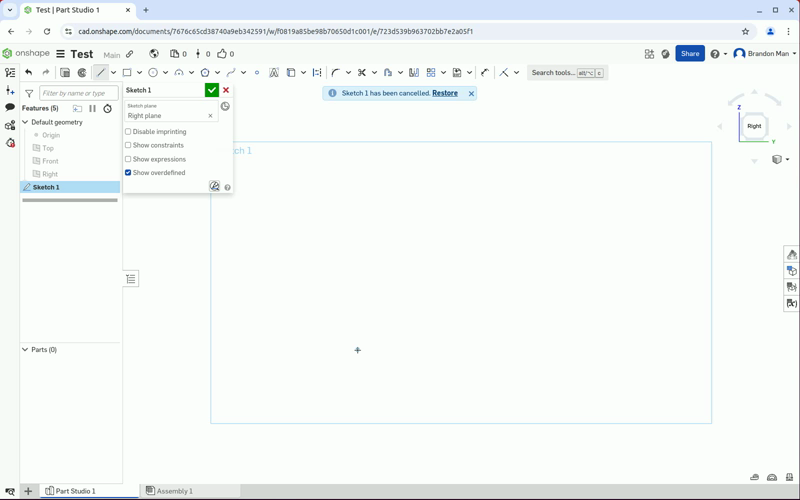
key_down(shift)
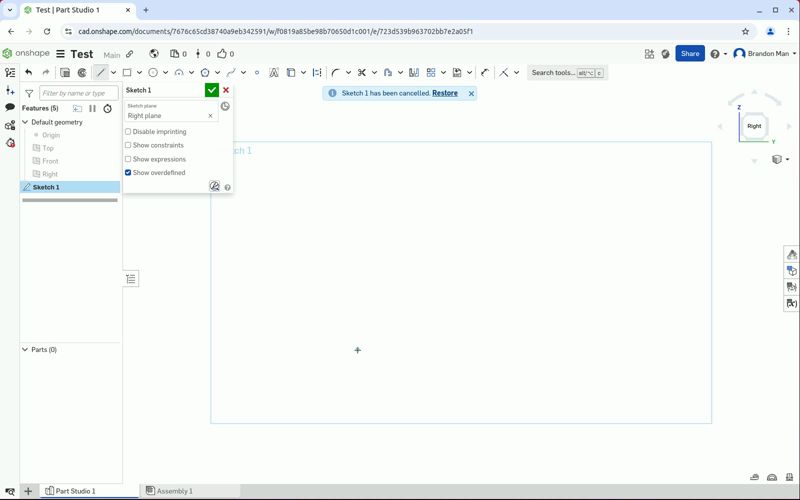
mouse_move(387, 349)
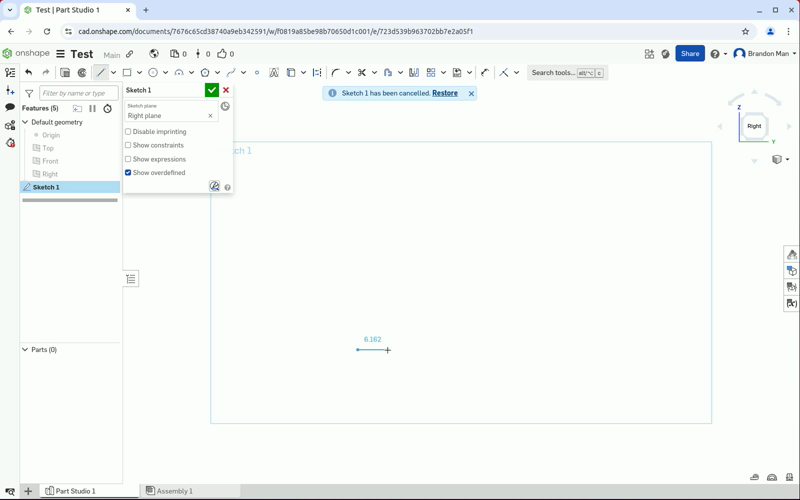
mouse_move(382, 349)
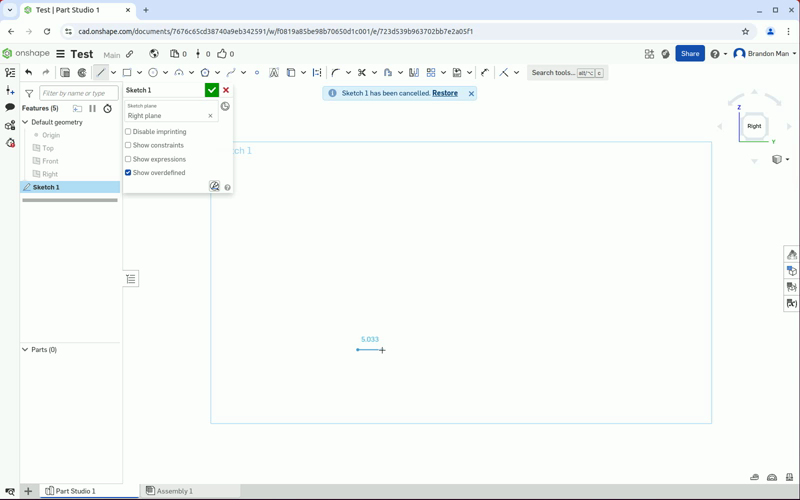
click(382, 349)
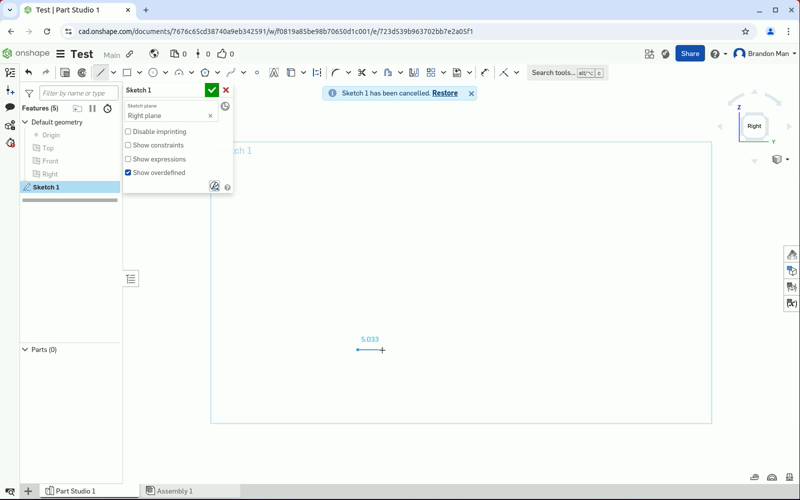
key_up(shift)
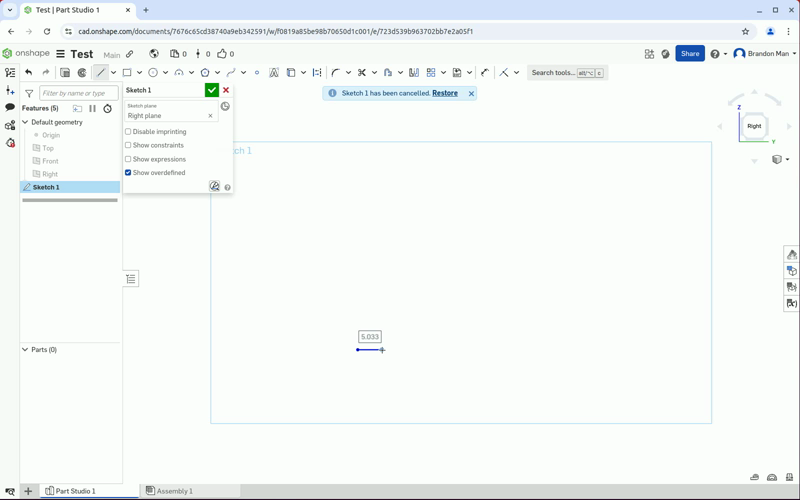
key_down(shift)
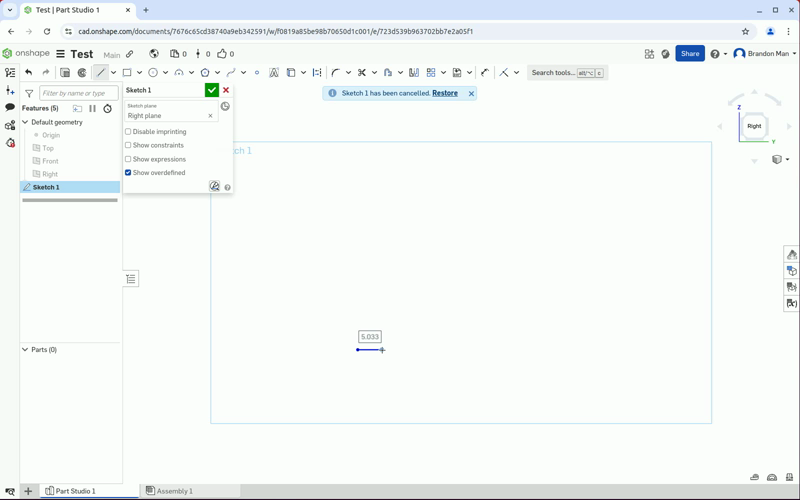
mouse_move(382, 266)
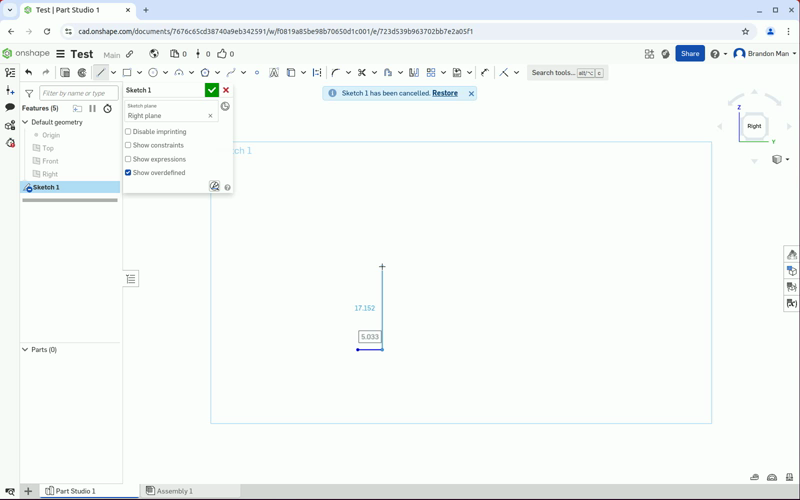
click(382, 266)
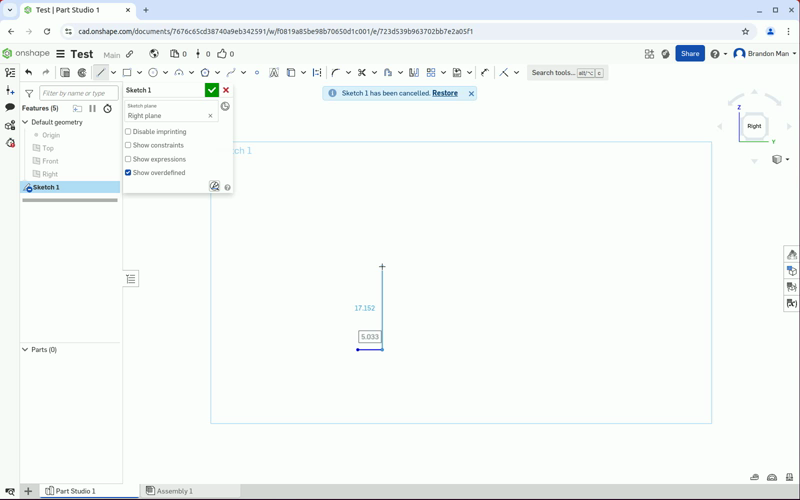
key_up(shift)
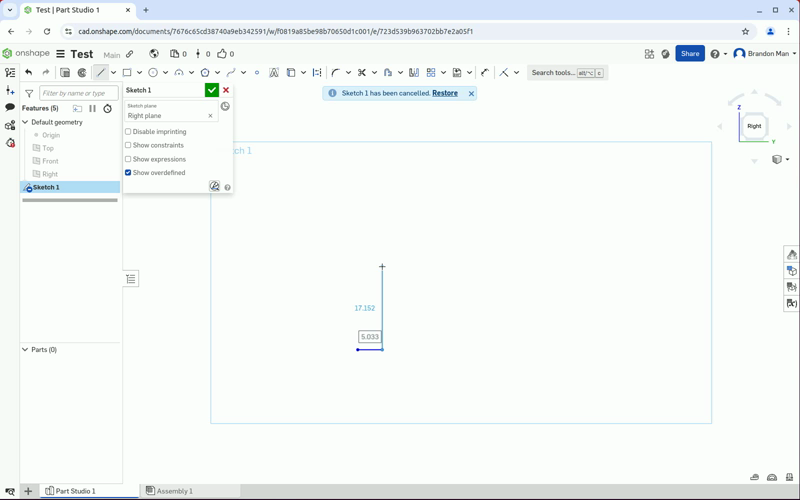
key_down(shift)
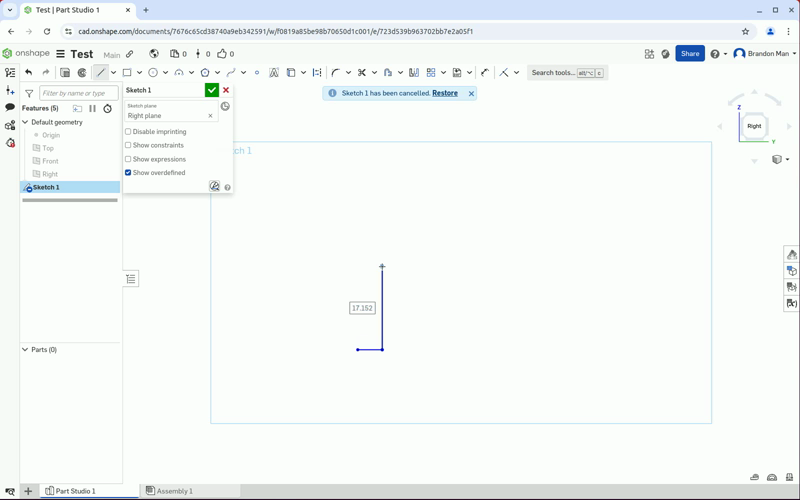
mouse_move(547, 266)
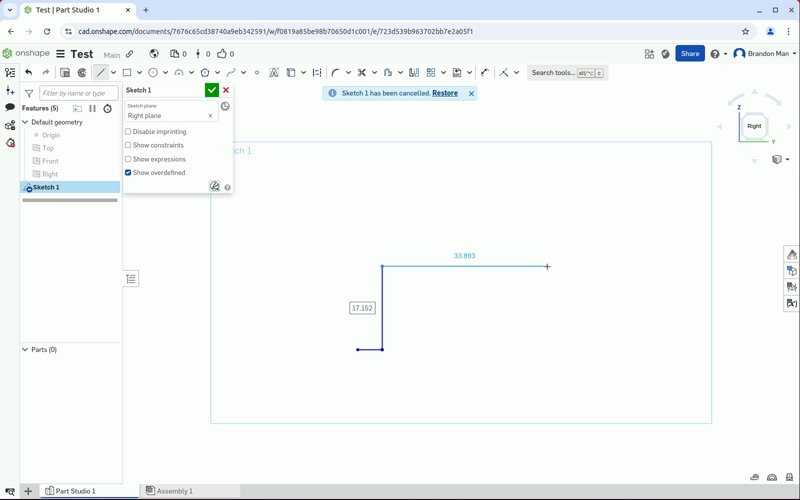
click(547, 266)
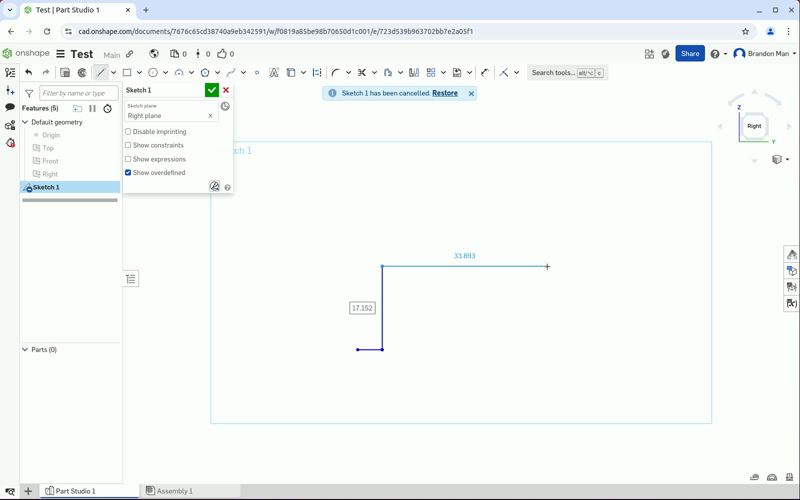
key_up(shift)
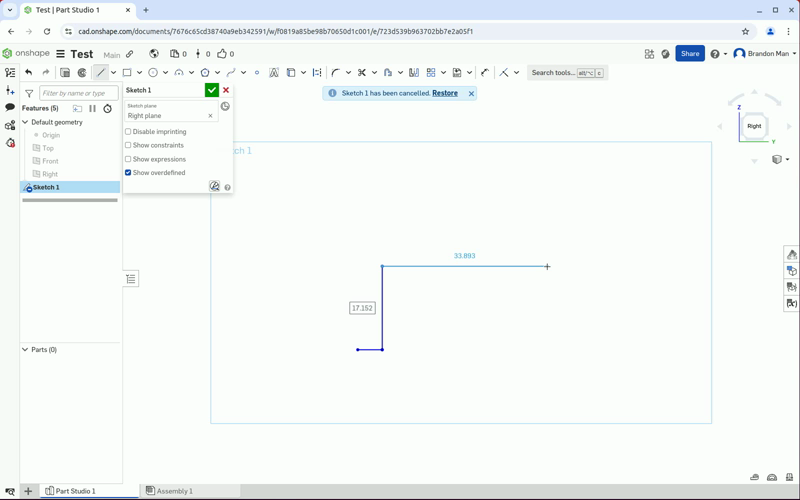
key_down(shift)
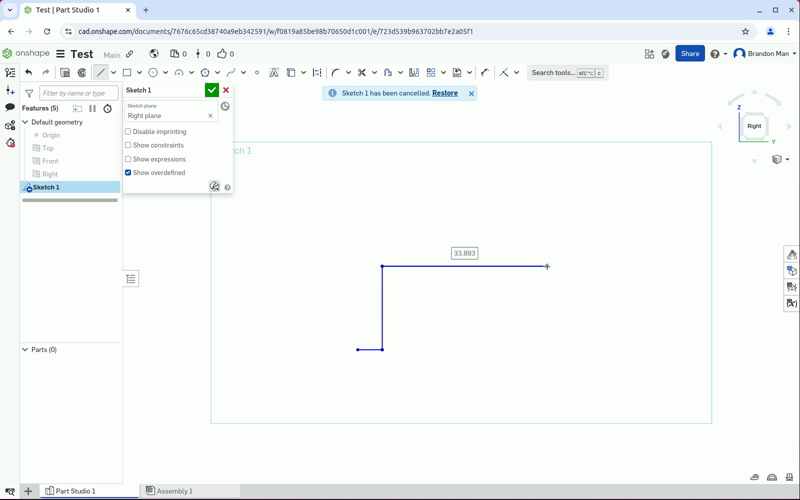
mouse_move(547, 349)
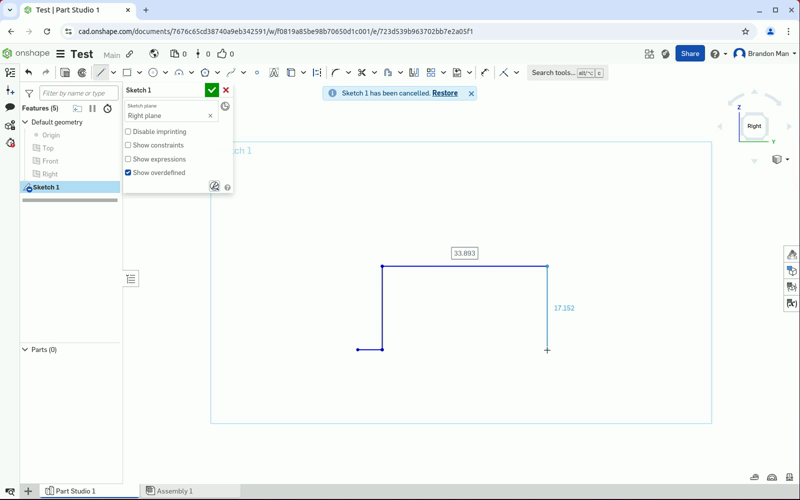
click(547, 349)
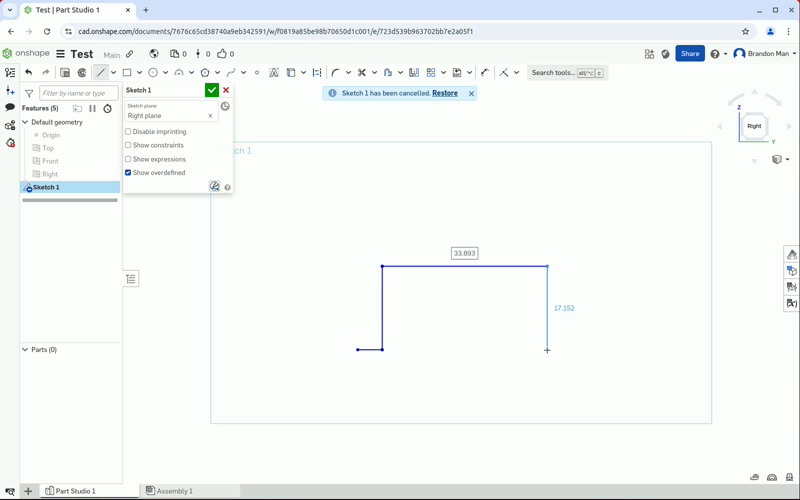
key_up(shift)
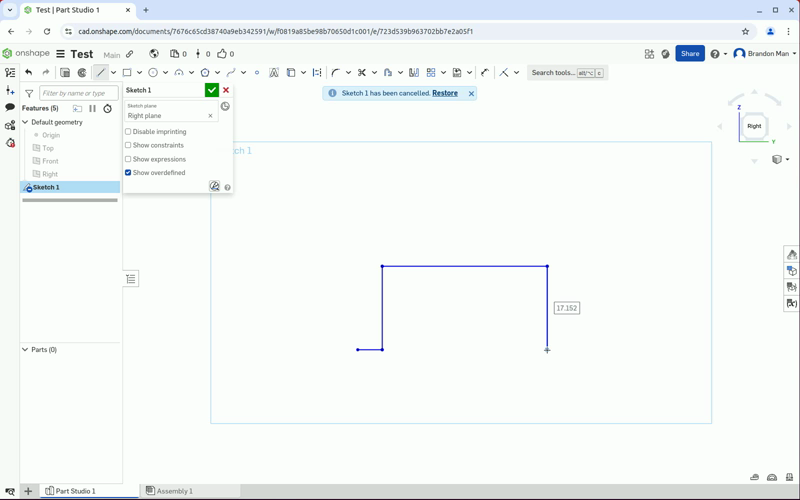
key_down(shift)
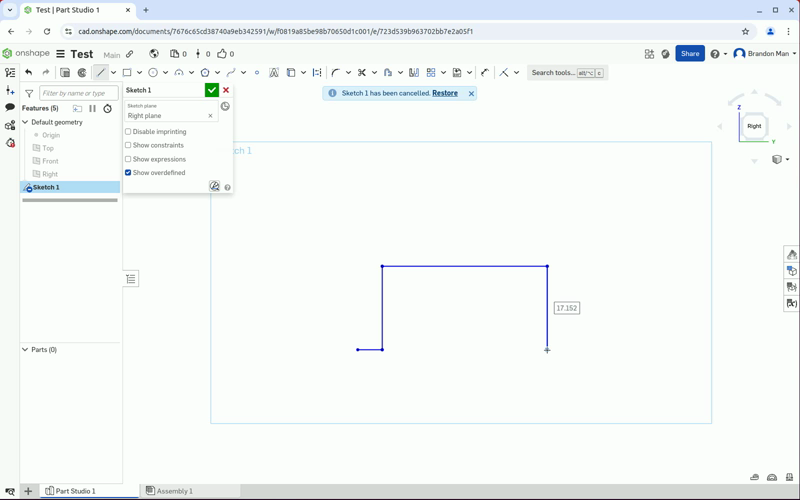
mouse_move(577, 349)
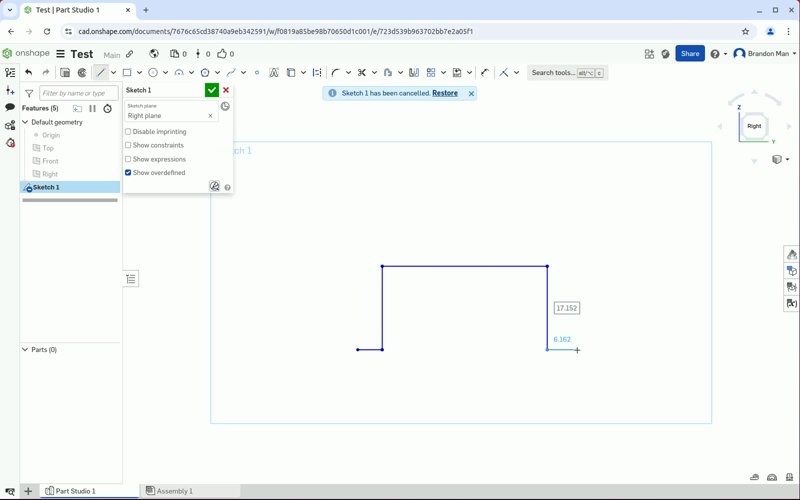
mouse_move(572, 349)
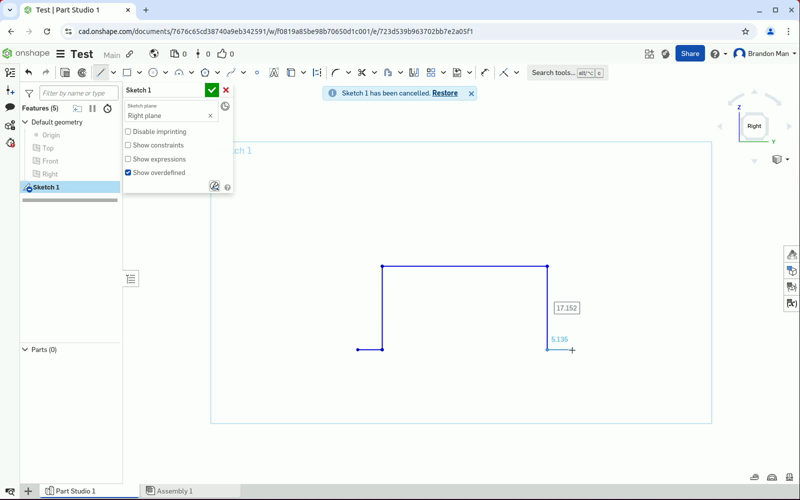
click(572, 349)
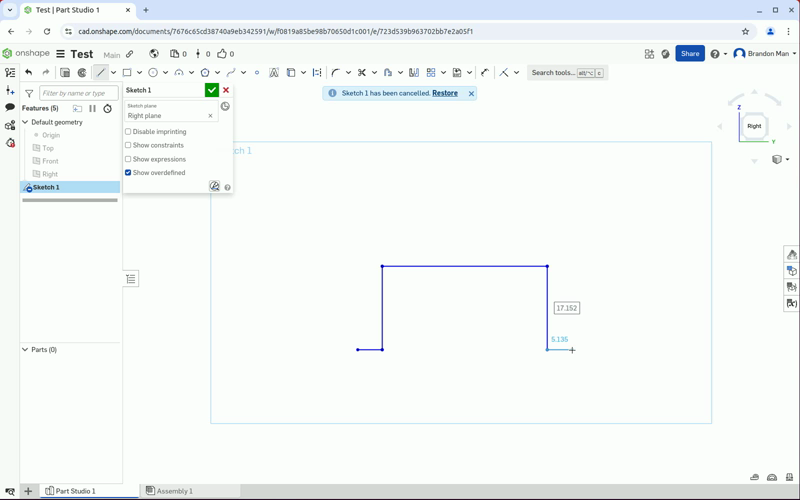
key_up(shift)
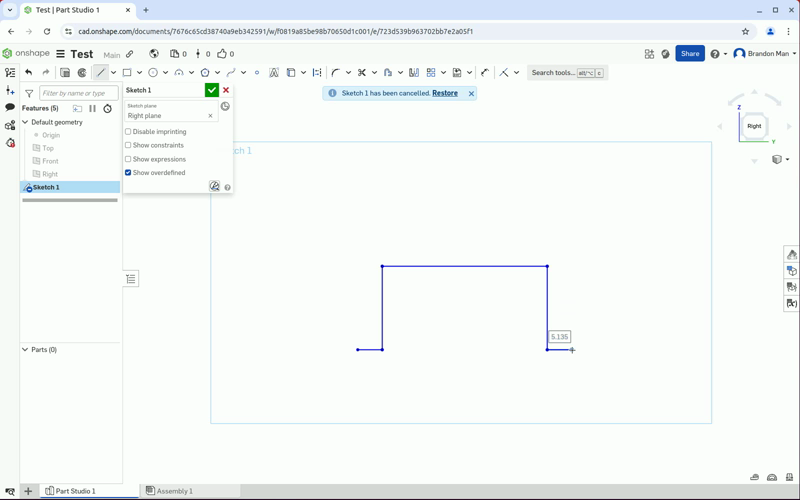
key_down(shift)
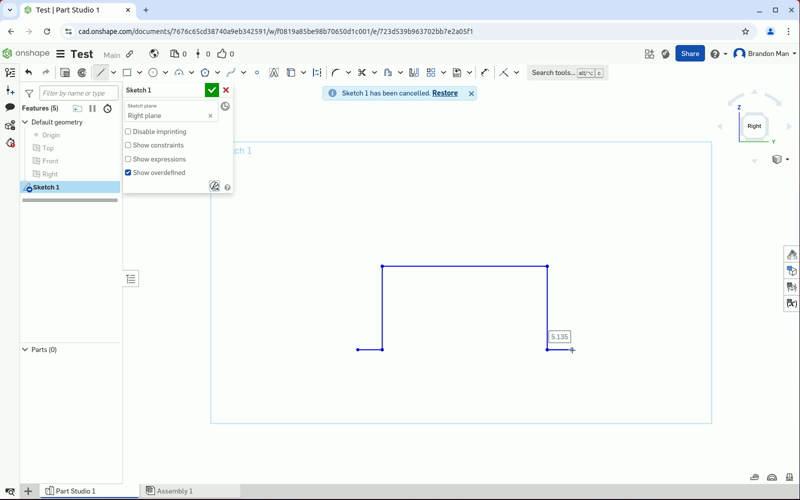
mouse_move(589, 349)
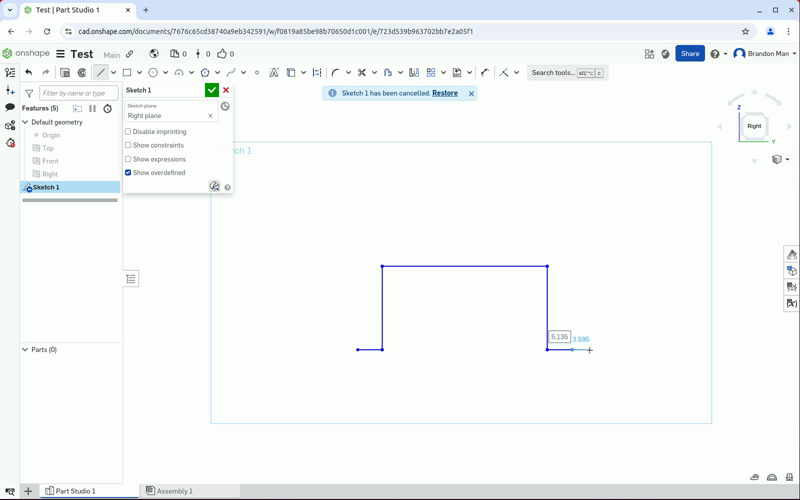
mouse_move(572, 340)
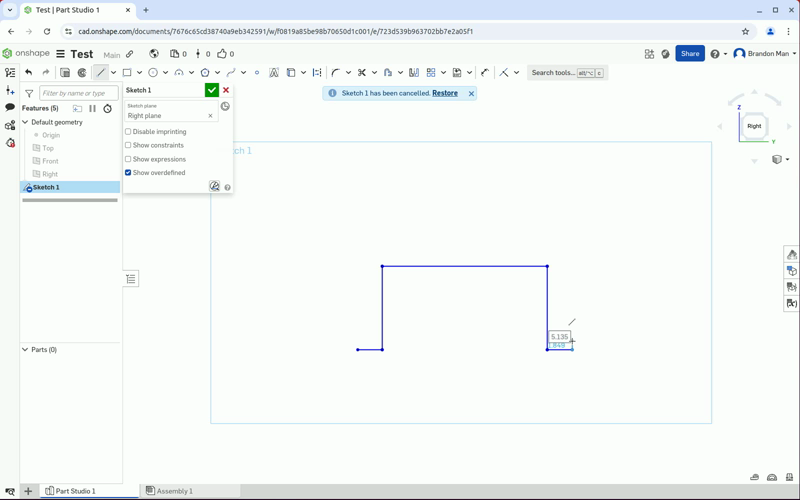
click(572, 340)
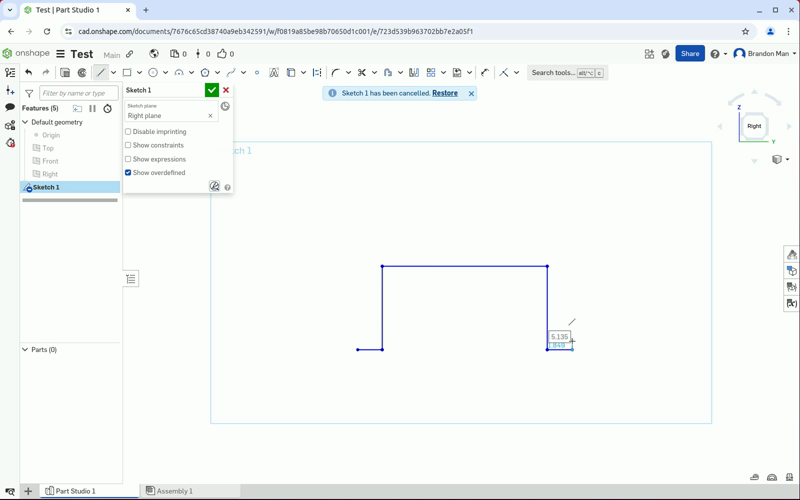
key_up(shift)
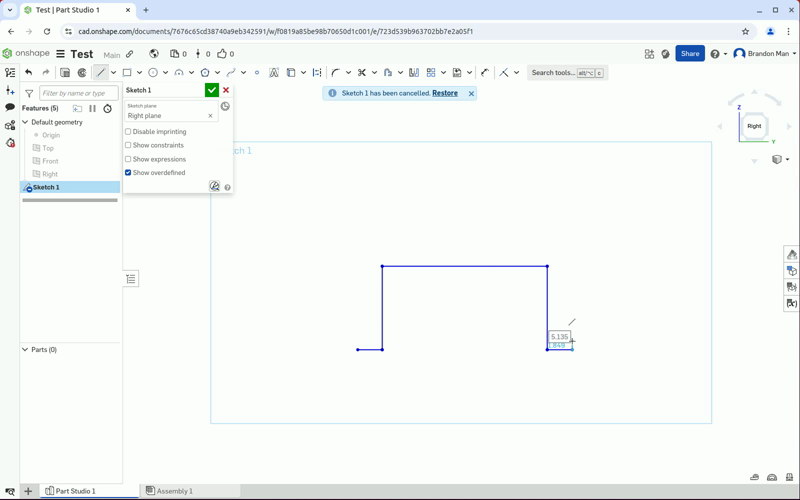
key_down(shift)
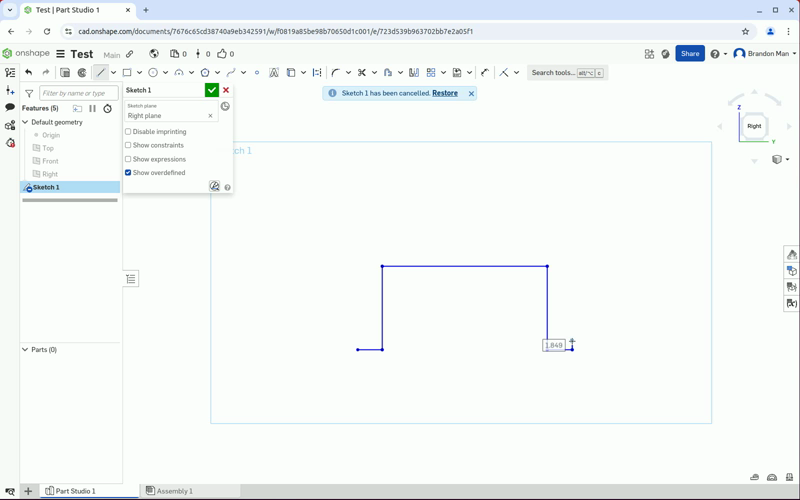
mouse_move(589, 340)
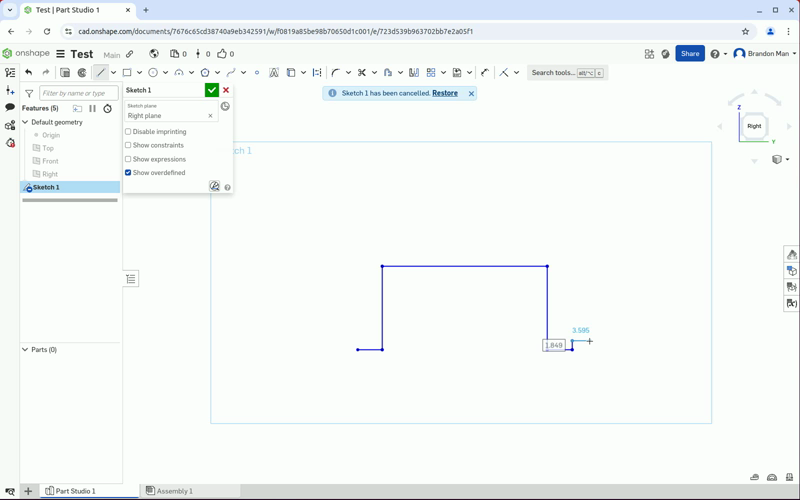
mouse_move(556, 340)
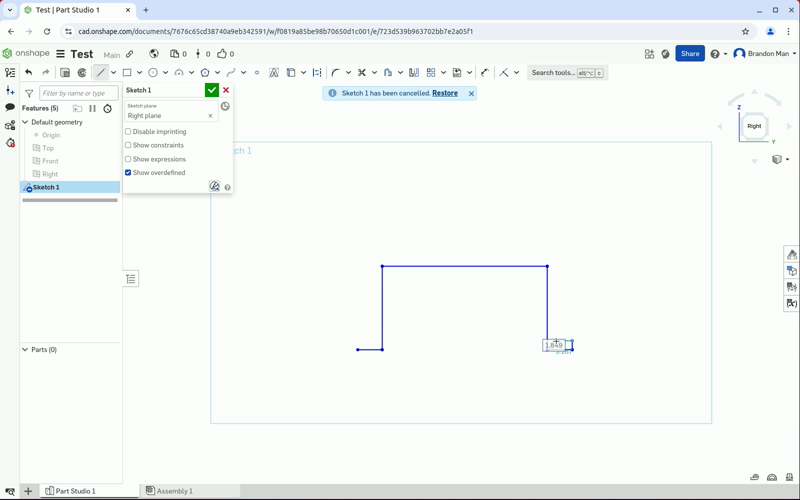
click(556, 340)
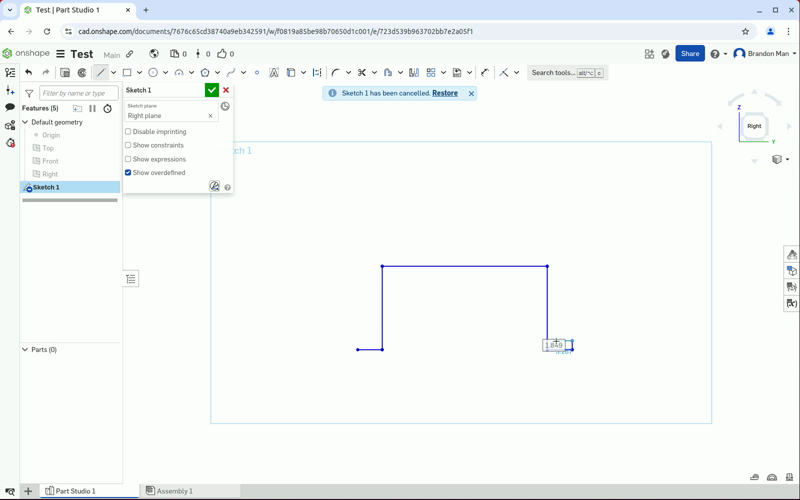
key_up(shift)
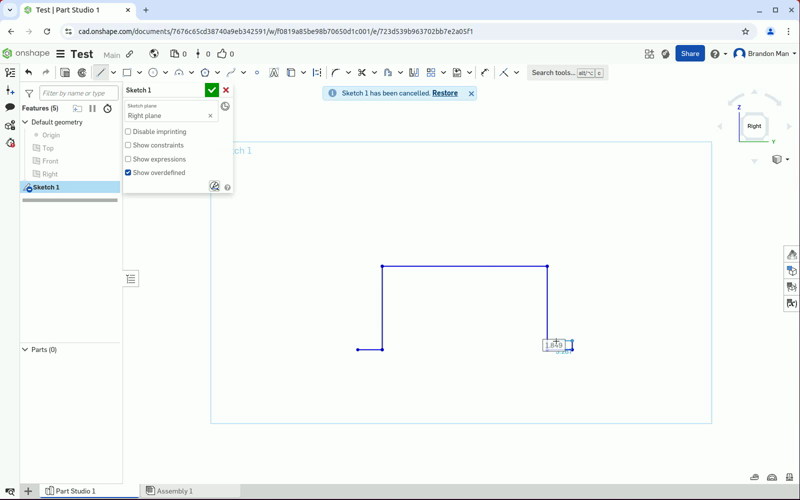
key_down(shift)
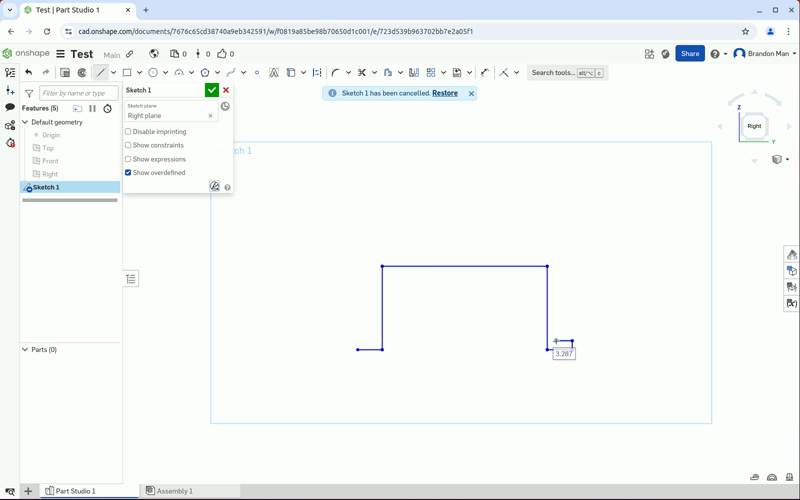
mouse_move(556, 259)
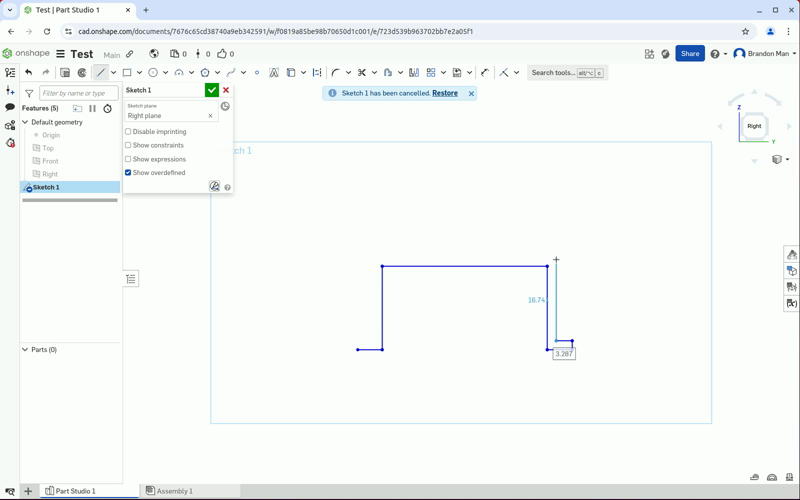
click(556, 259)
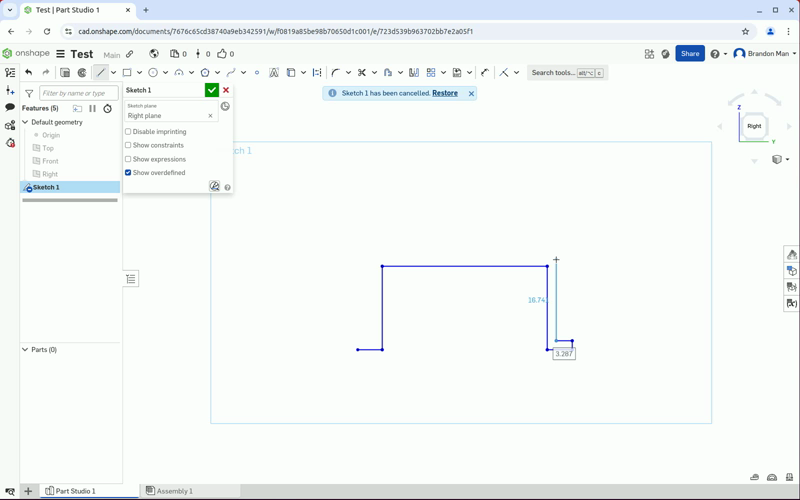
key_up(shift)
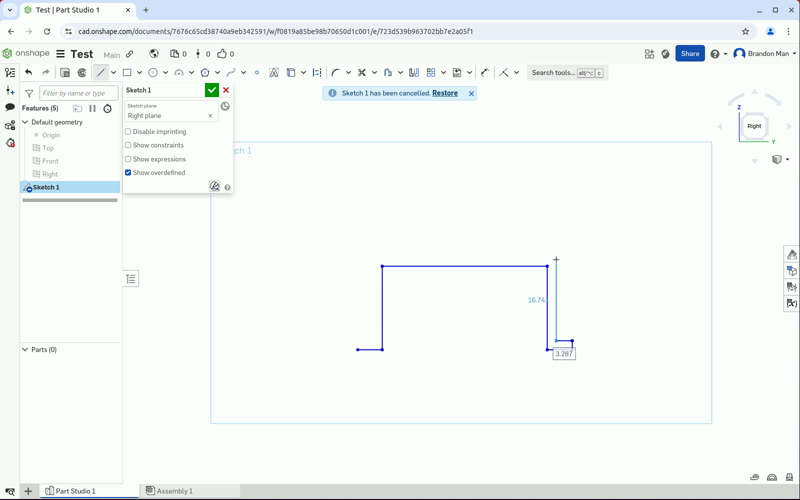
key_down(shift)
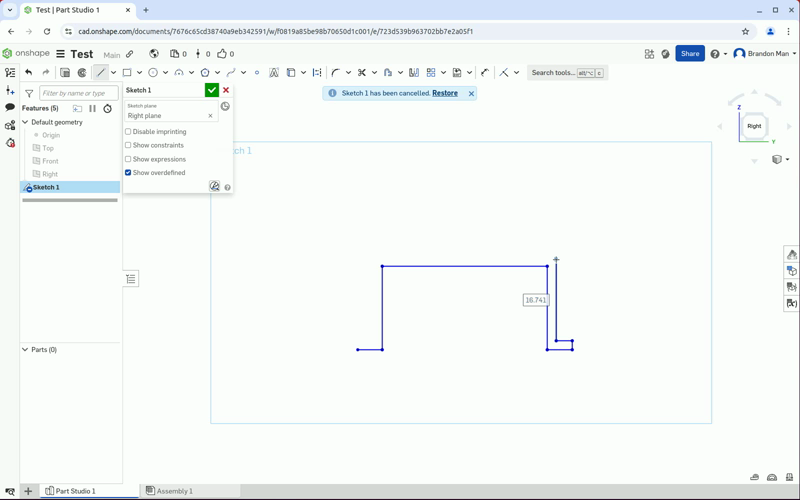
mouse_move(373, 259)
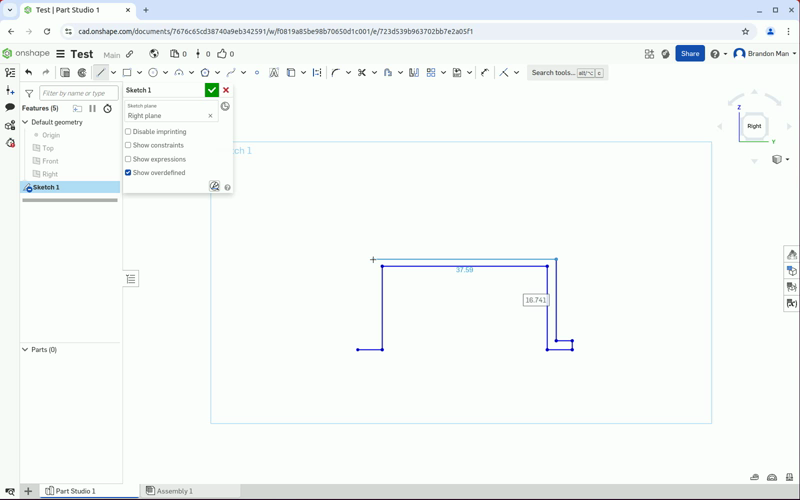
click(373, 259)
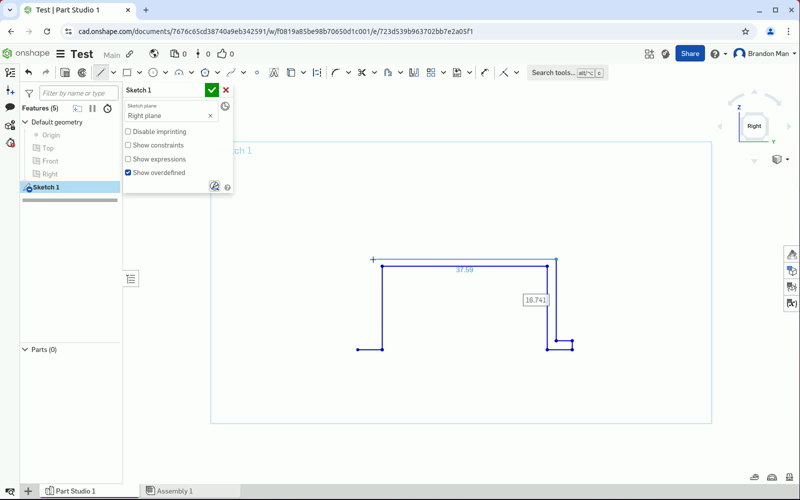
key_up(shift)
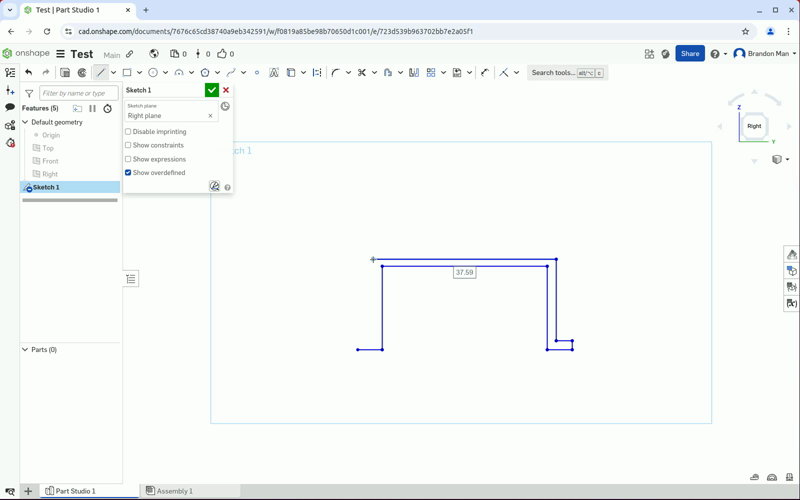
key_down(shift)
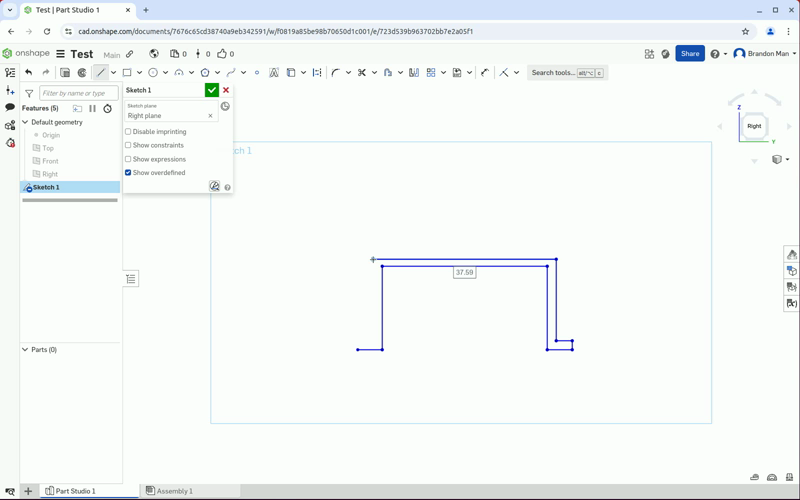
mouse_move(373, 340)
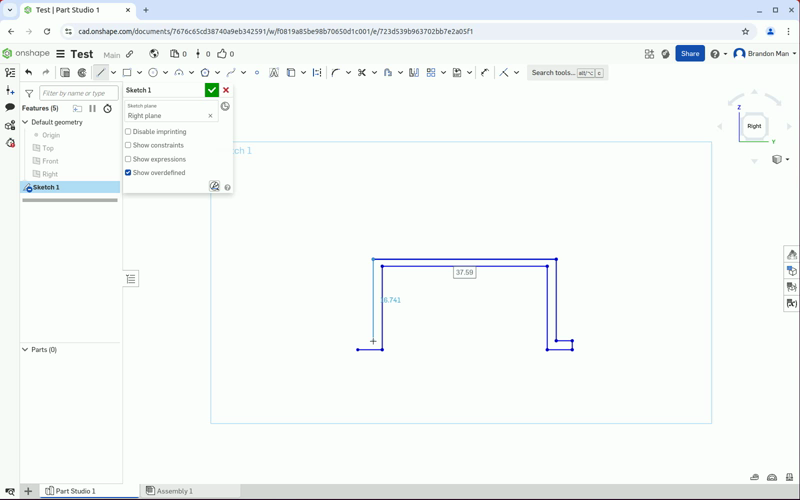
click(373, 340)
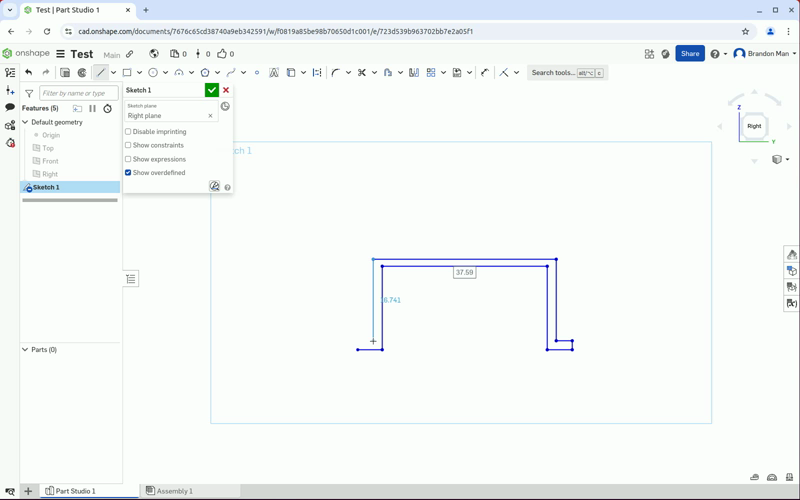
key_up(shift)
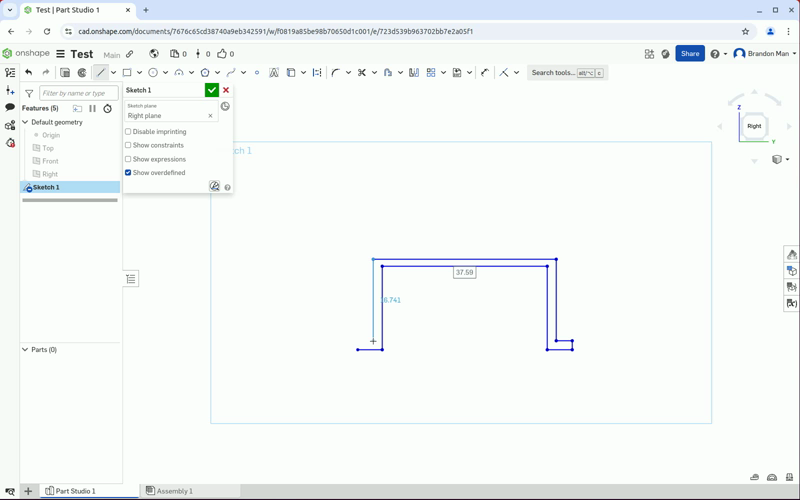
key_down(shift)
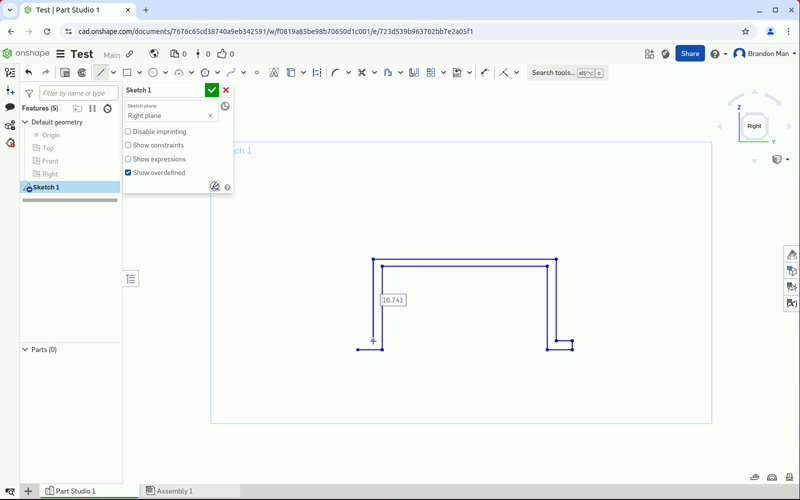
mouse_move(403, 340)
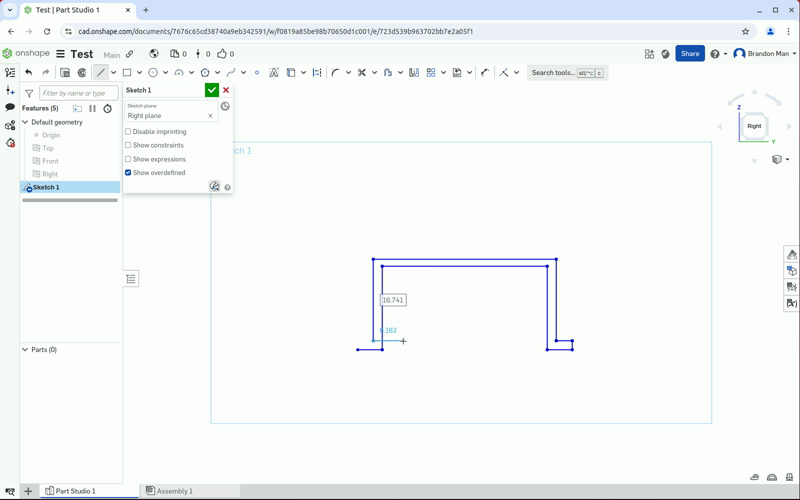
mouse_move(357, 340)
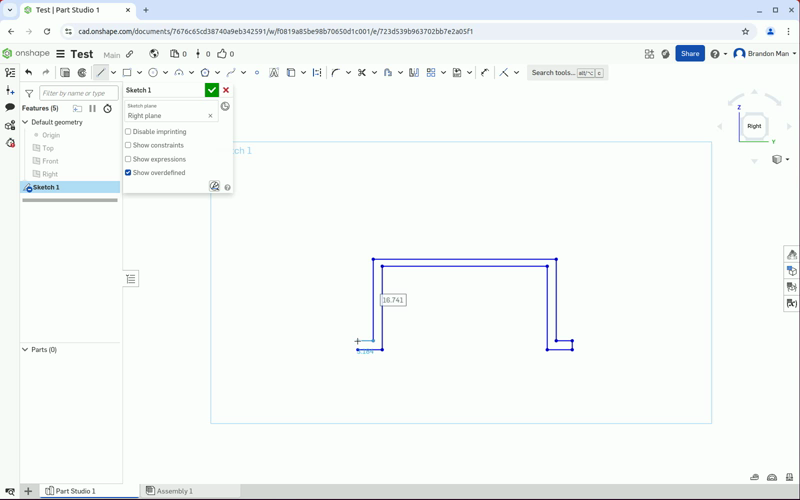
click(357, 340)
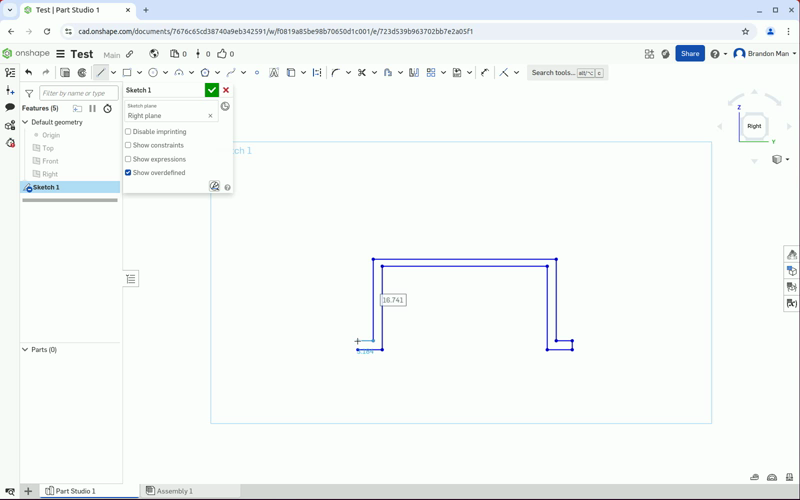
key_up(shift)
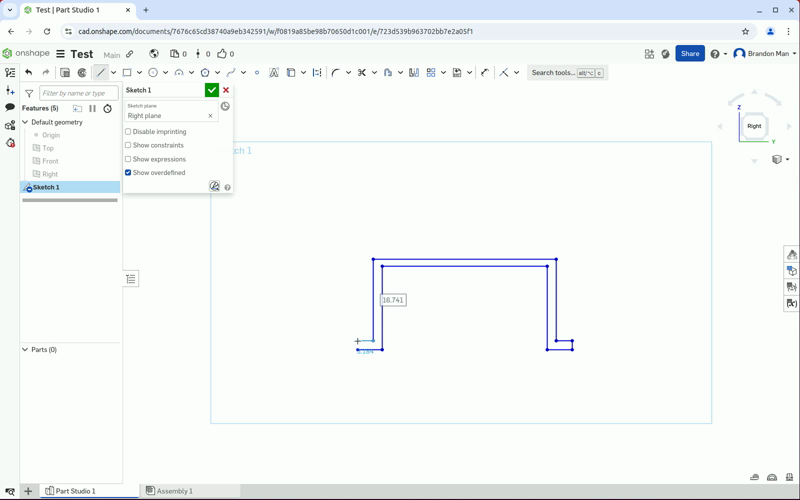
mouse_move(387, 340)
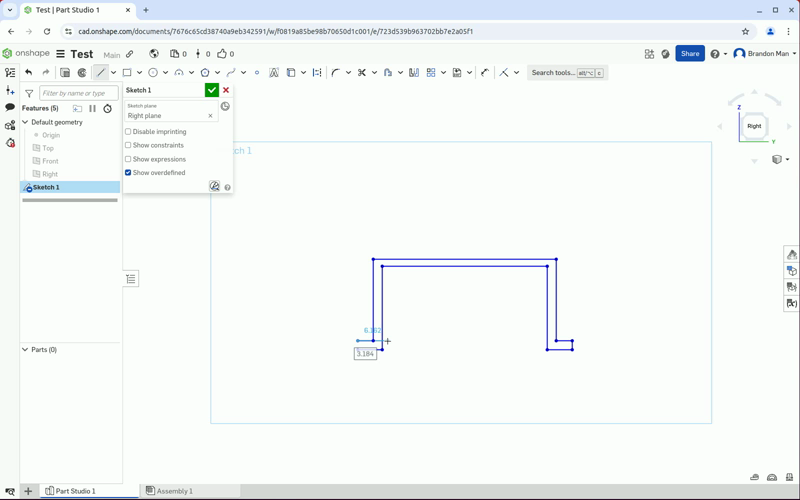
key_down(shift)
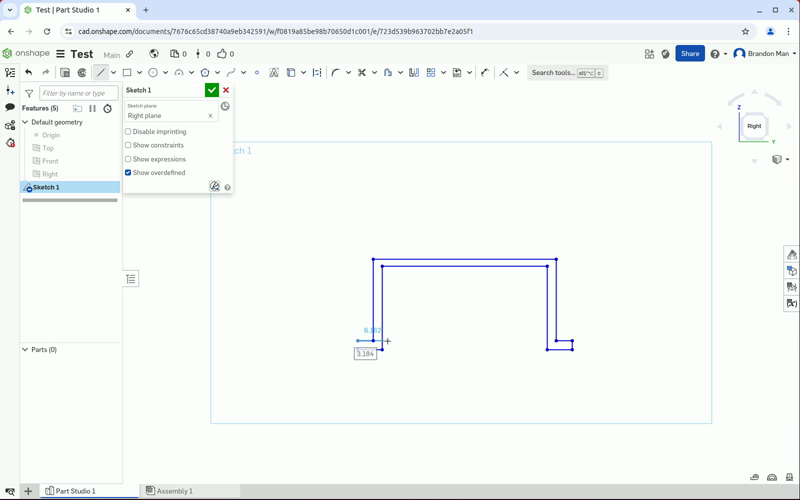
mouse_move(357, 349)
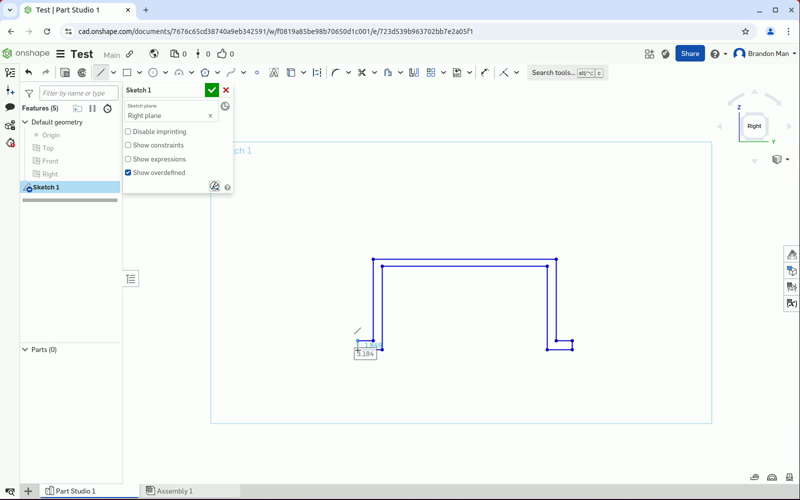
key_up(shift)
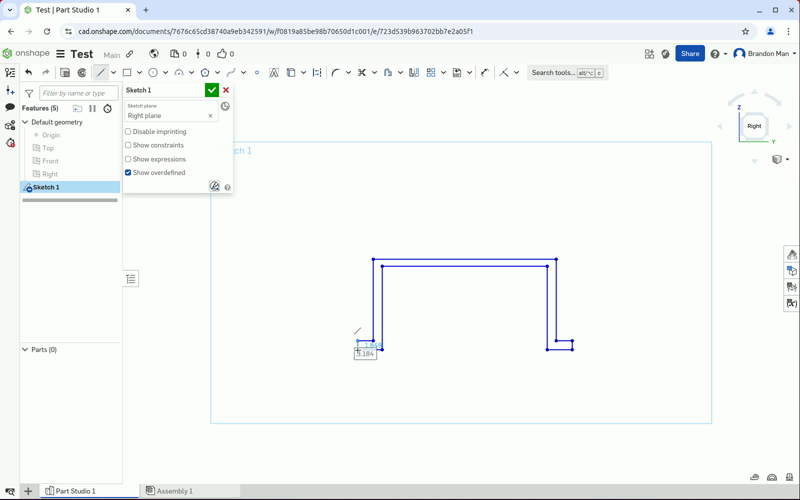
click(357, 349)
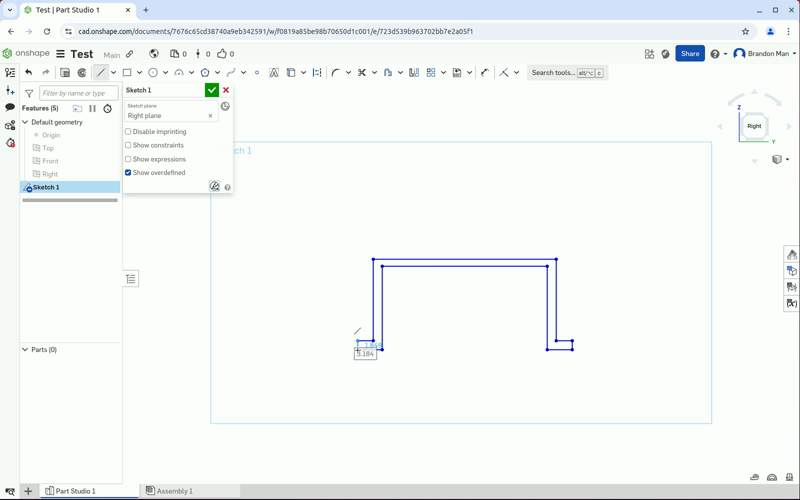
key(esc)
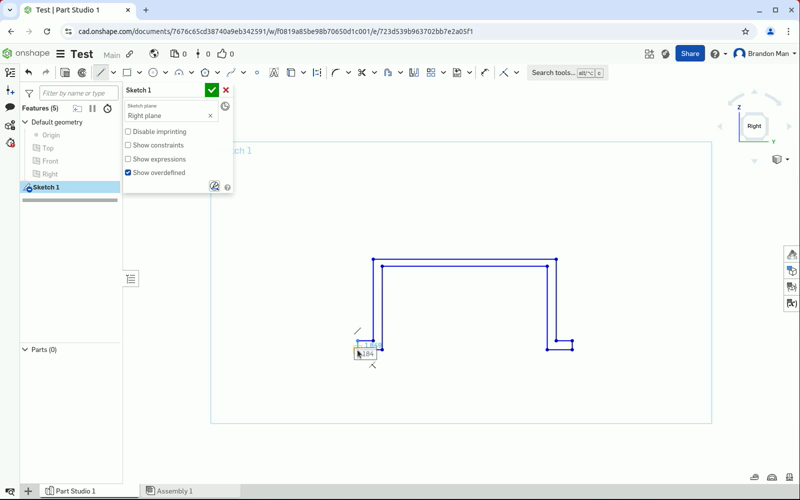
mouse_move(379, 331)
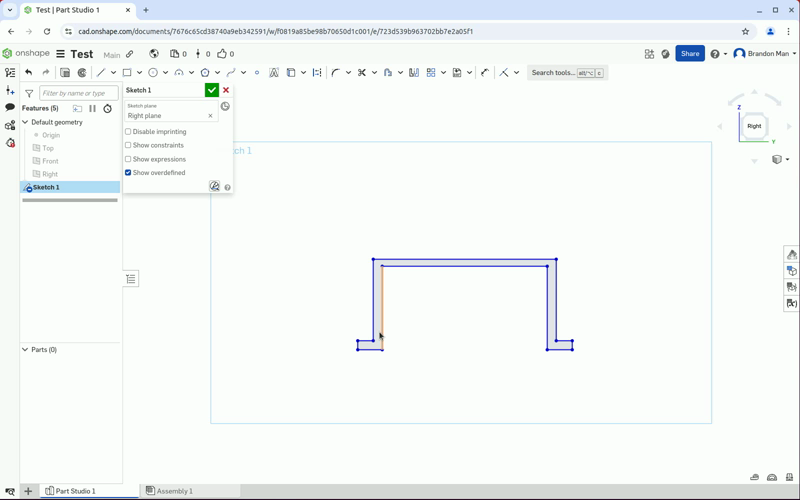
click(379, 331)
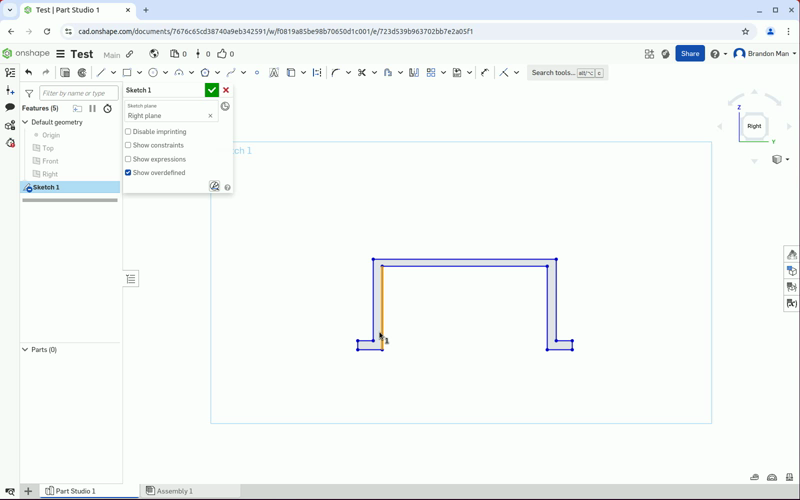
mouse_move(73, 352)
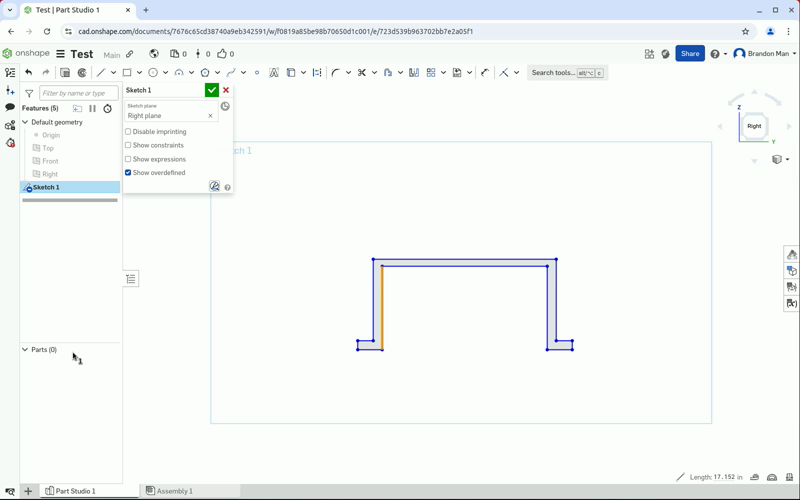
key(shift+y)
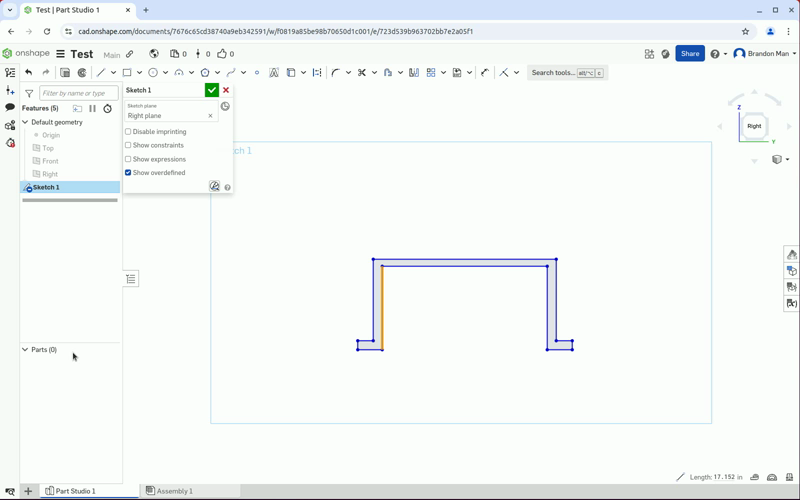
key(shift+e)
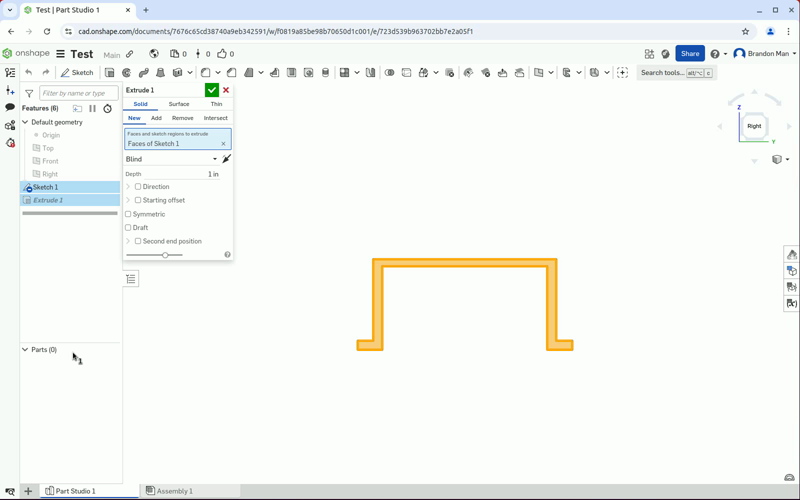
mouse_move(143, 106)
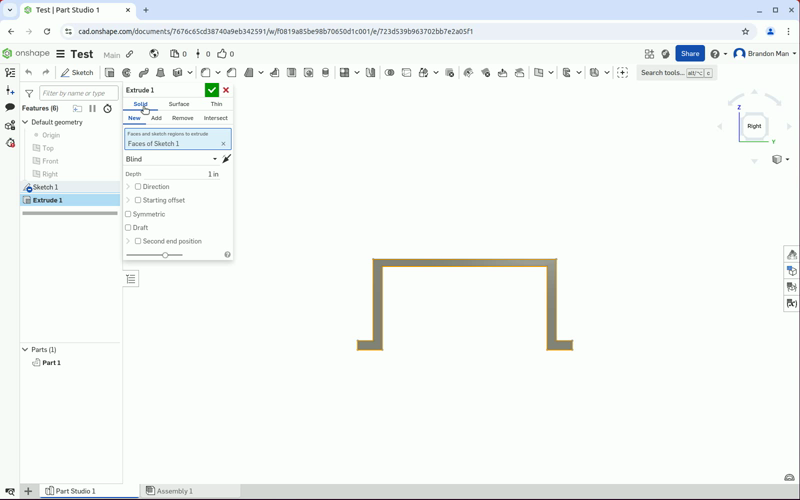
click(143, 106)
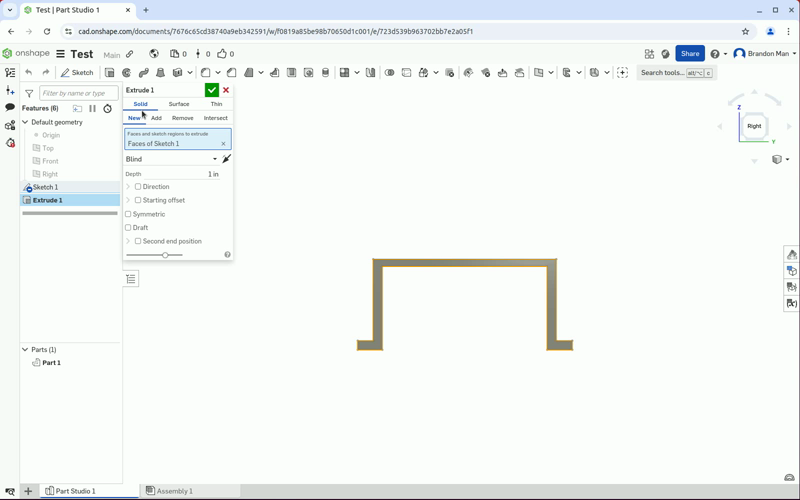
mouse_move(137, 120)
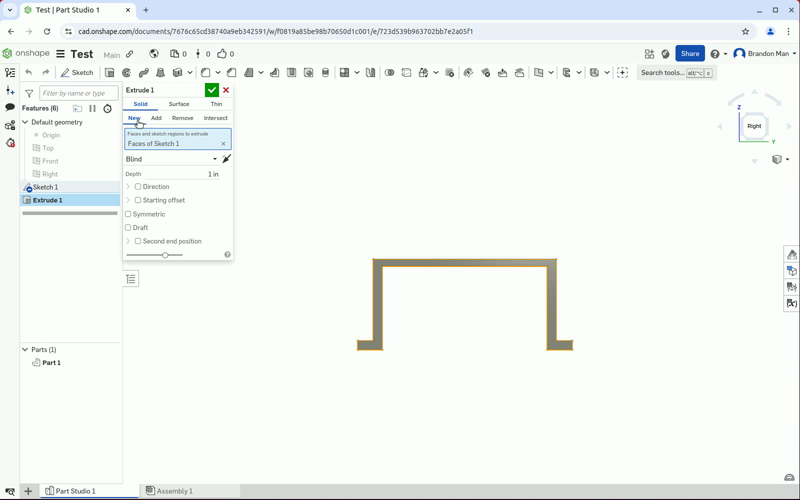
click(137, 120)
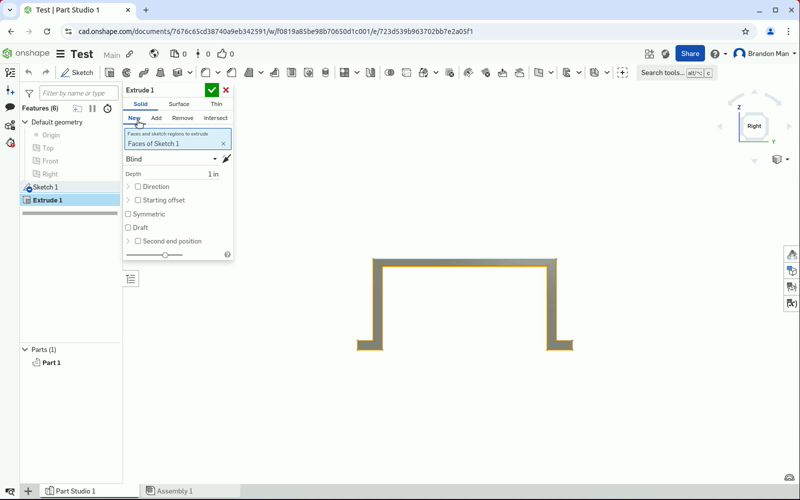
key(tab, 4)
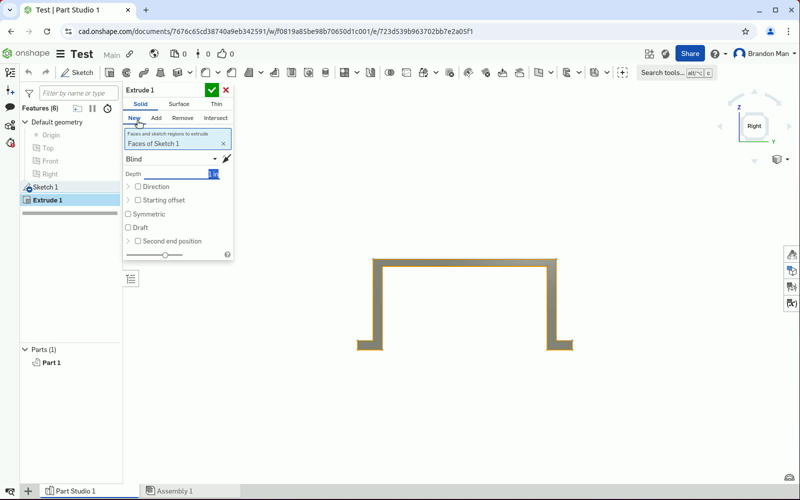
text(4.333)
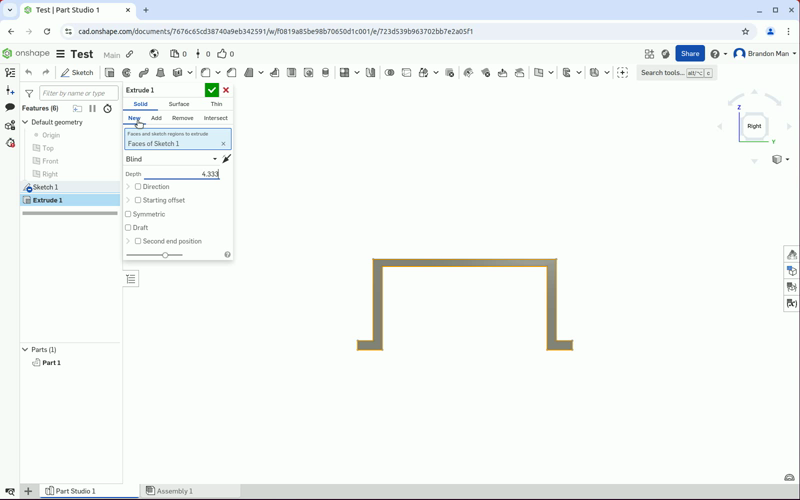
key(enter)
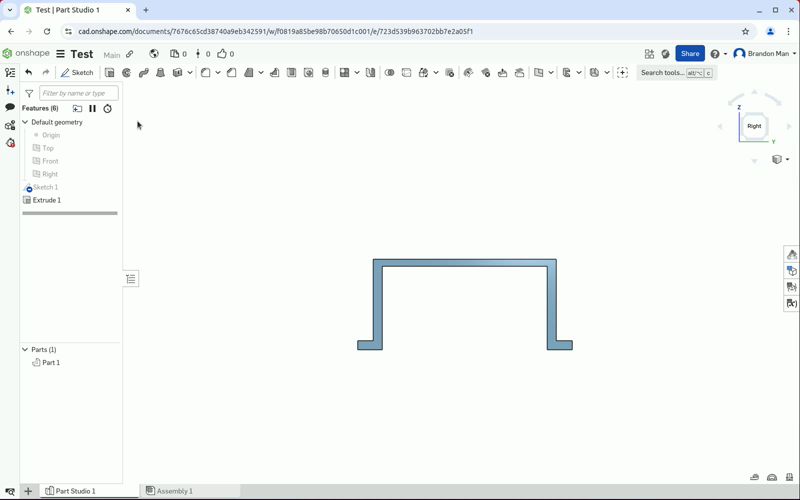
key(shift+h)
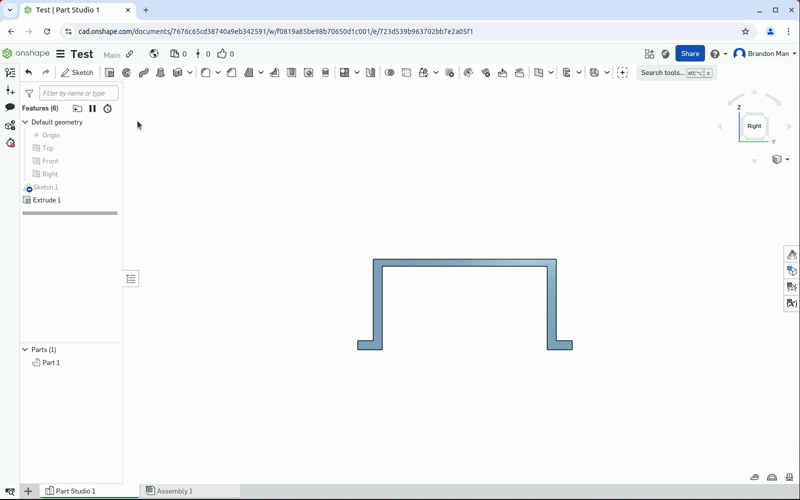
key(shift+h)
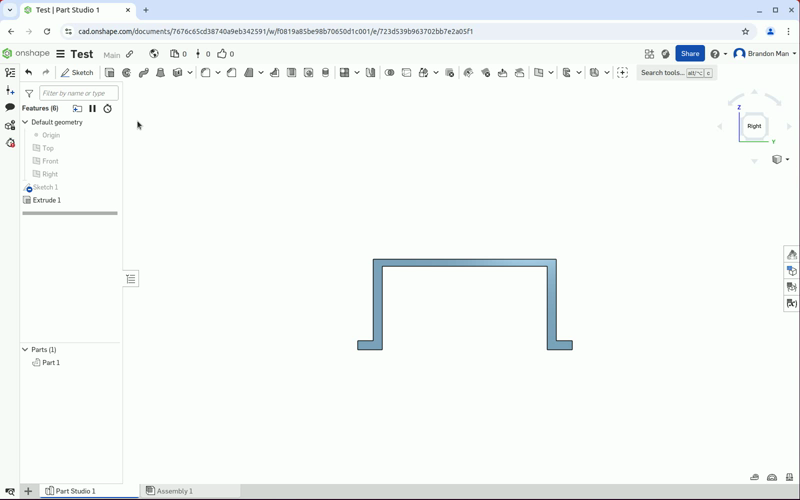
mouse_move(73, 189)
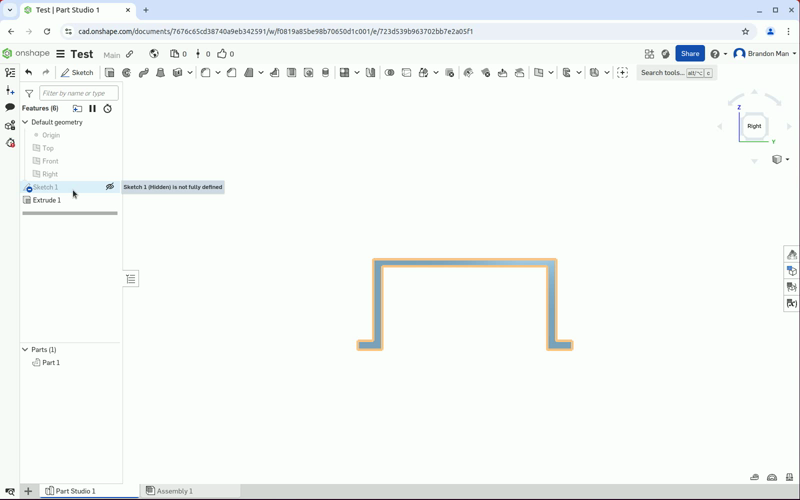
click(73, 189)
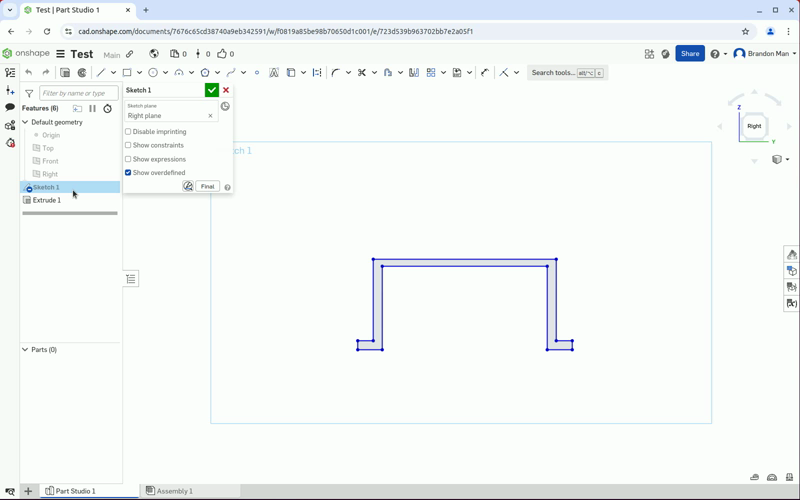
mouse_move(229, 92)
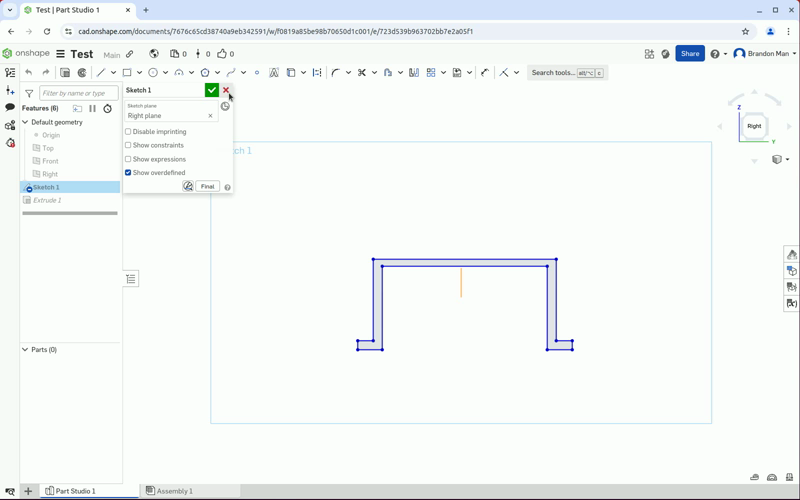
click(229, 92)
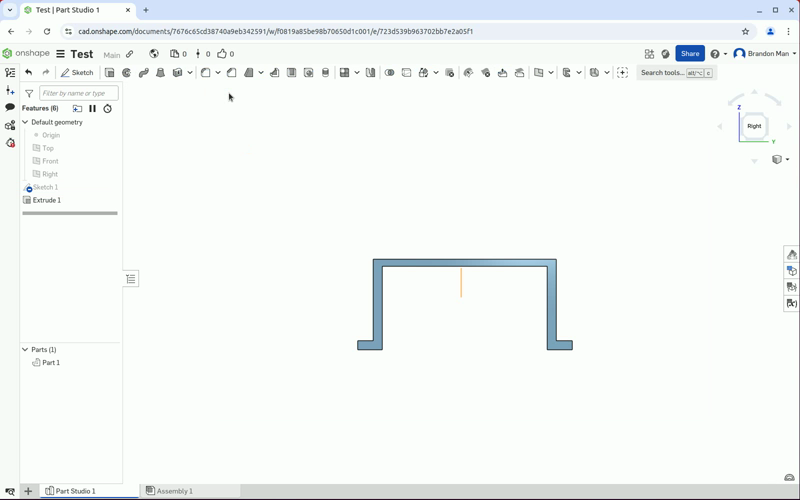
mouse_move(73, 352)
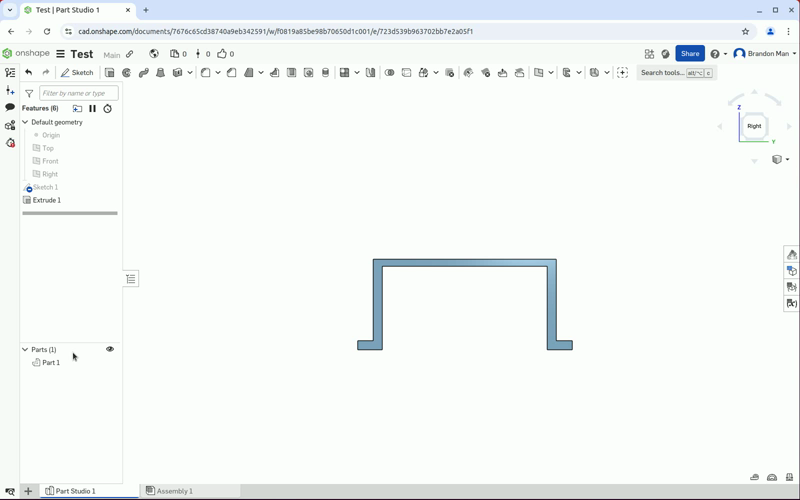
key(y)
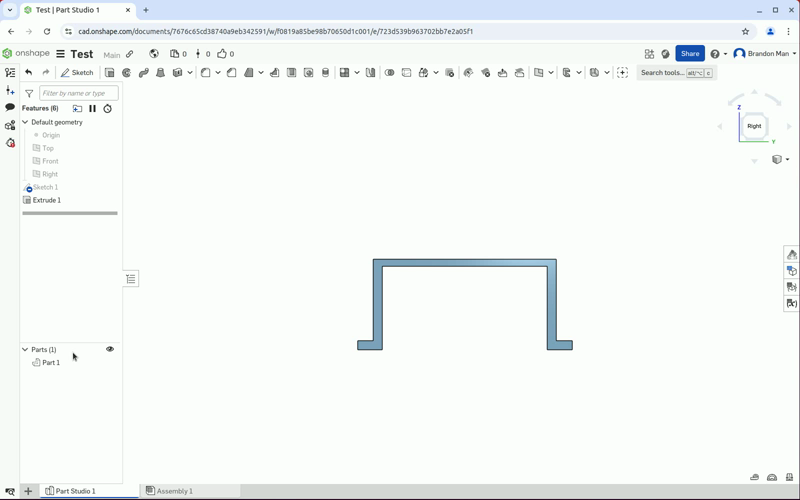
key(shift+p)
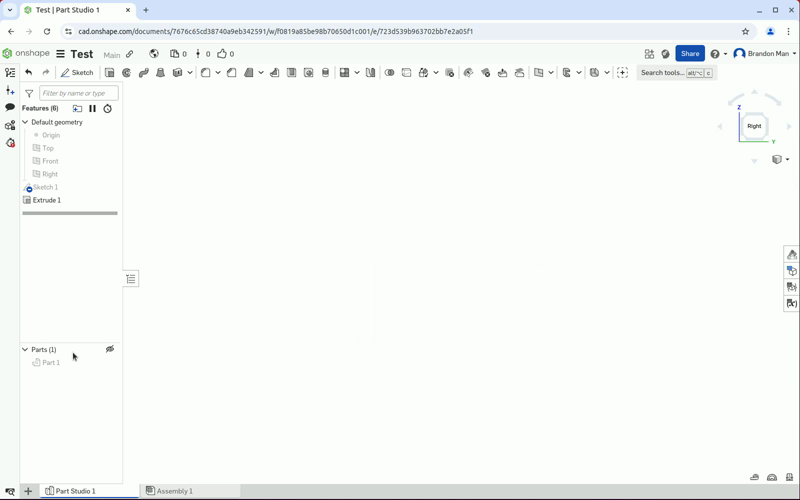
key(space)
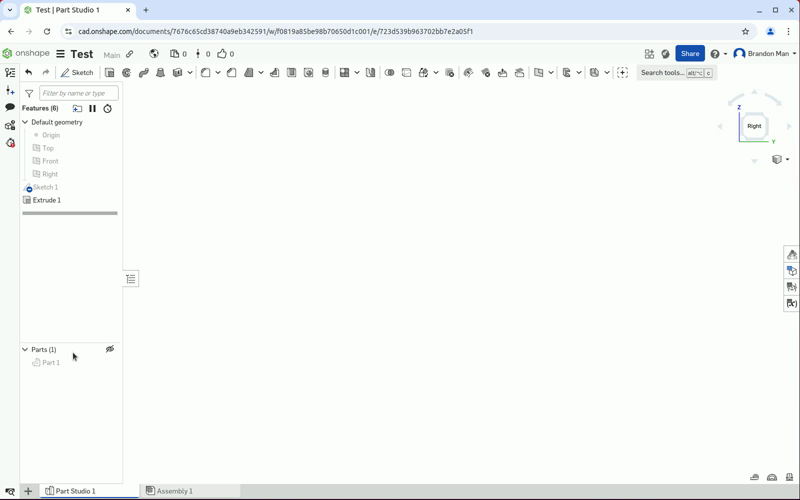
key_down(shift)
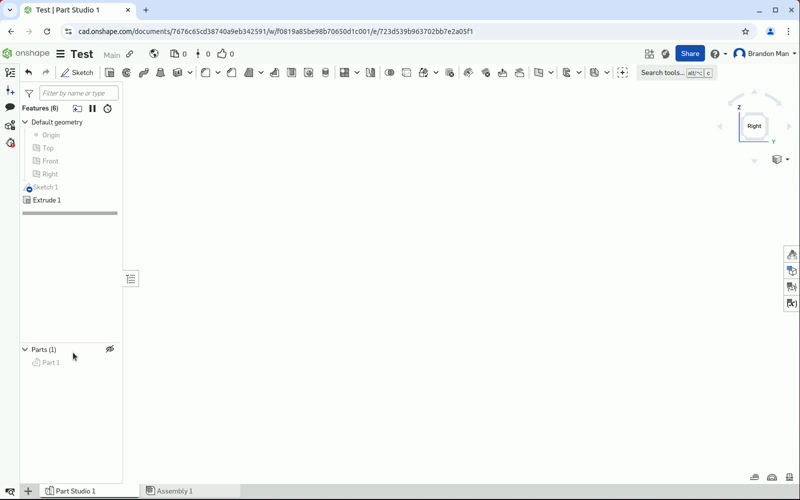
key(right)
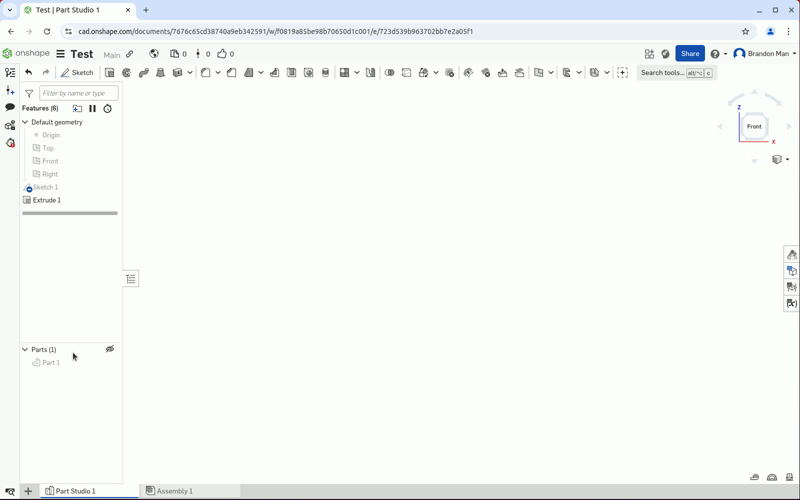
key_up(shift)
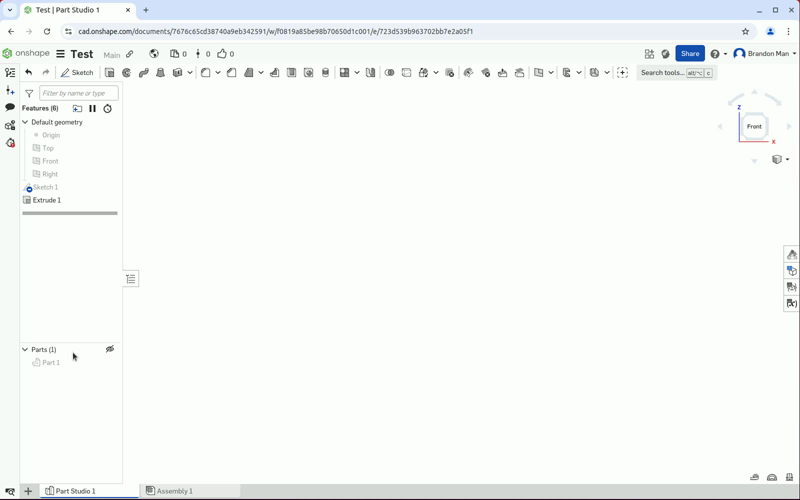
key(space)
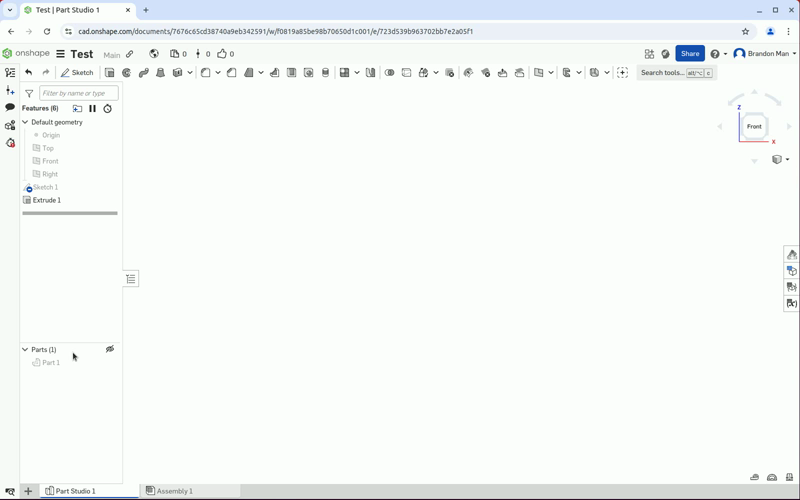
key_down(shift)
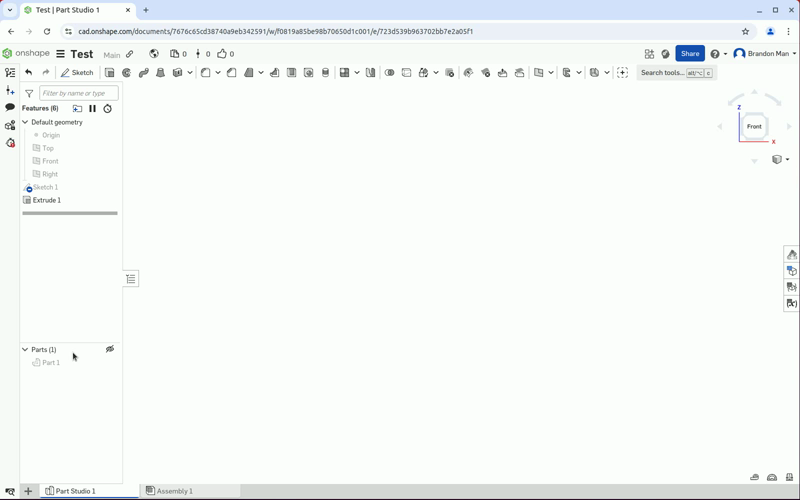
key(down)
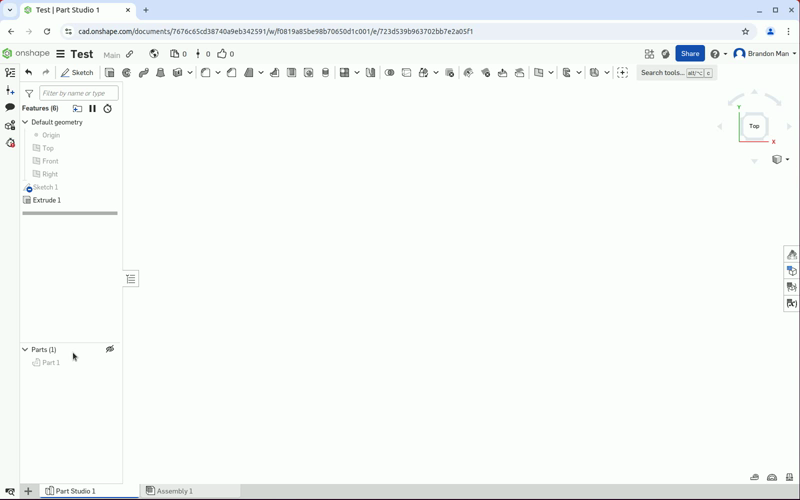
key_up(shift)
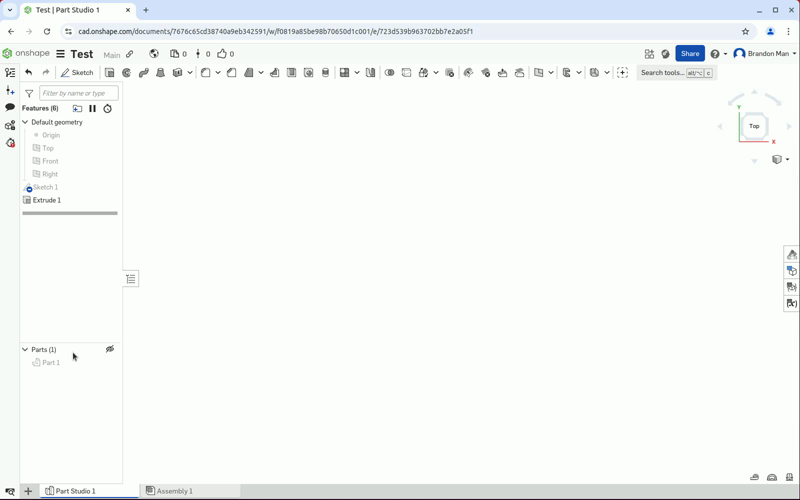
mouse_move(73, 352)
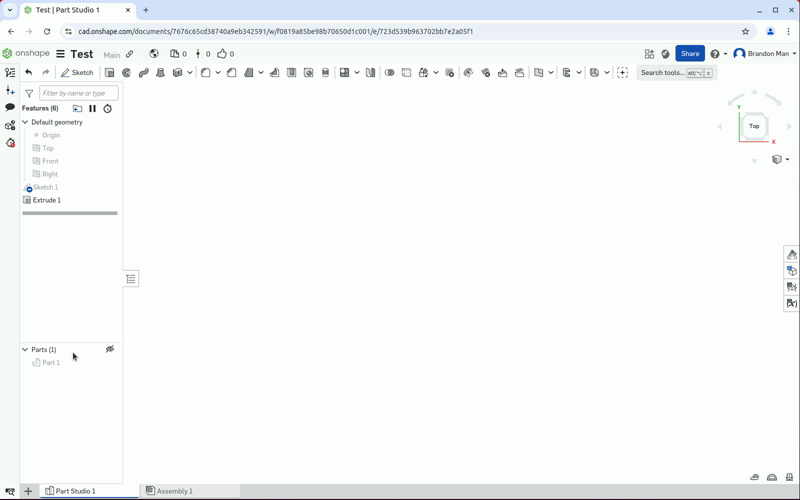
key(shift+y)
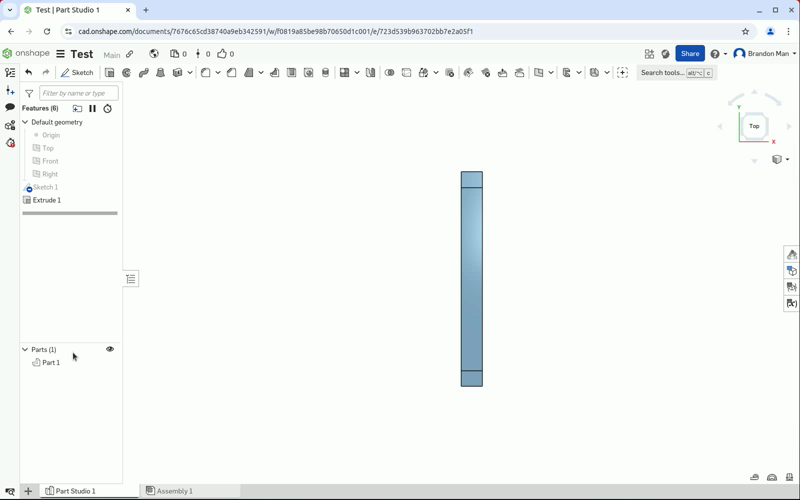
mouse_move(541, 75)
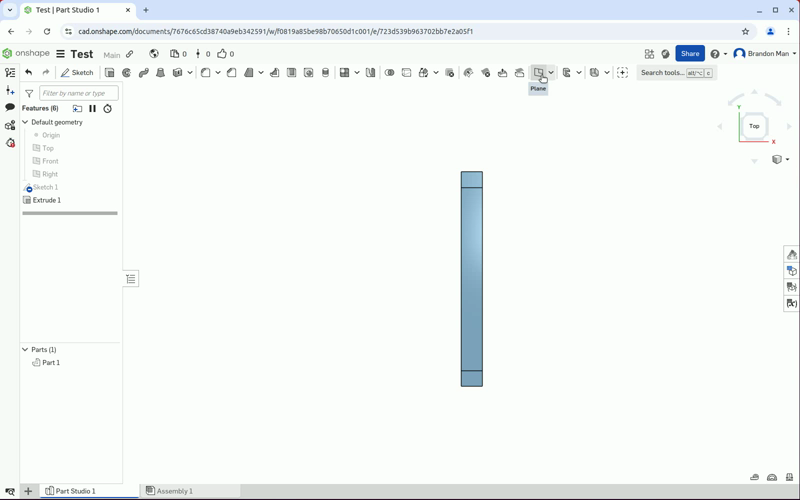
click(541, 75)
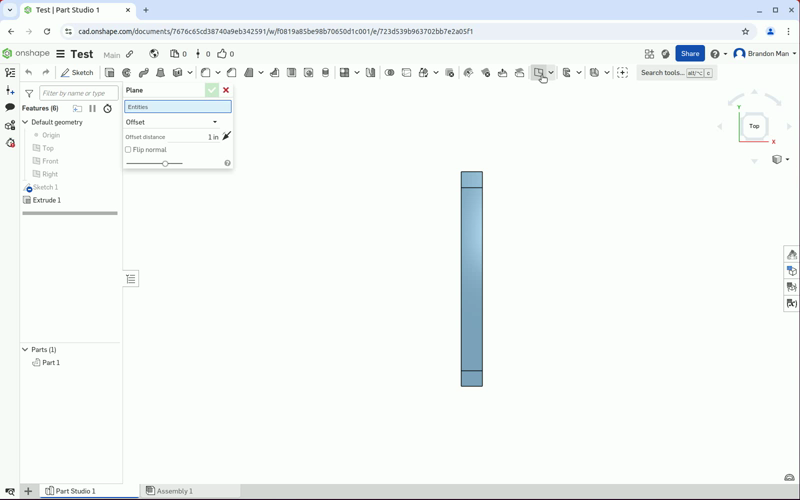
mouse_move(73, 150)
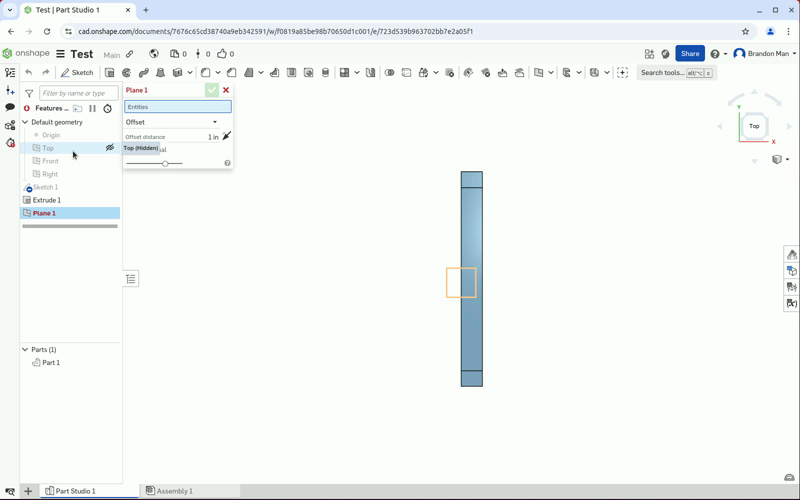
click(73, 150)
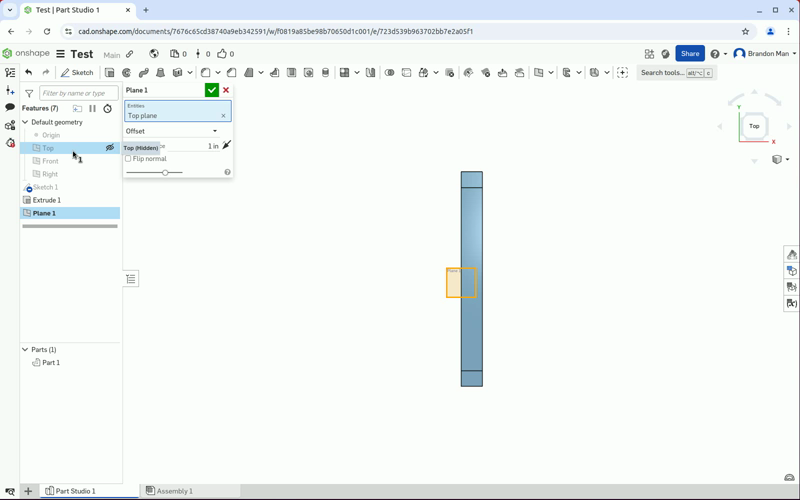
key(tab, 2)
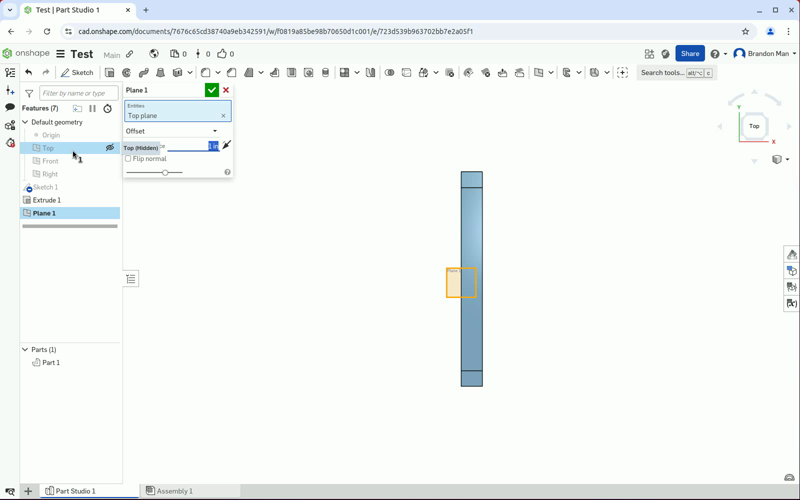
text(11.801)
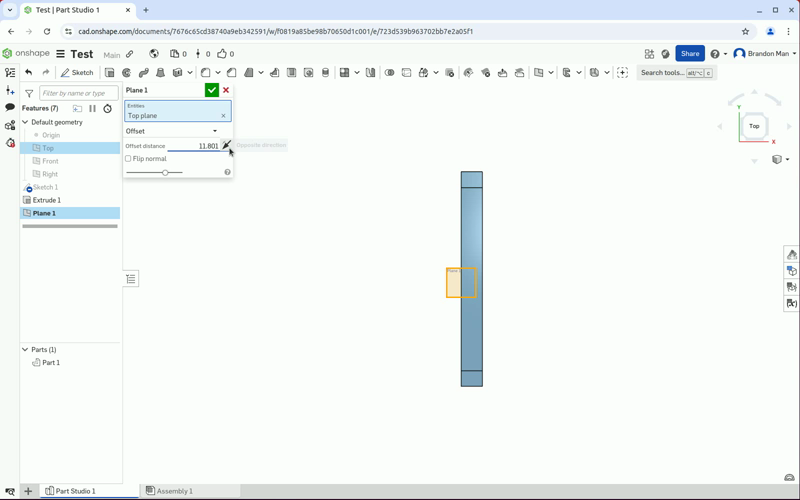
mouse_move(229, 147)
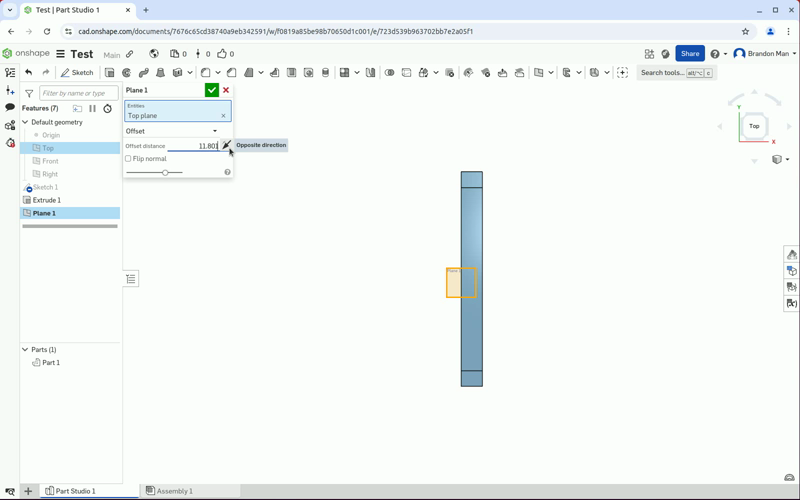
click(229, 147)
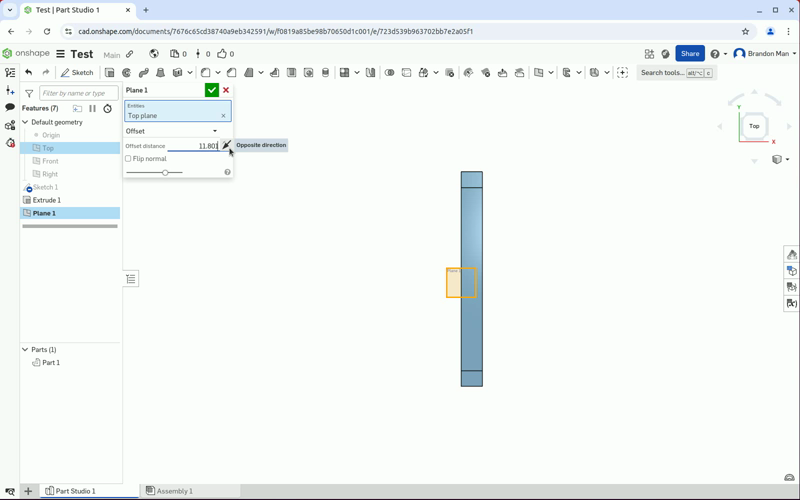
key(enter, 2)
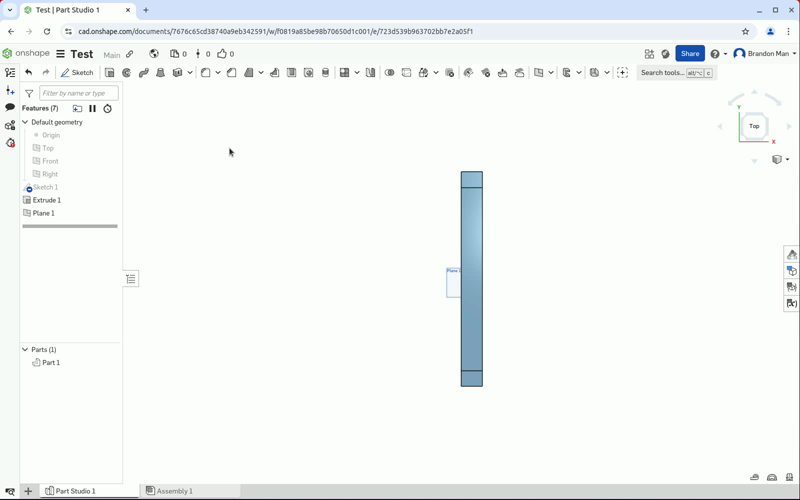
key(shift+s)
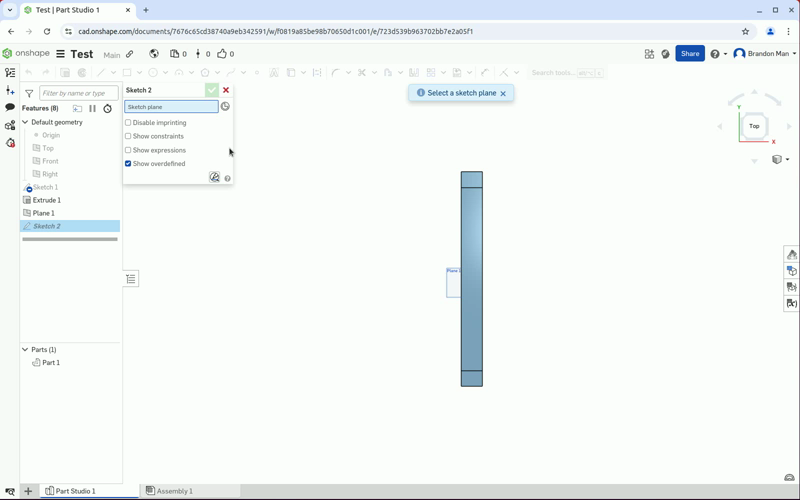
mouse_move(73, 215)
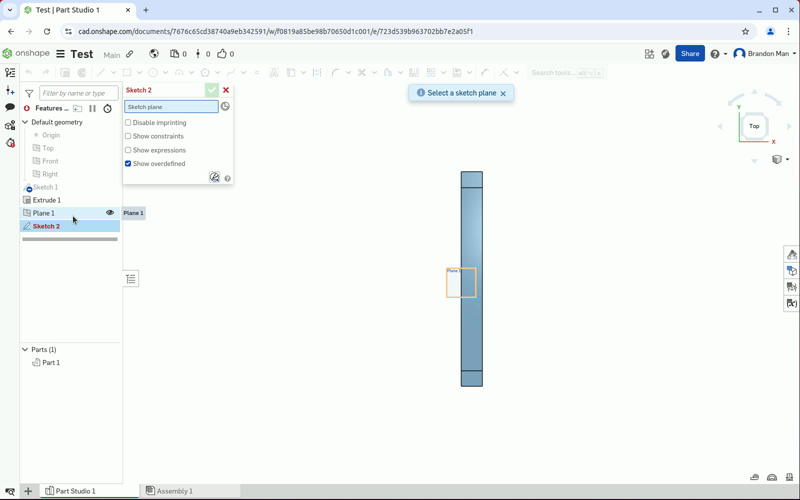
click(73, 215)
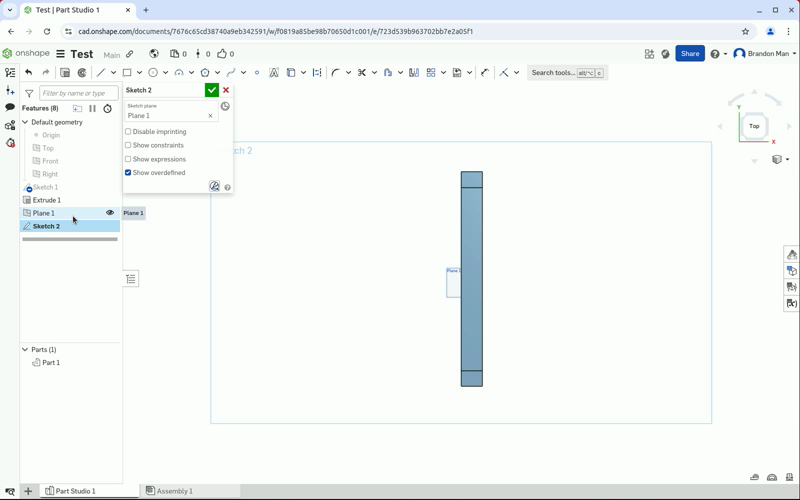
mouse_move(73, 352)
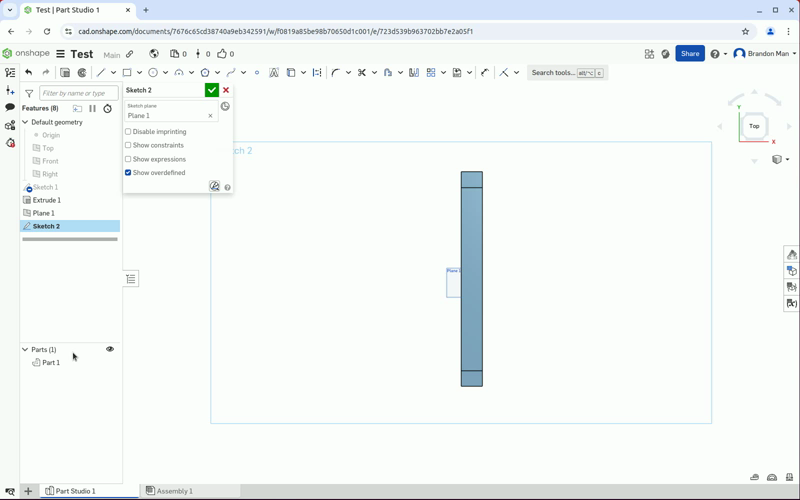
key(y)
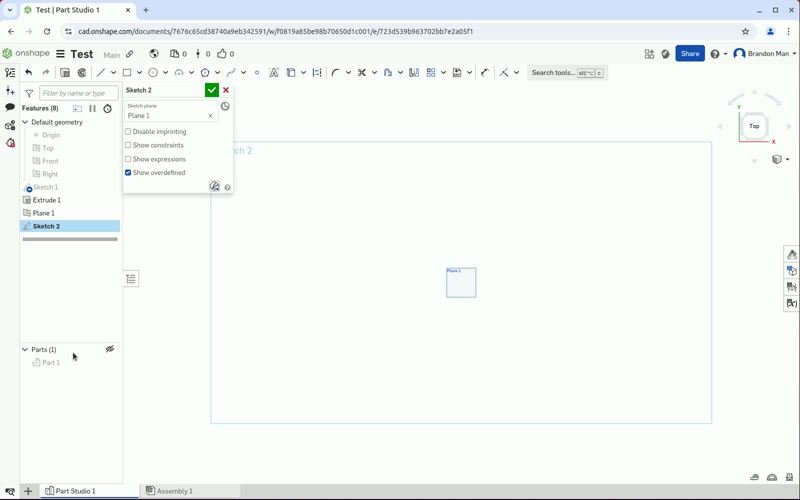
key(c)
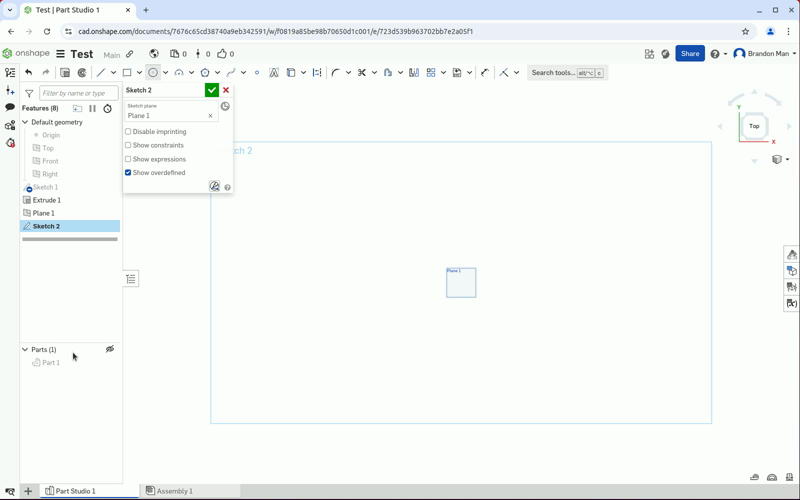
key_down(shift)
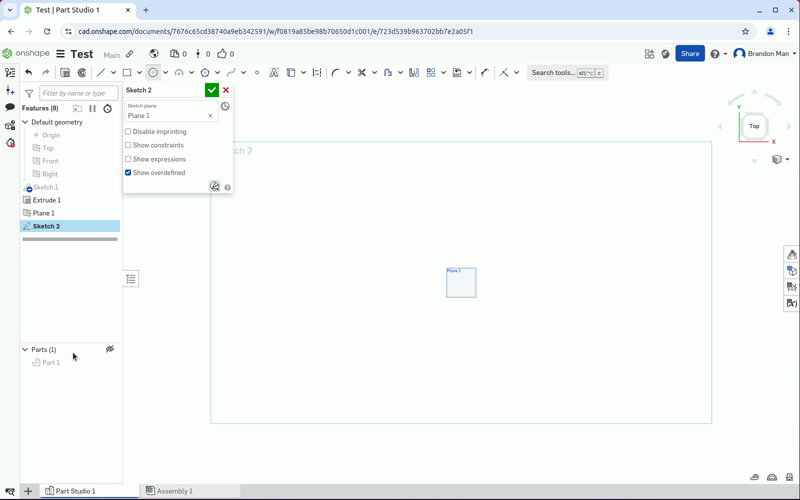
mouse_move(471, 178)
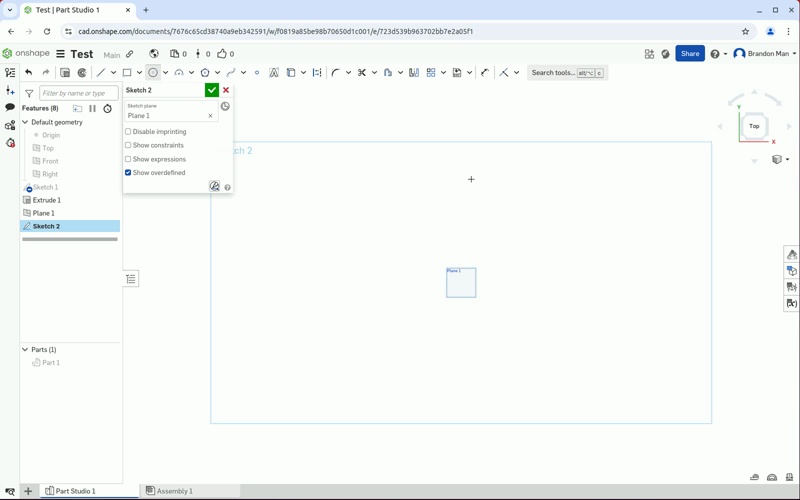
click(471, 178)
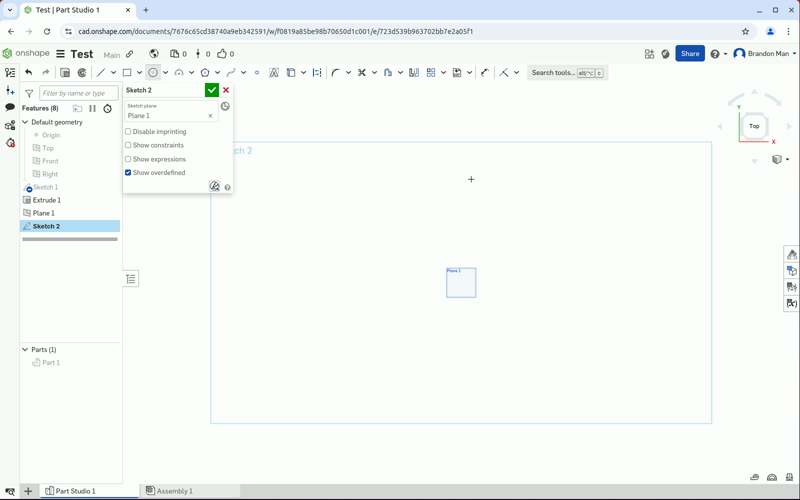
key_up(shift)
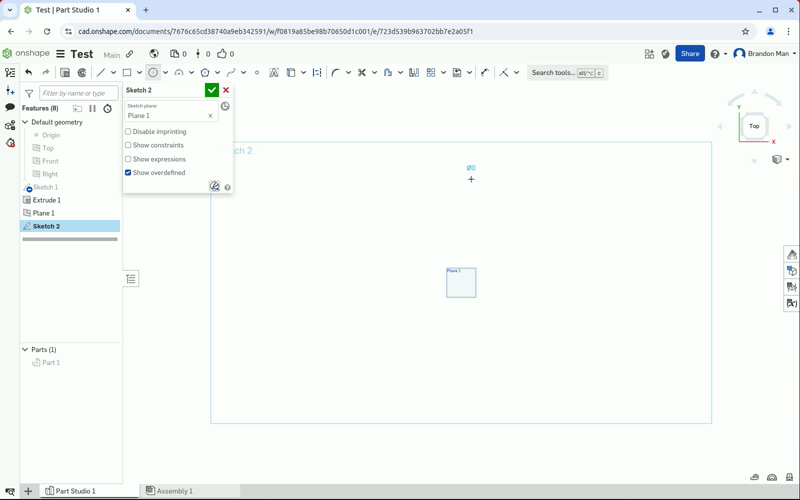
mouse_move(476, 178)
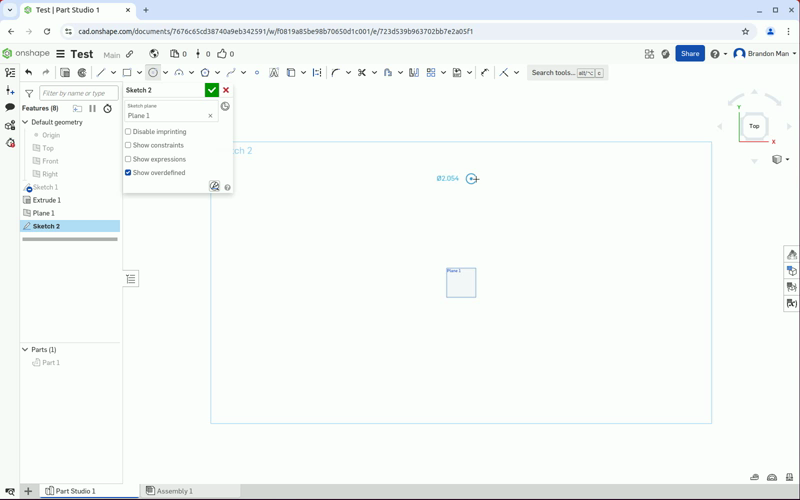
click(476, 178)
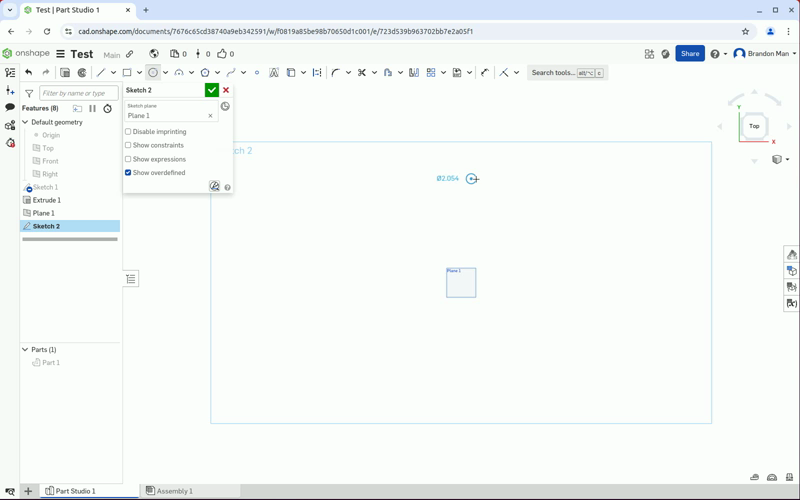
key(esc)
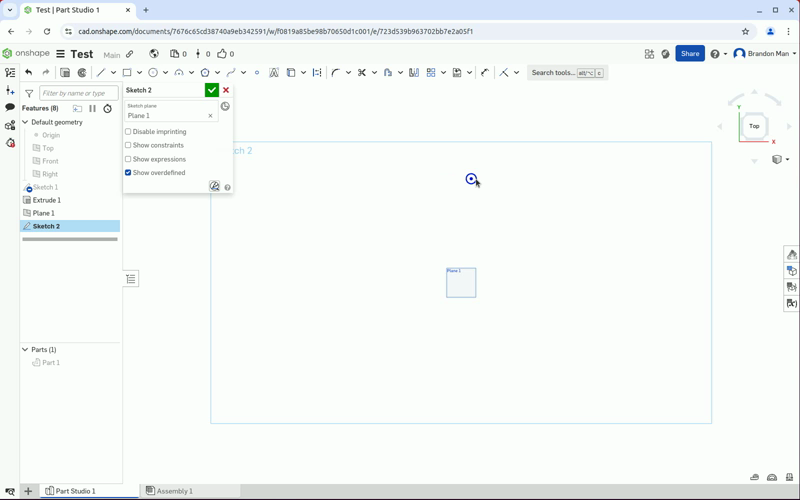
mouse_move(470, 174)
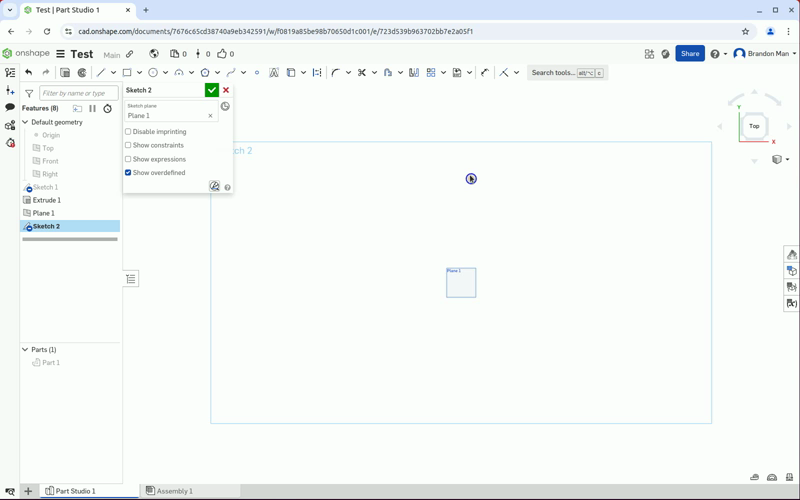
scroll(6)
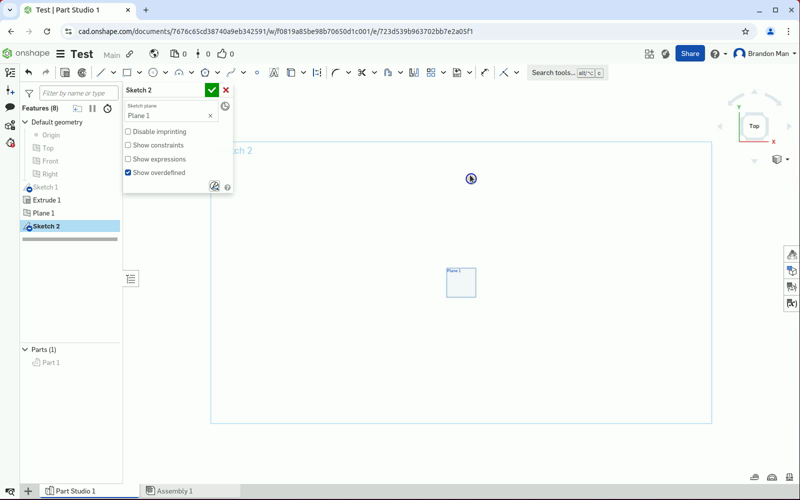
scroll(6)
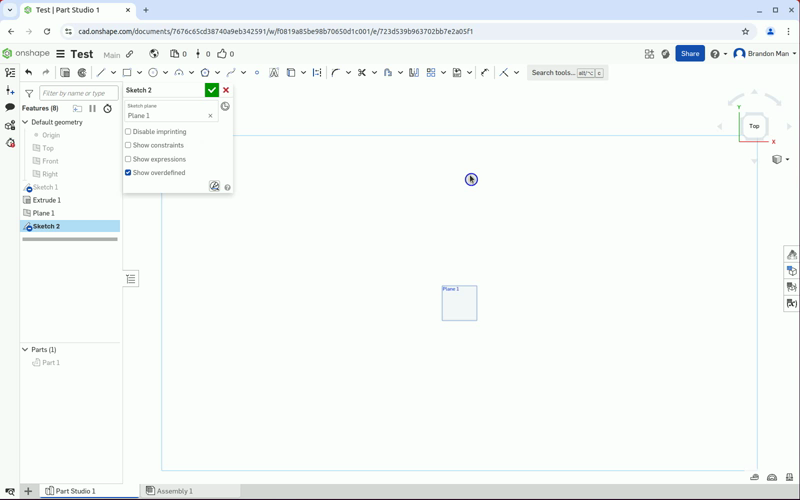
scroll(6)
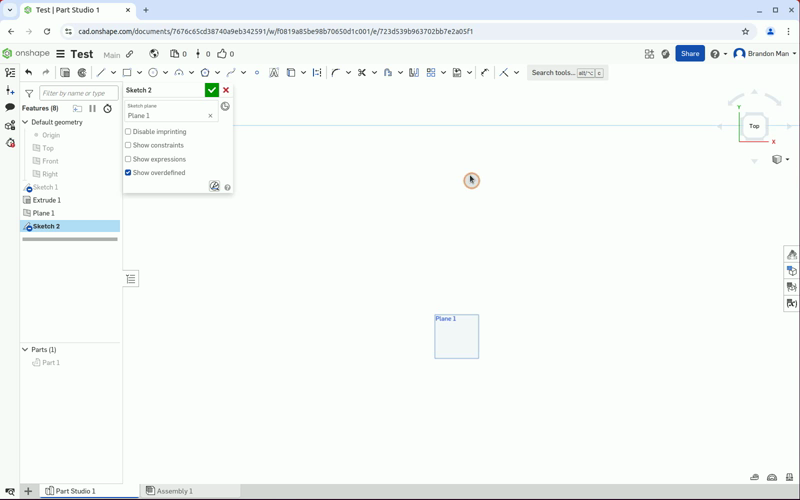
scroll(6)
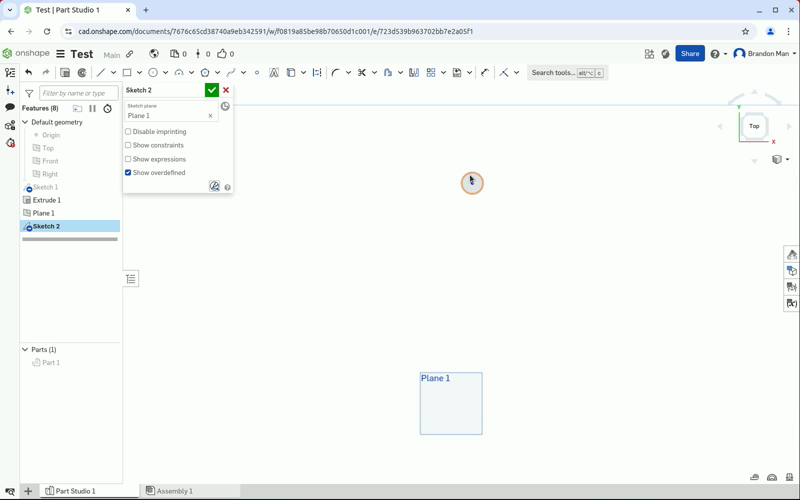
scroll(6)
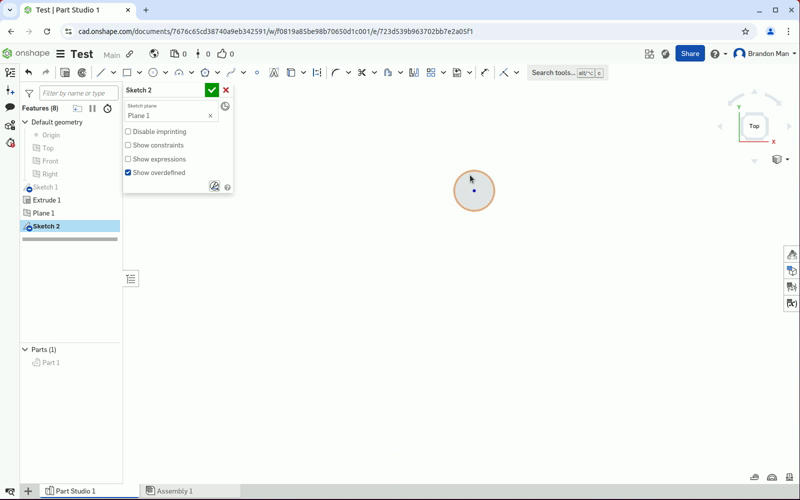
scroll(6)
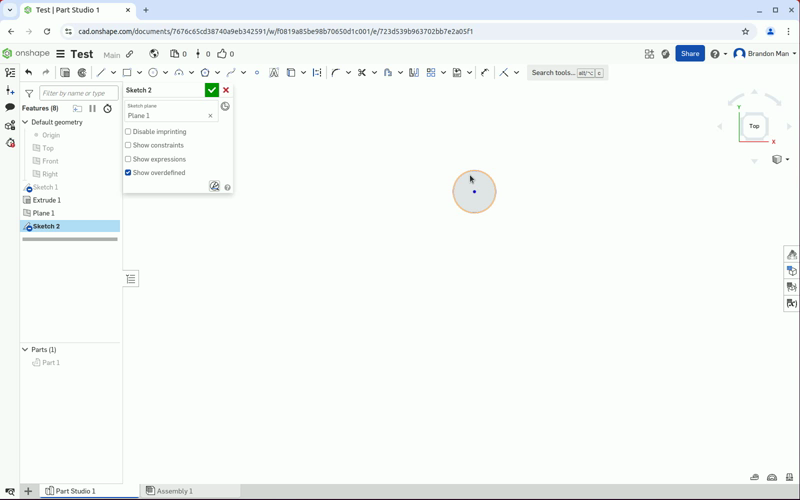
scroll(6)
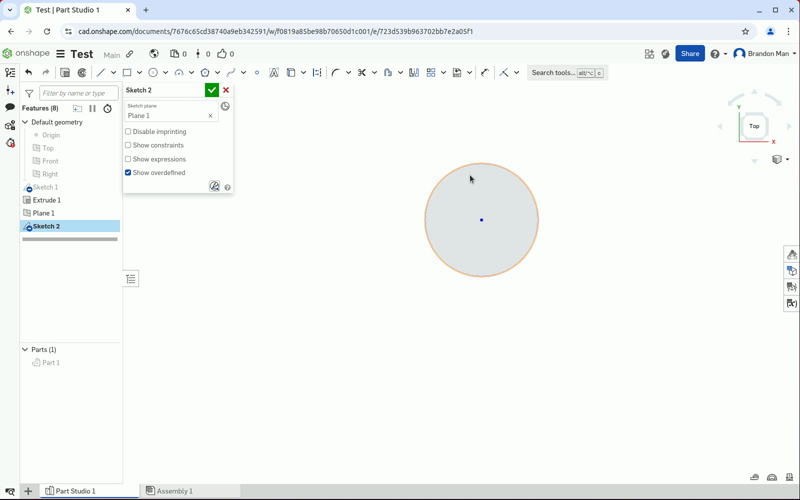
click(470, 174)
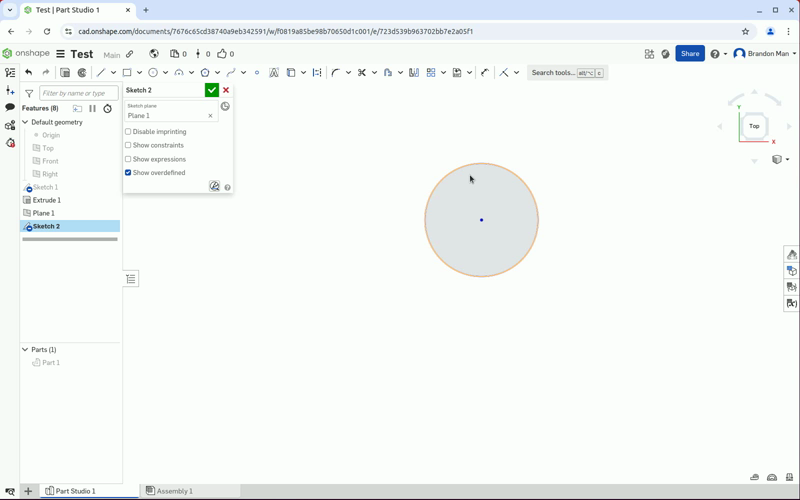
scroll(-6)
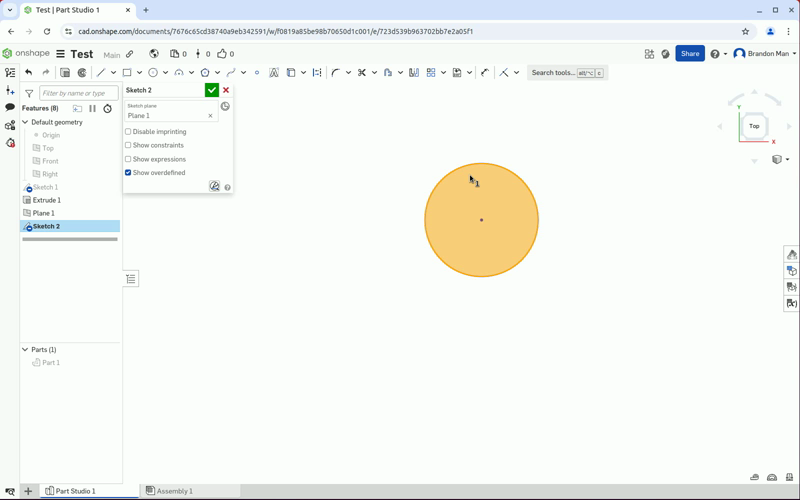
scroll(-6)
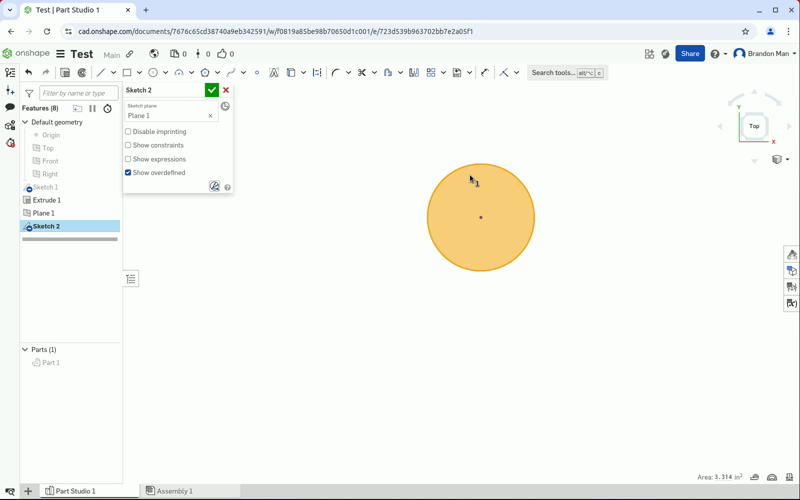
scroll(-6)
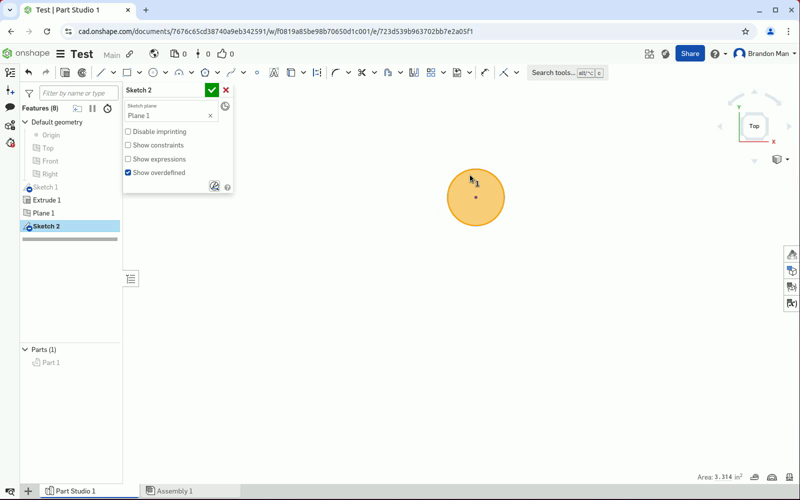
scroll(-6)
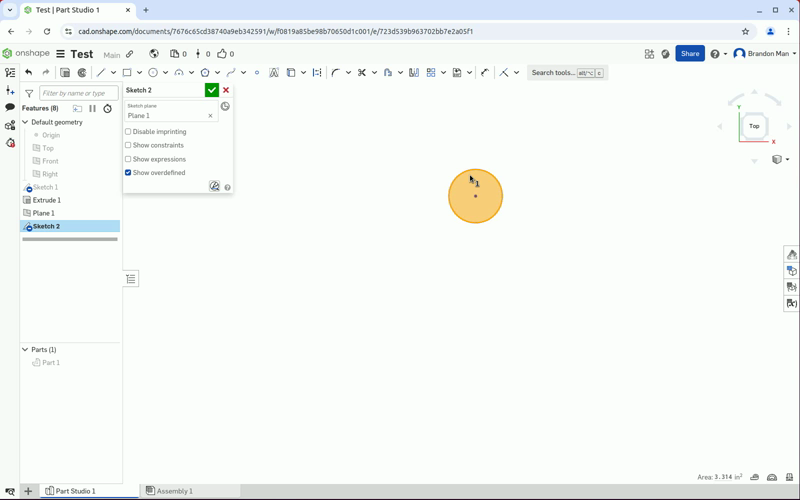
scroll(-6)
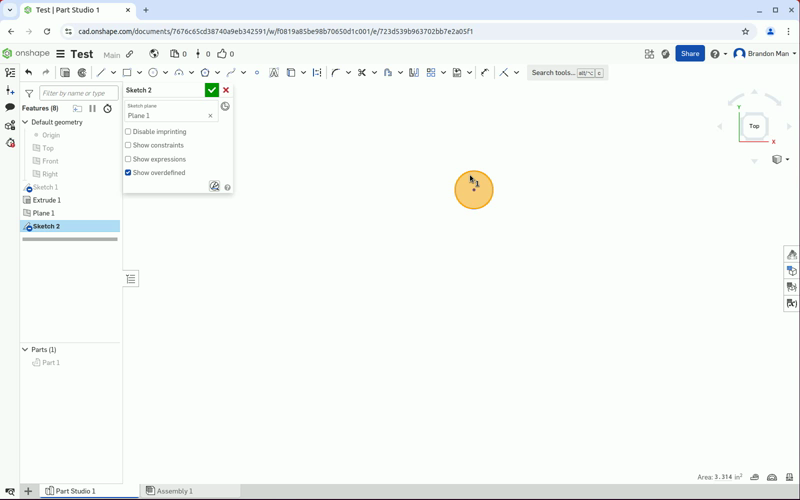
scroll(-6)
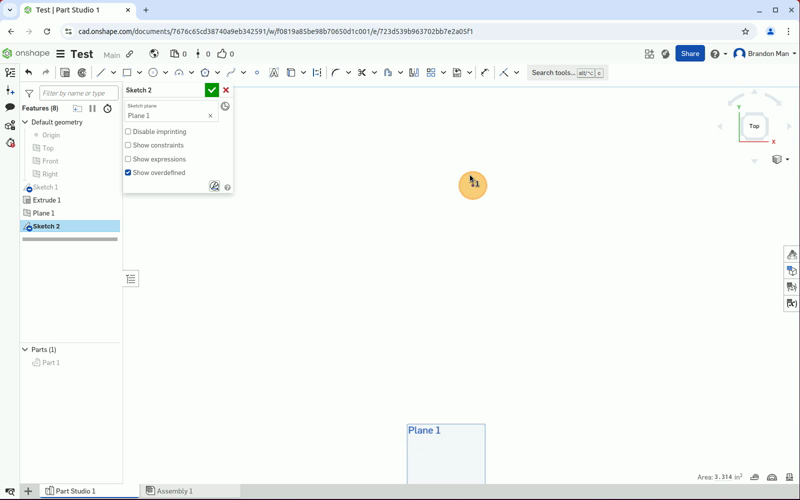
scroll(-6)
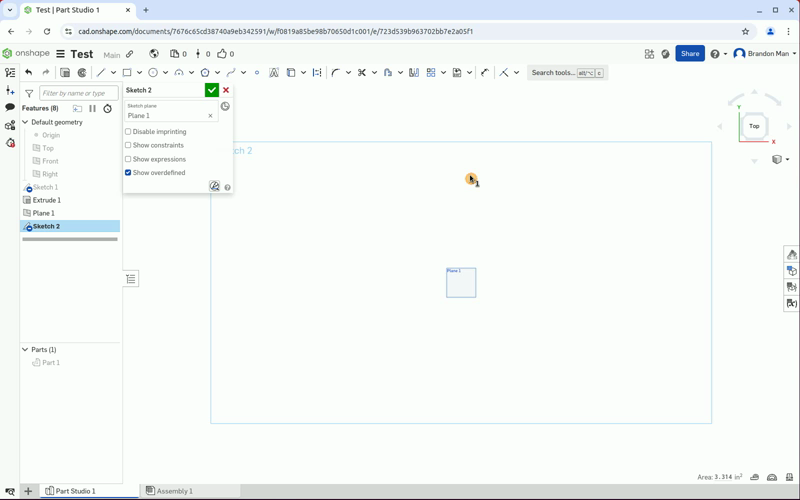
mouse_move(73, 352)
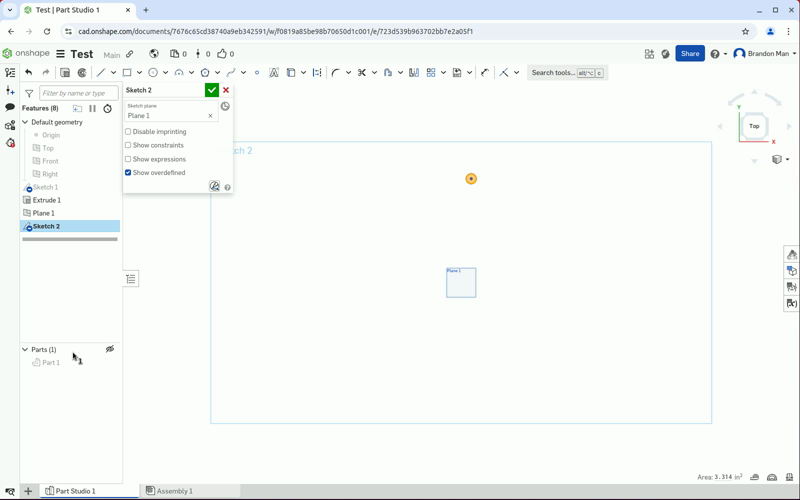
key(shift+y)
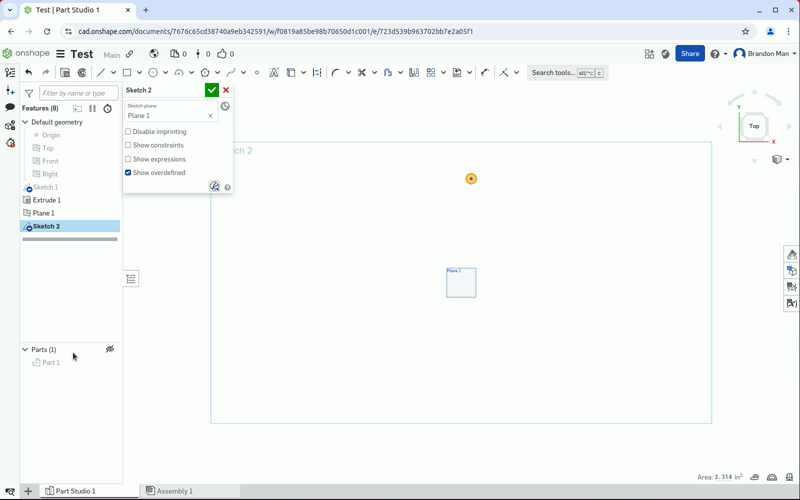
key(shift+e)
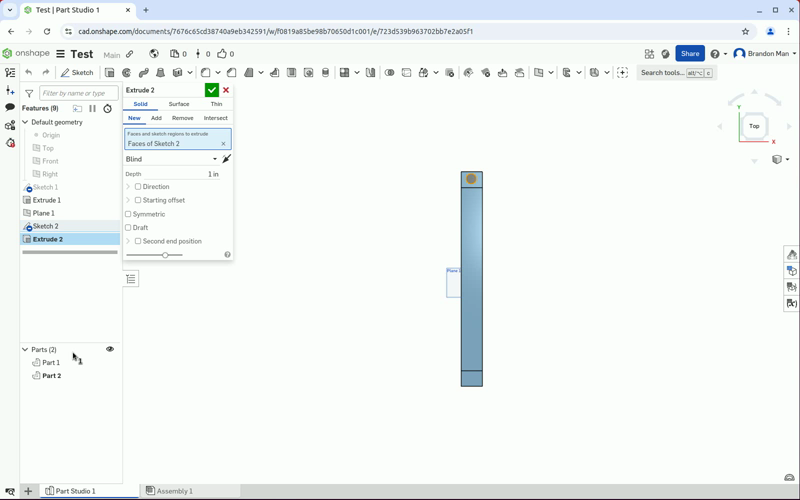
mouse_move(143, 106)
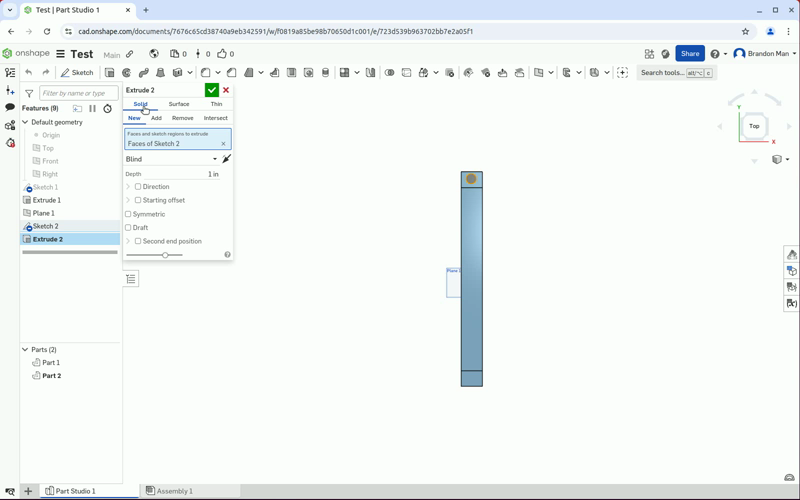
click(143, 106)
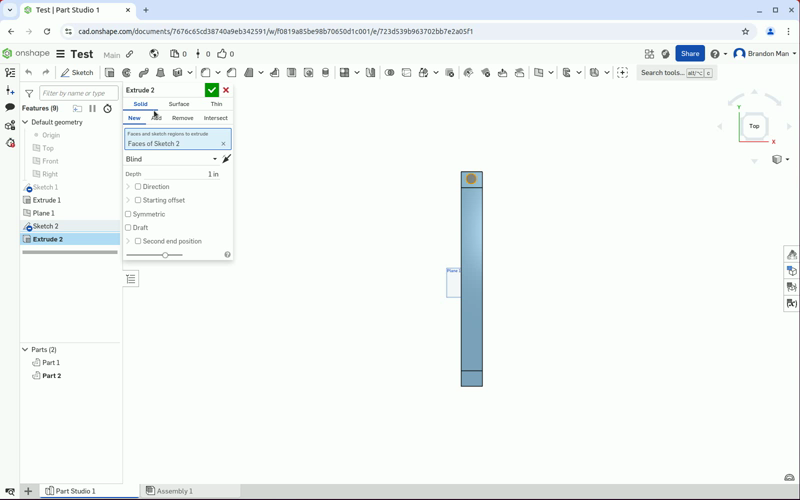
mouse_move(186, 120)
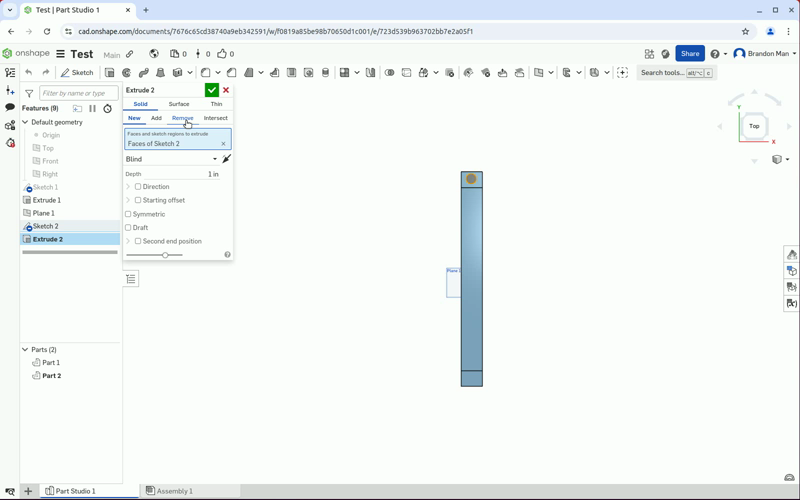
click(186, 120)
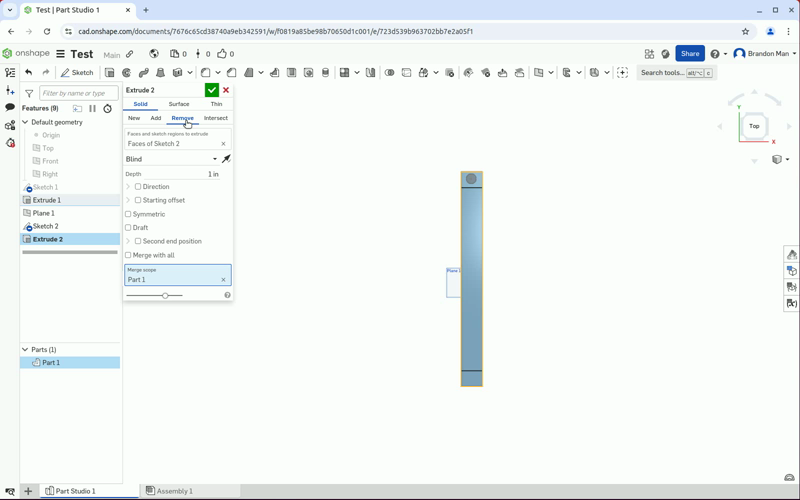
key(tab, 4)
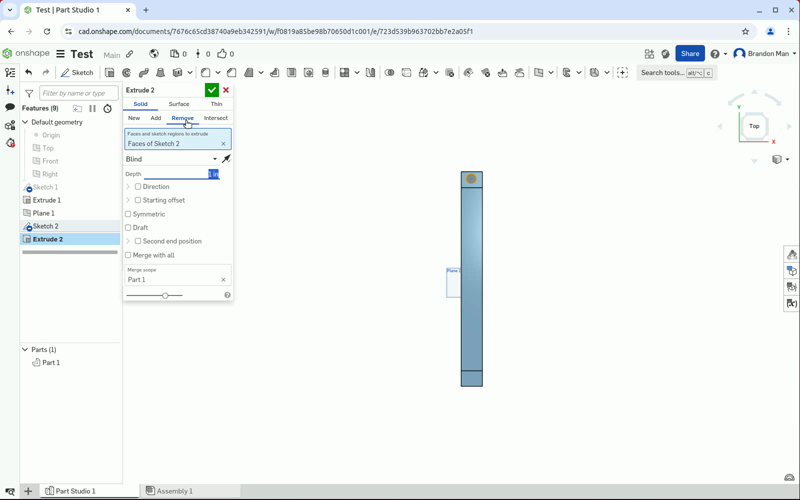
text(10.832)
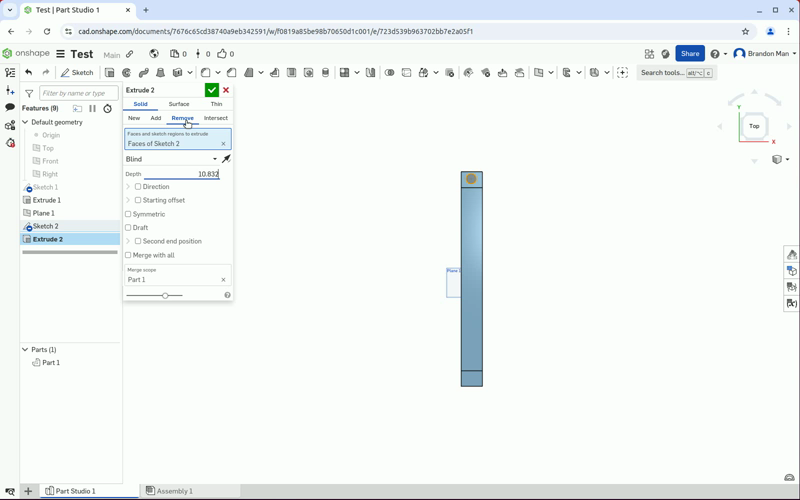
key(tab, 6)
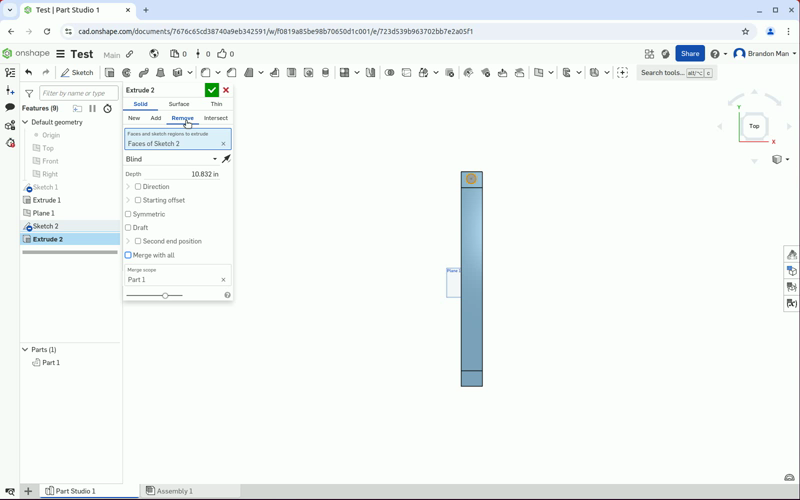
key(space)
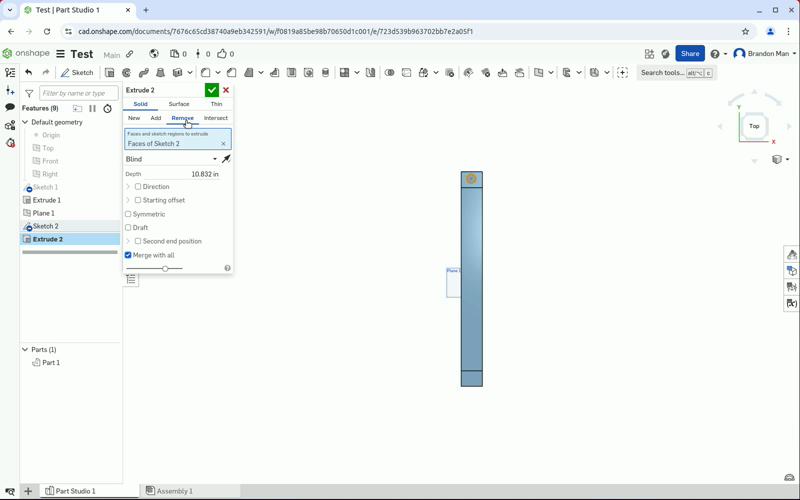
key(enter)
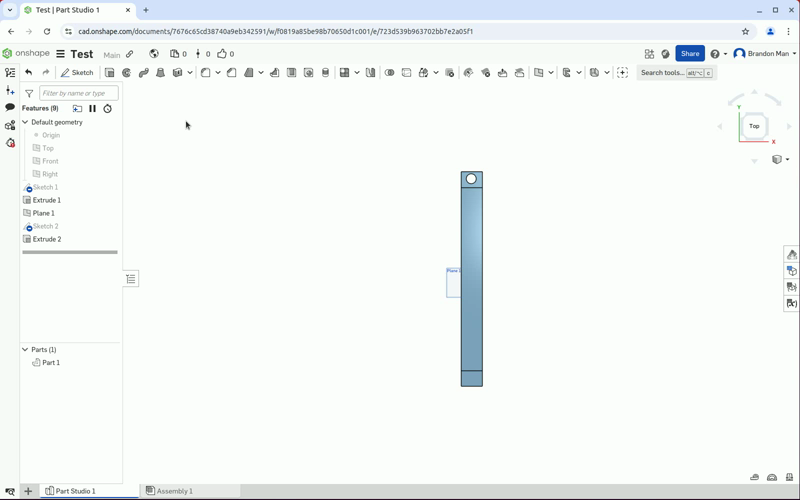
key(shift+h)
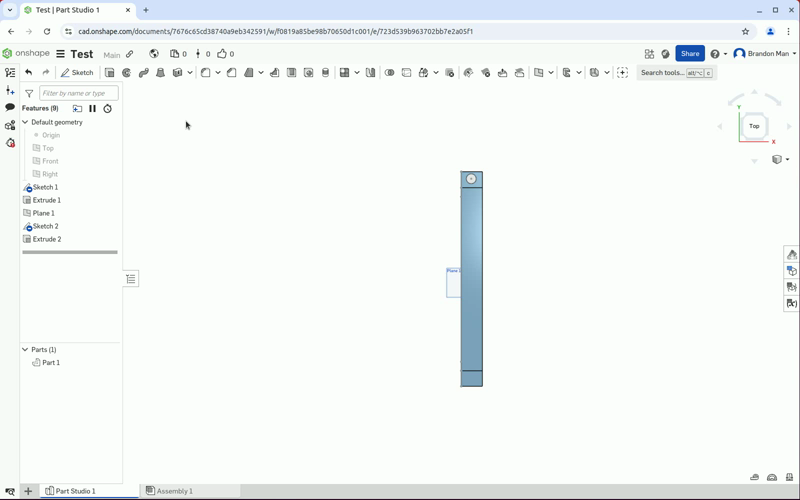
key(shift+h)
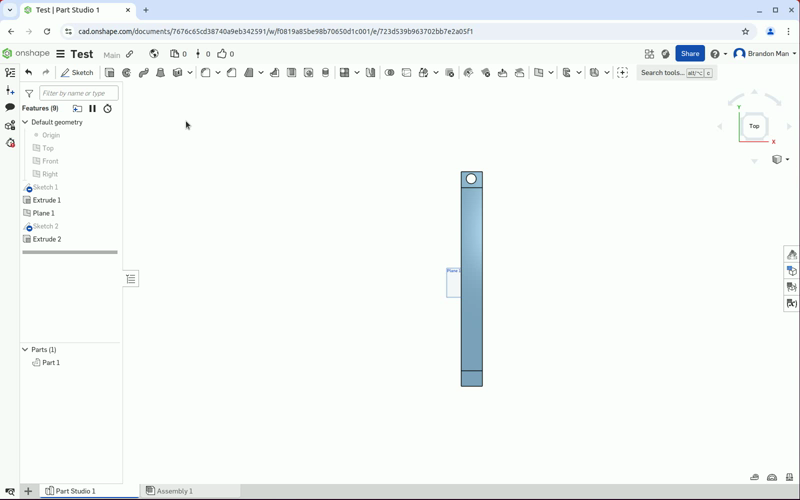
mouse_move(73, 189)
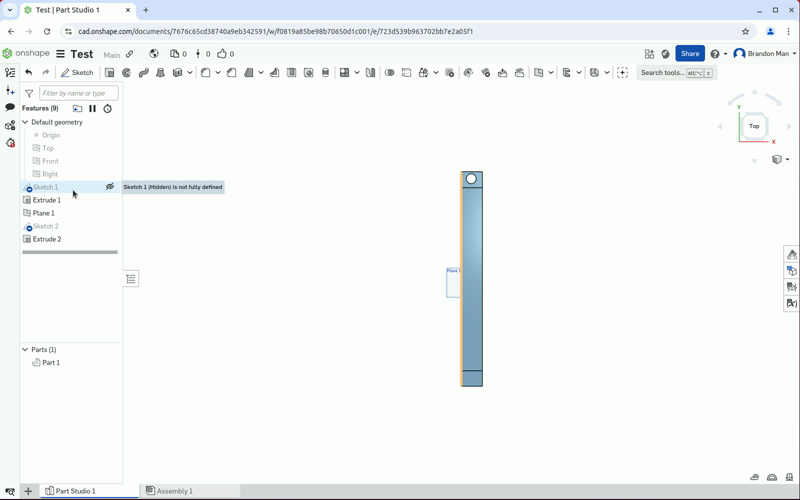
click(73, 189)
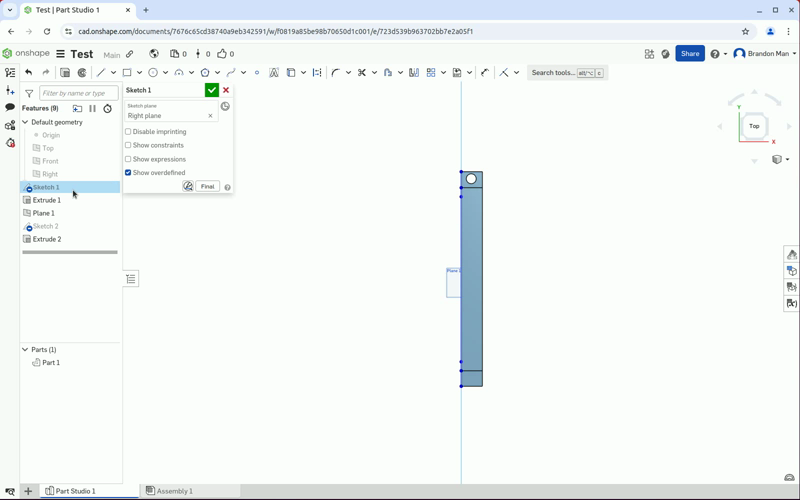
mouse_move(229, 92)
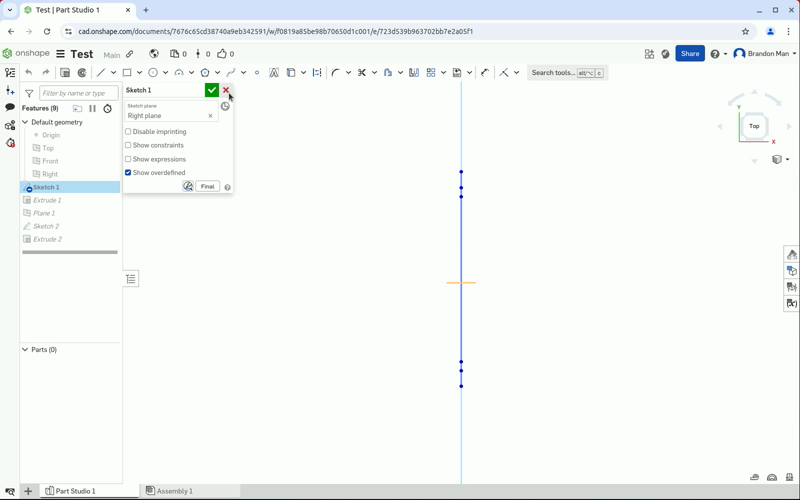
click(229, 92)
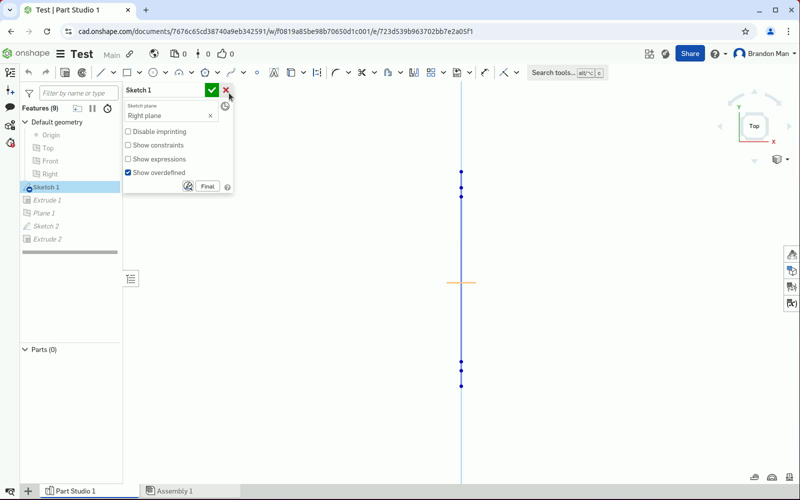
key(shift+s)
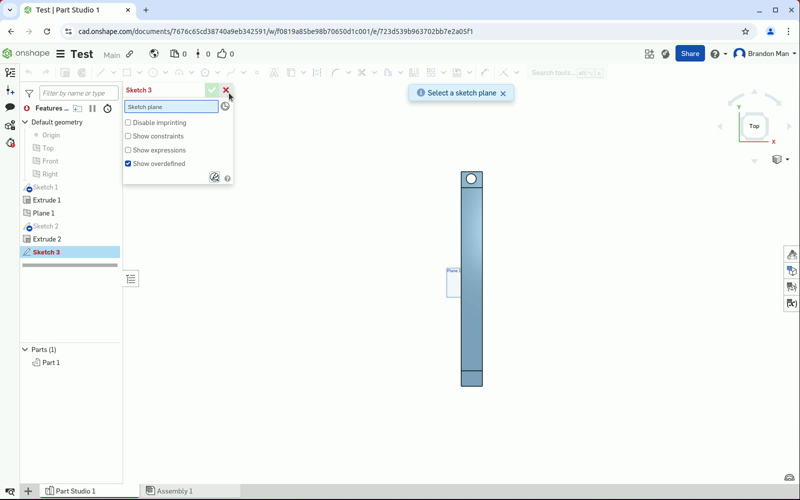
mouse_move(73, 215)
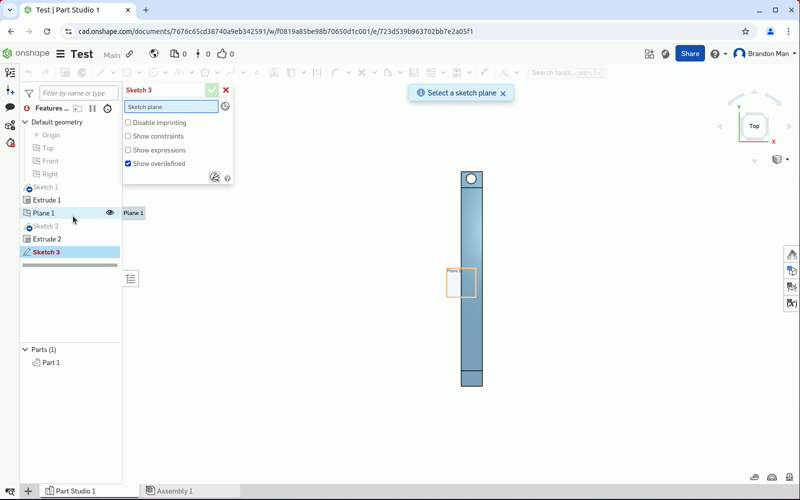
click(73, 215)
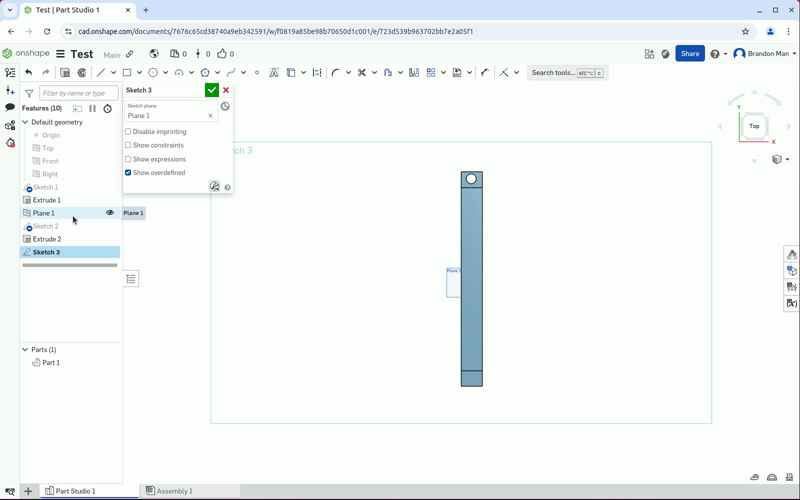
mouse_move(73, 352)
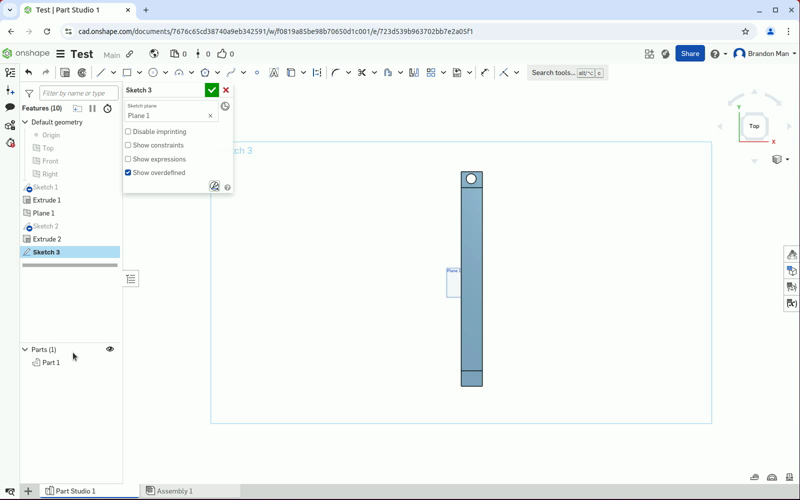
key(y)
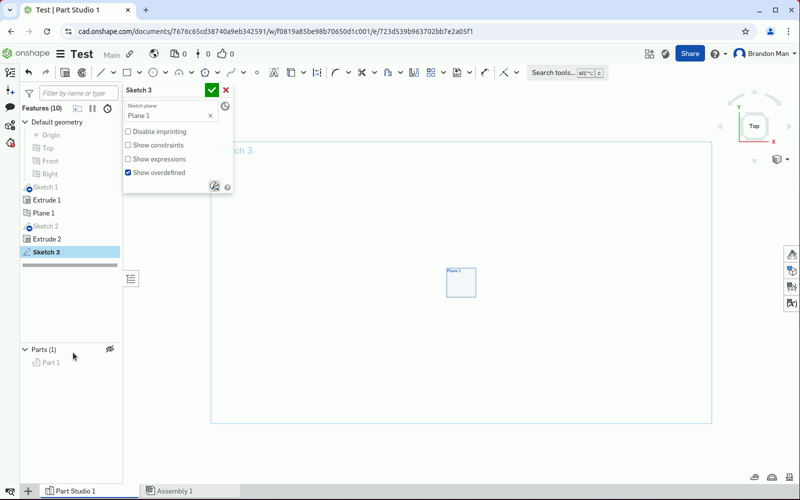
key(c)
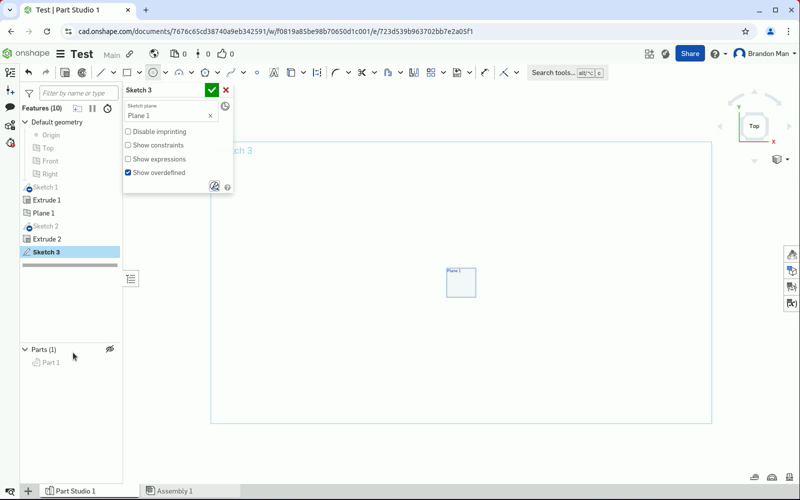
key_down(shift)
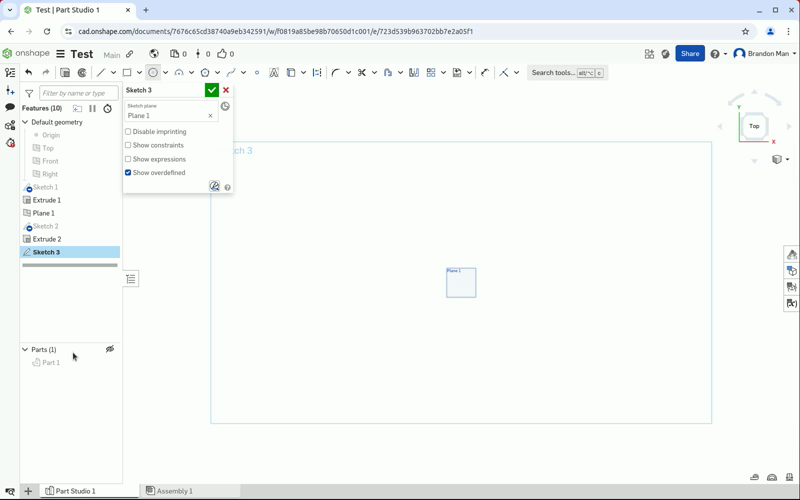
mouse_move(471, 378)
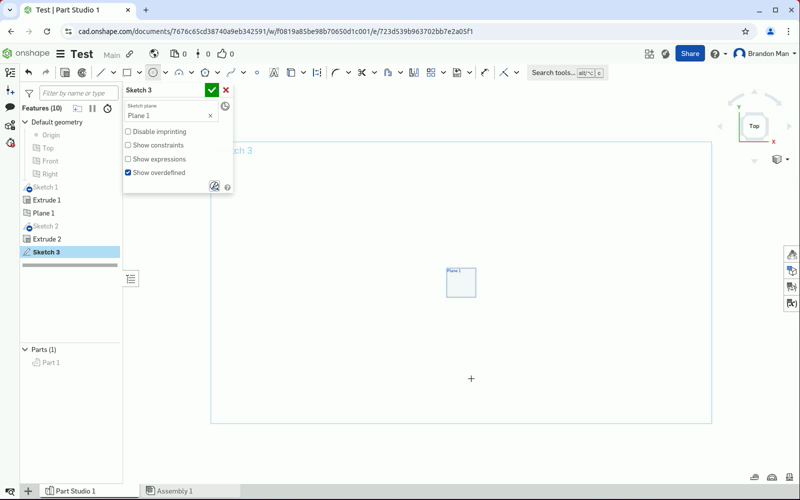
click(471, 378)
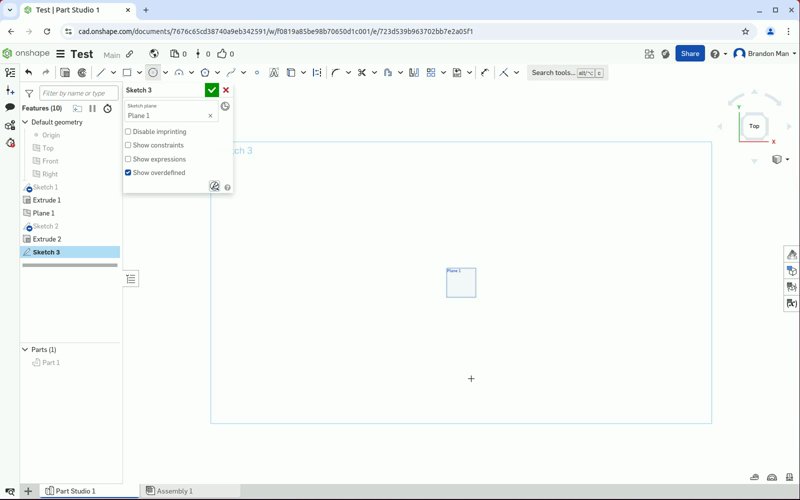
key_up(shift)
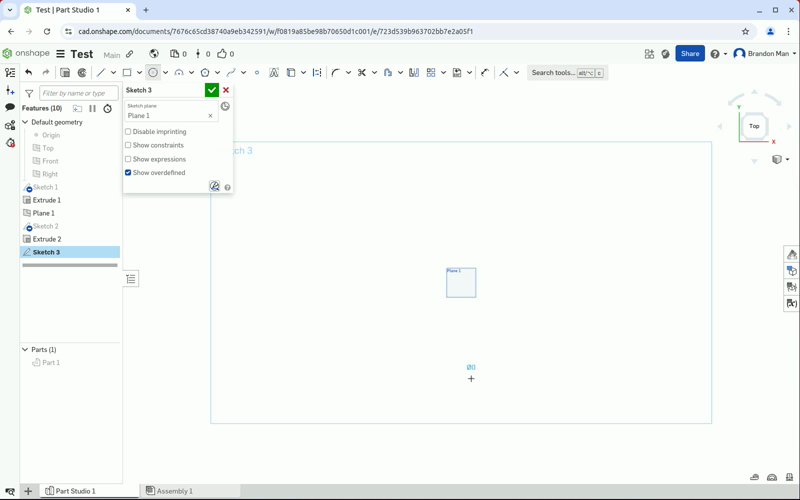
mouse_move(476, 378)
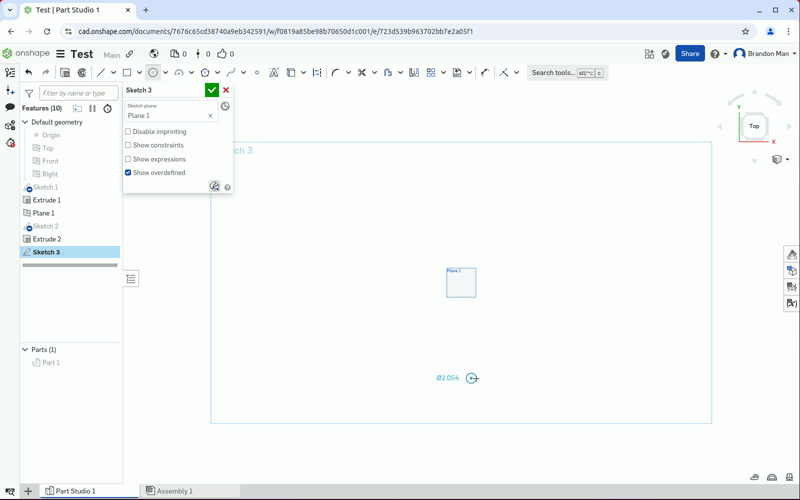
click(476, 378)
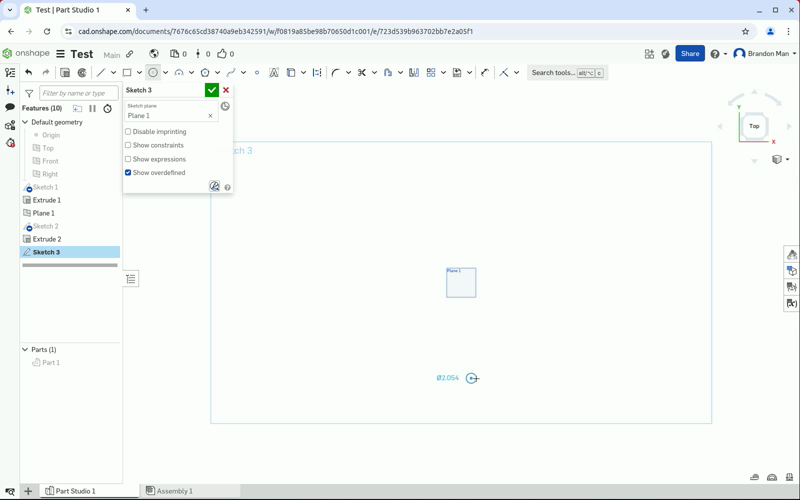
key(esc)
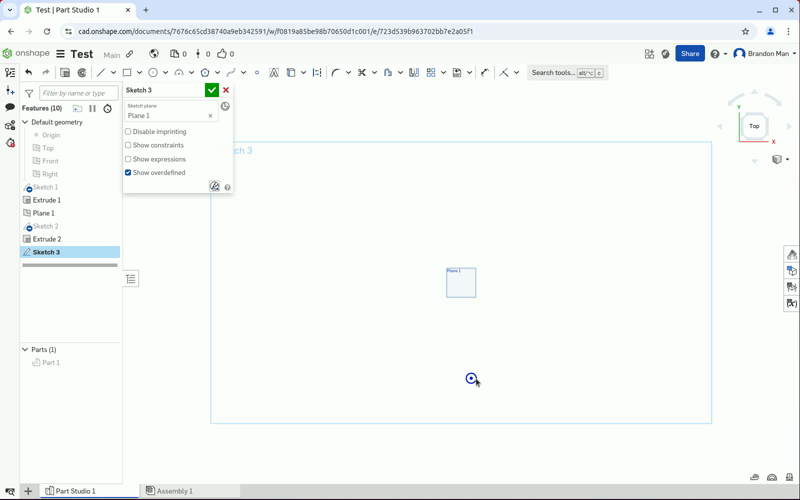
mouse_move(471, 376)
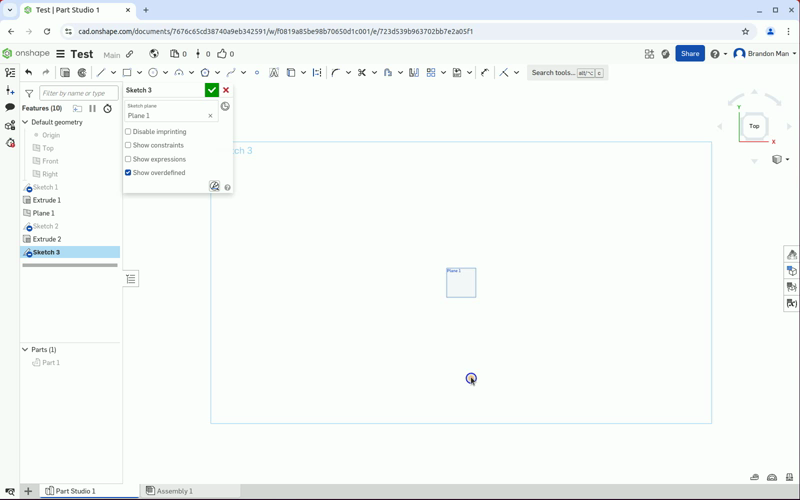
scroll(6)
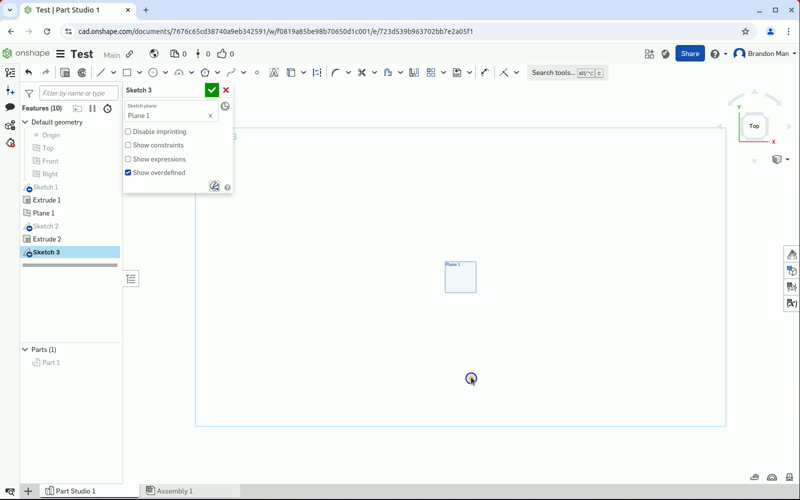
scroll(6)
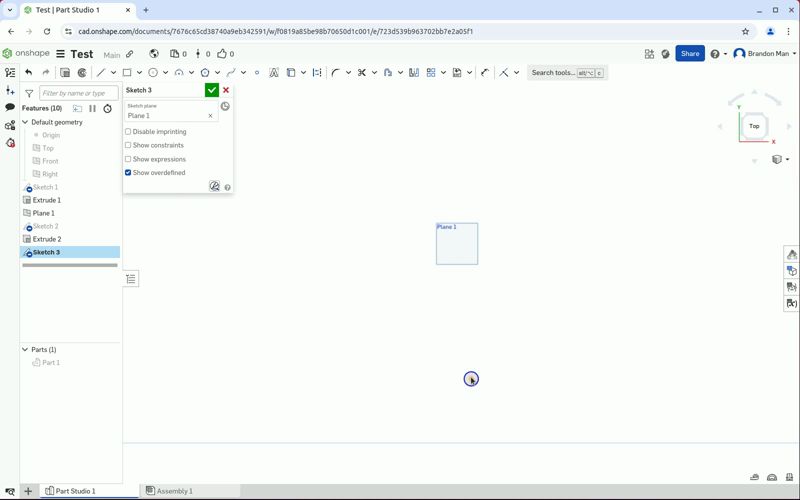
scroll(6)
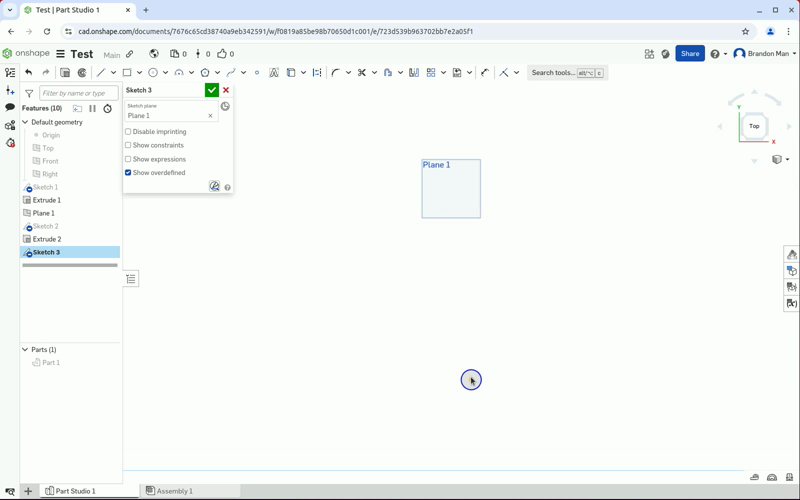
scroll(6)
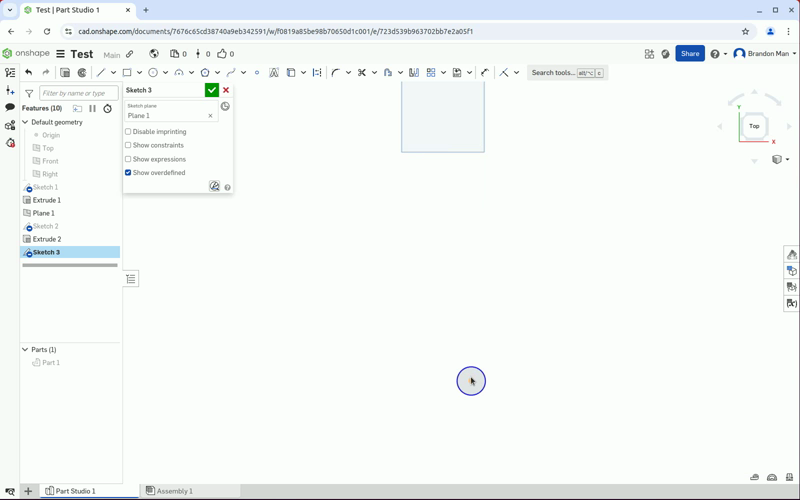
scroll(6)
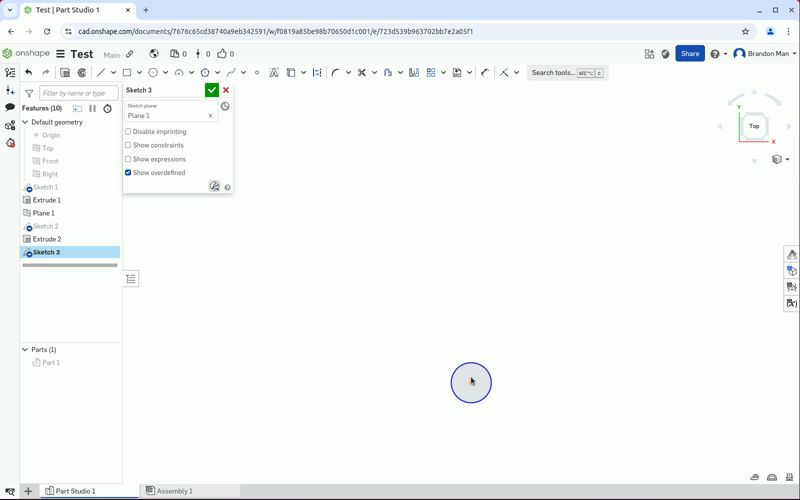
scroll(6)
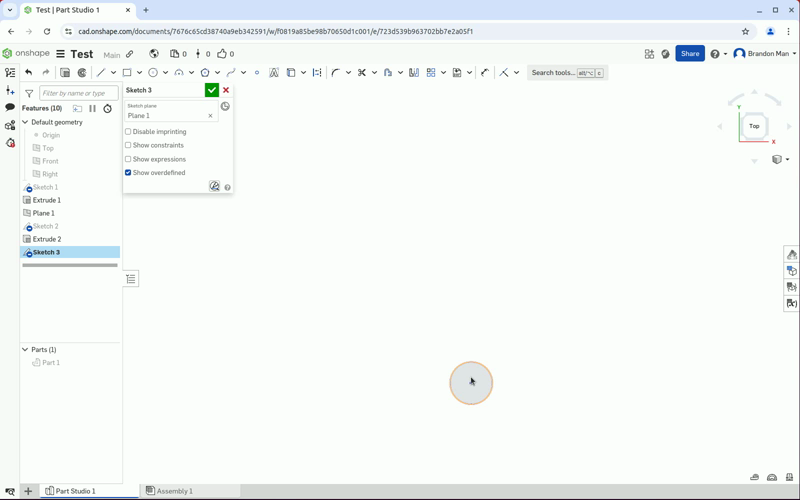
scroll(6)
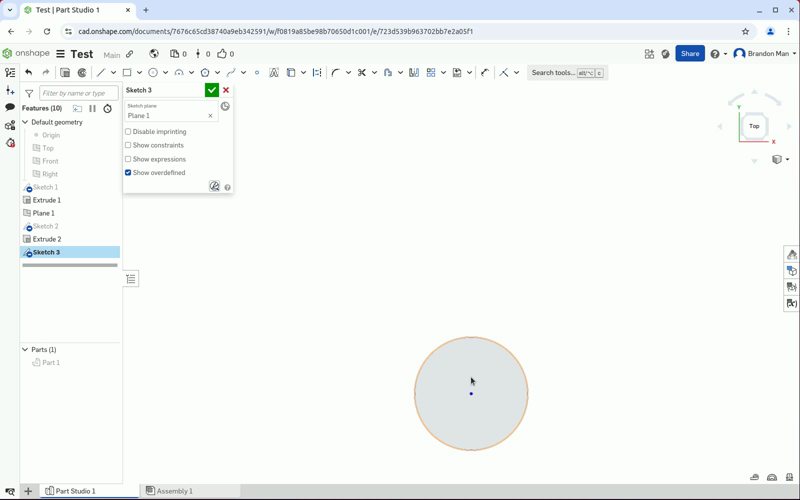
click(471, 376)
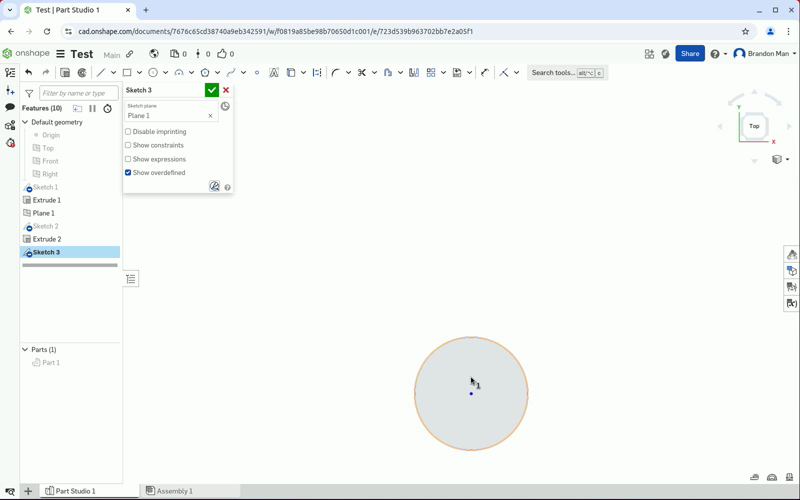
scroll(-6)
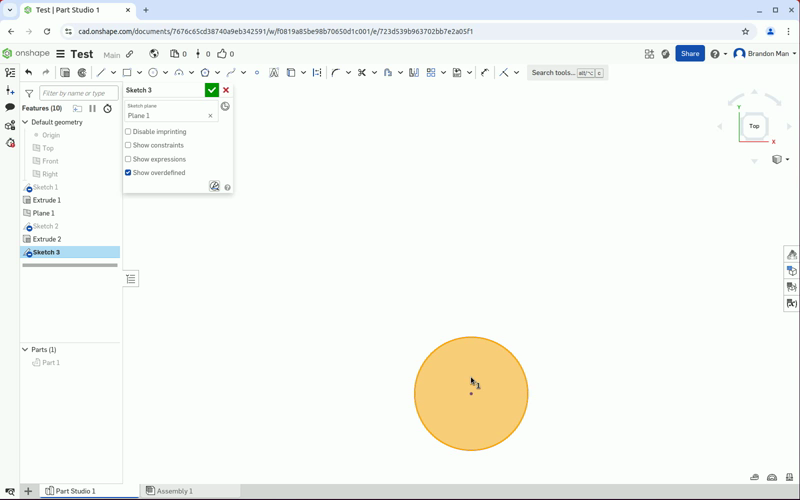
scroll(-6)
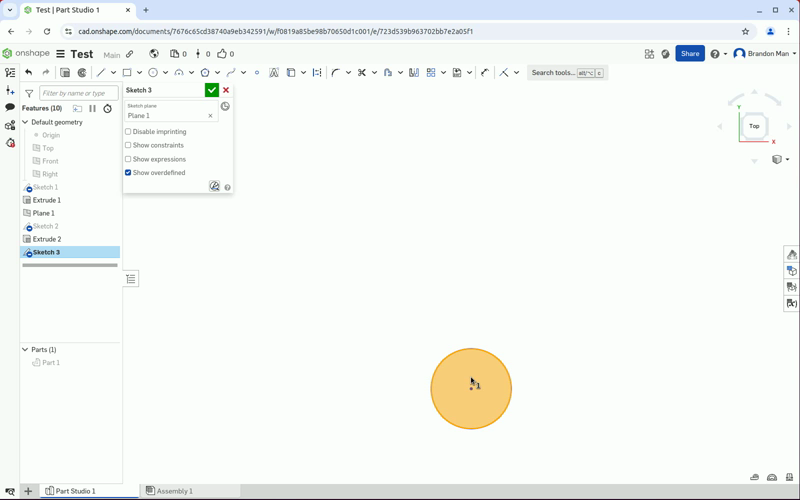
scroll(-6)
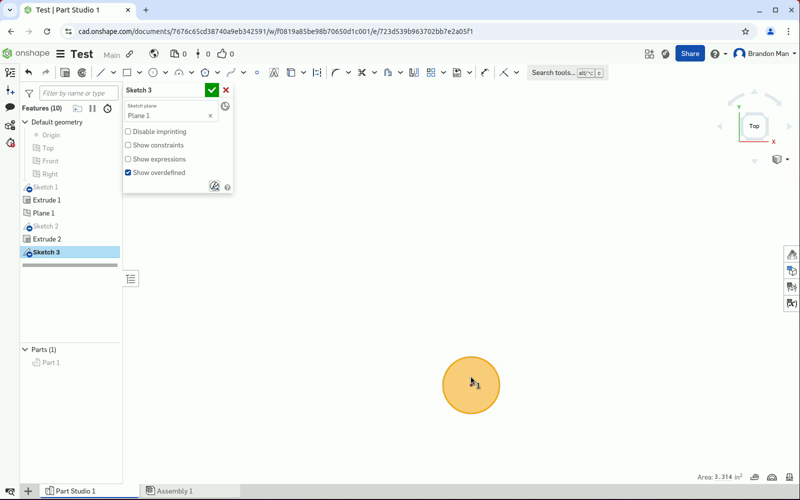
scroll(-6)
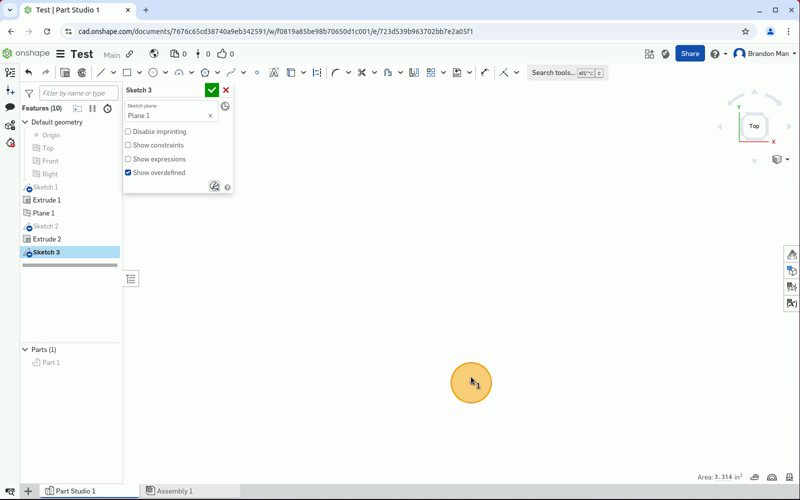
scroll(-6)
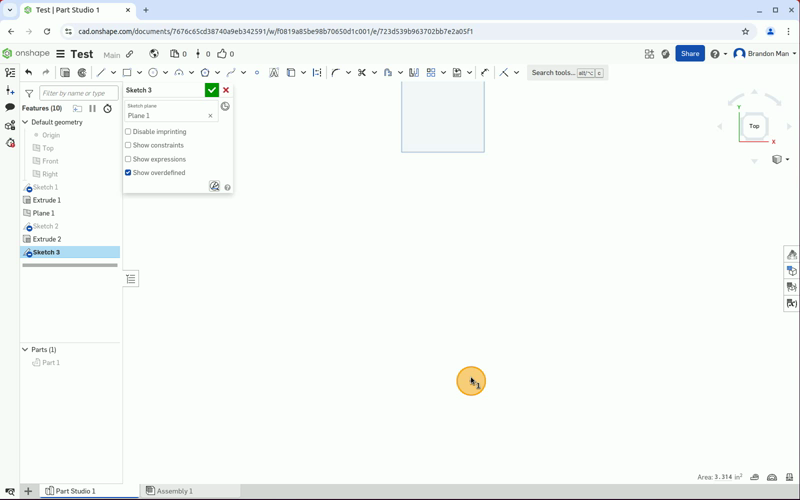
scroll(-6)
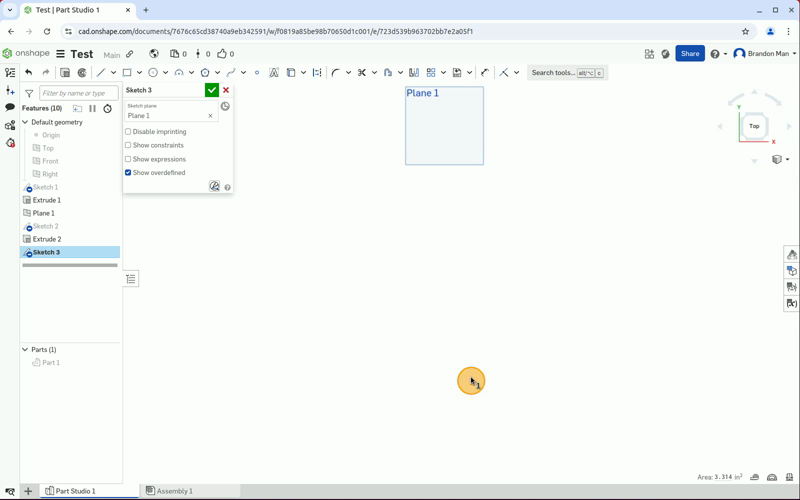
scroll(-6)
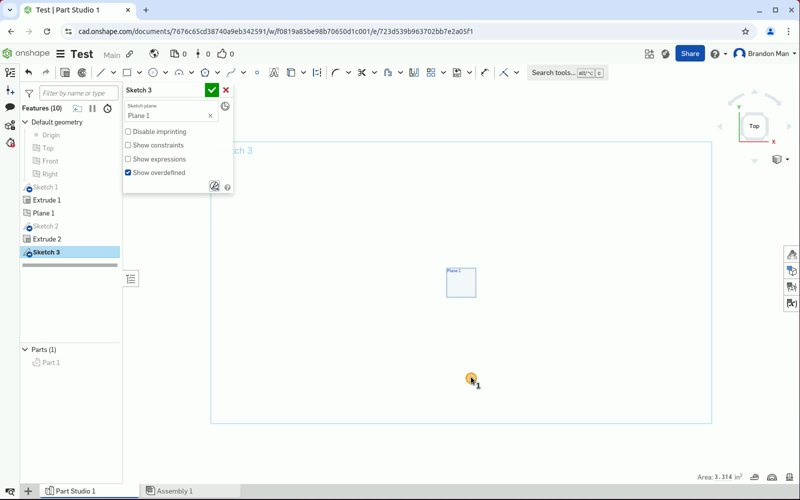
mouse_move(73, 352)
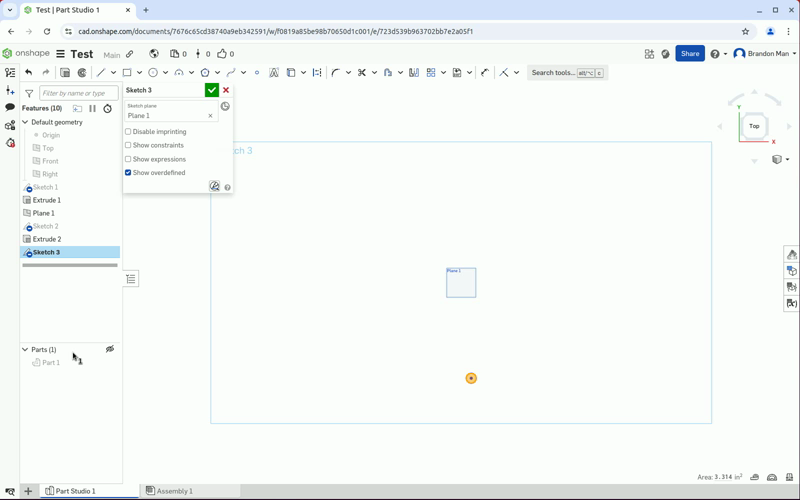
key(shift+y)
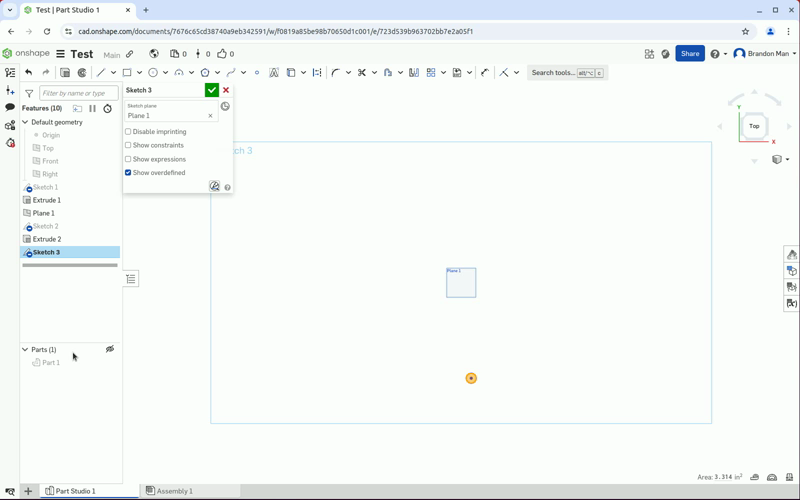
key(shift+e)
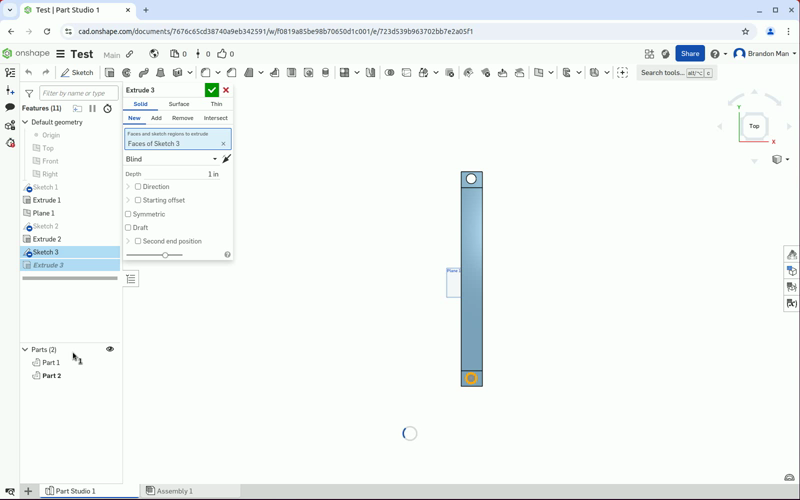
mouse_move(143, 106)
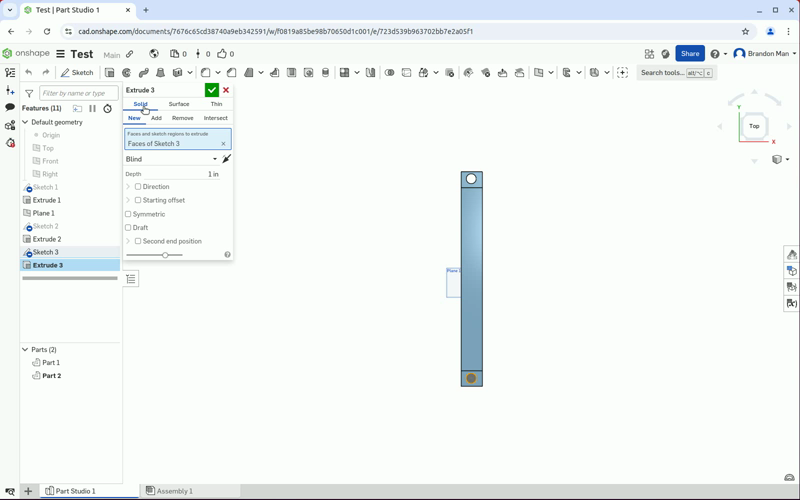
click(143, 106)
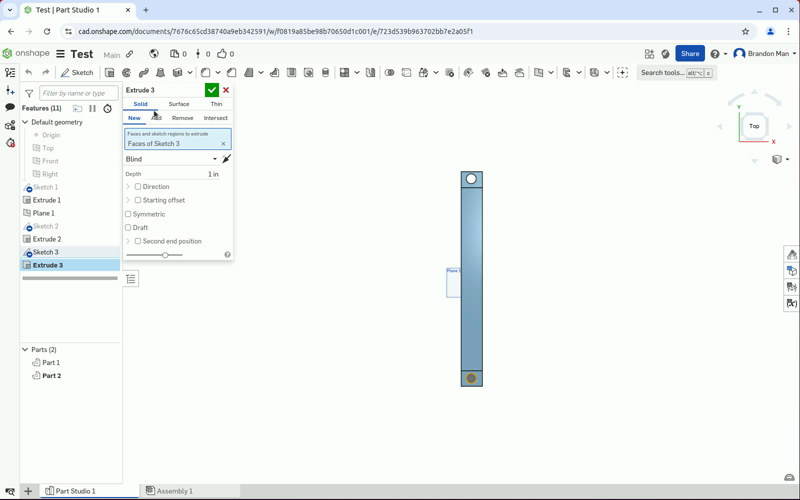
mouse_move(186, 120)
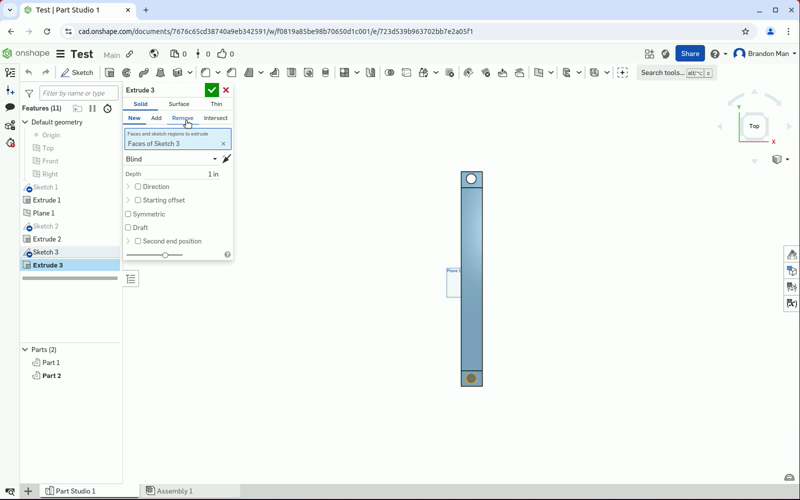
click(186, 120)
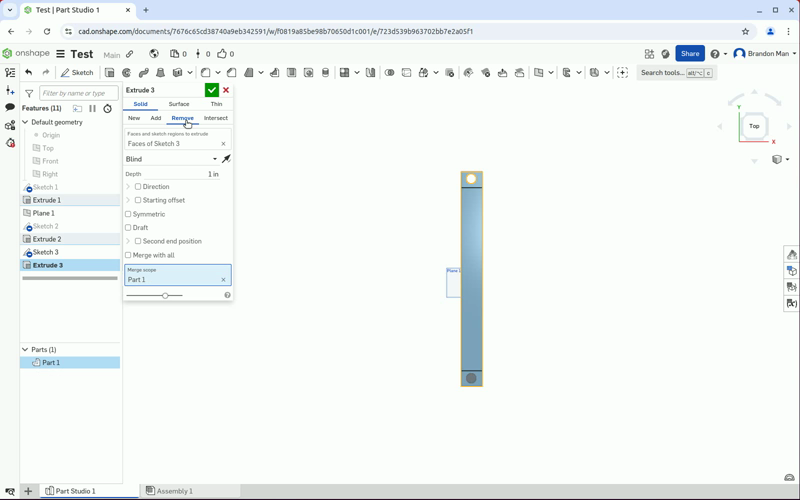
key(tab, 4)
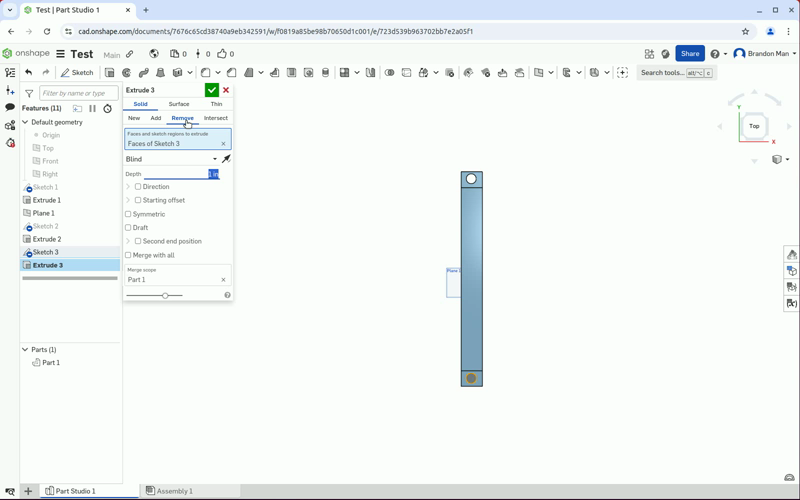
text(10.832)
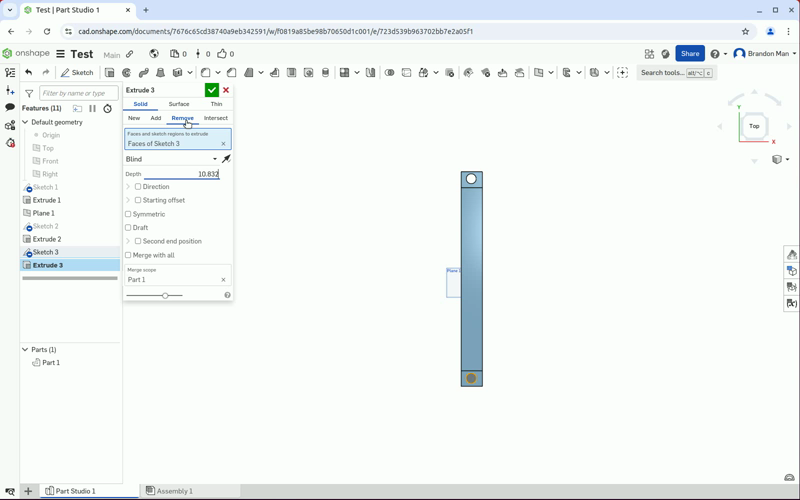
key(tab, 6)
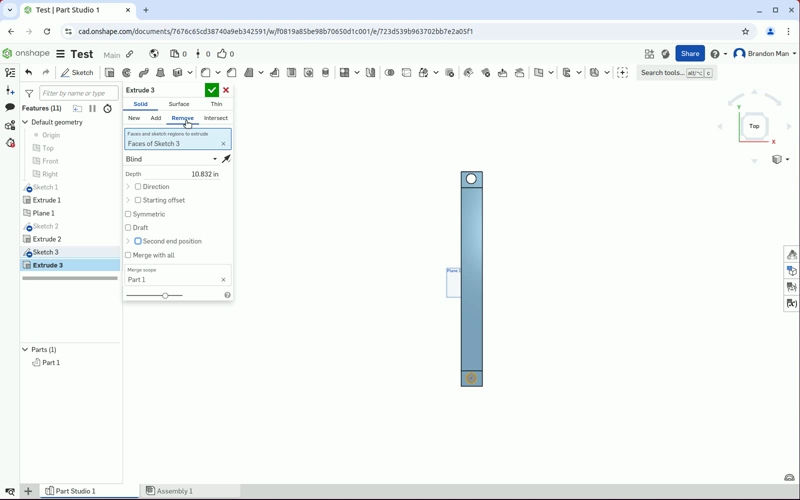
key(space)
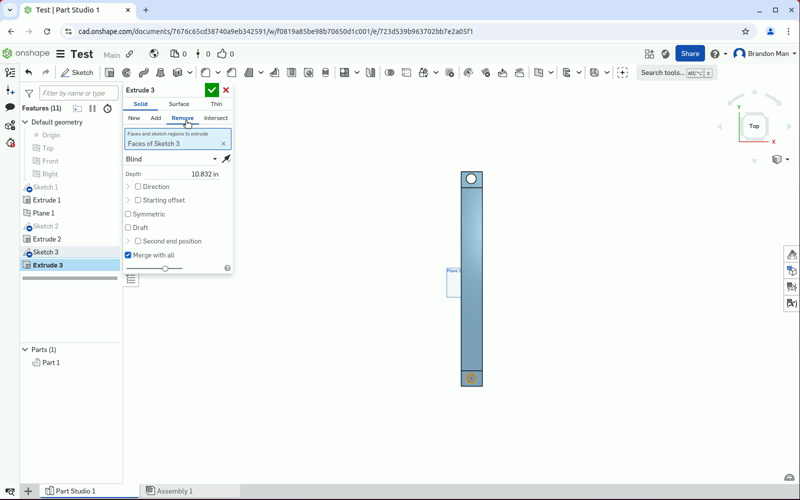
key(enter)
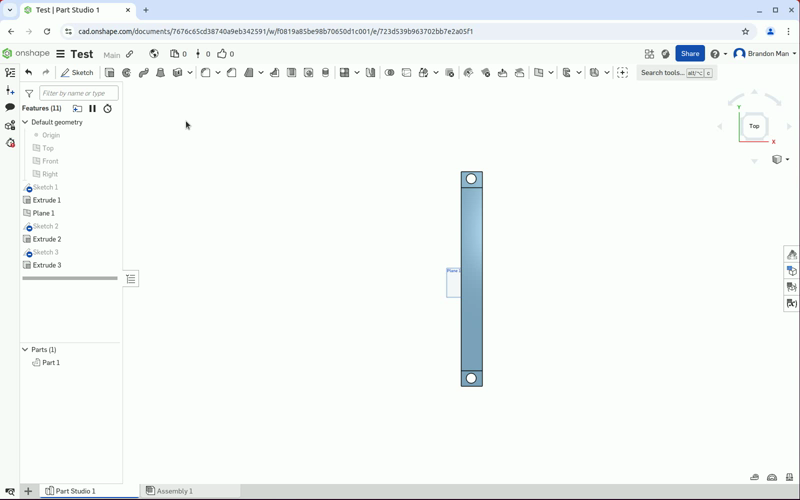
key(shift+h)
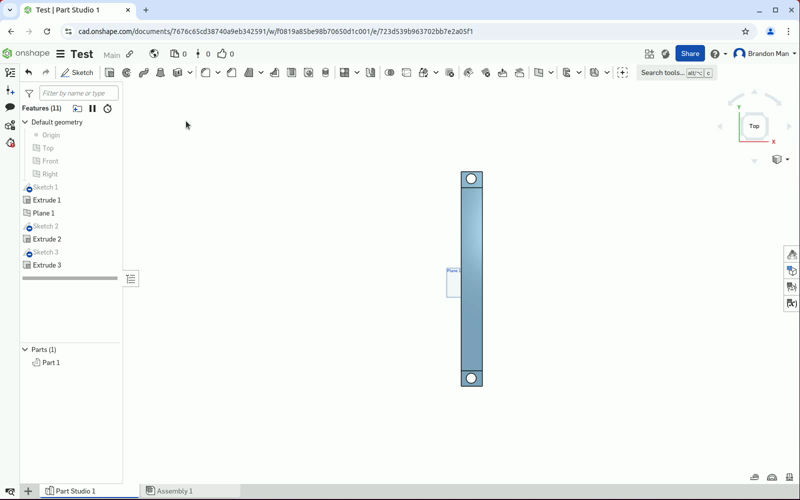
key(shift+h)
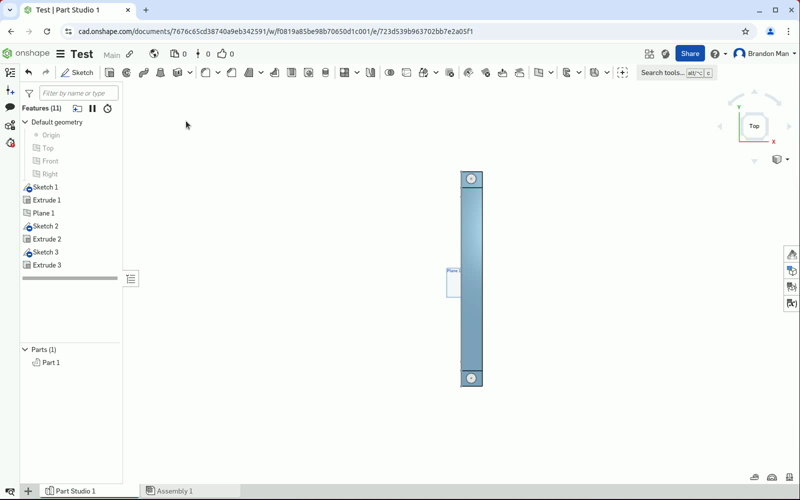
key(shift+7)
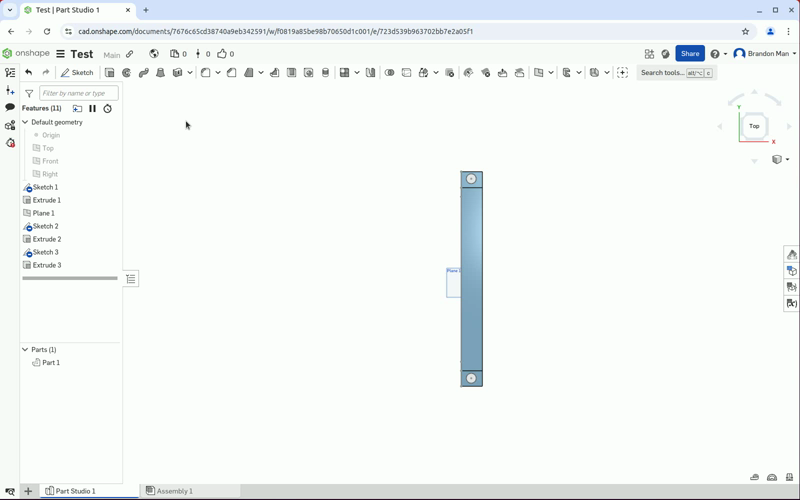
key(up, 3)
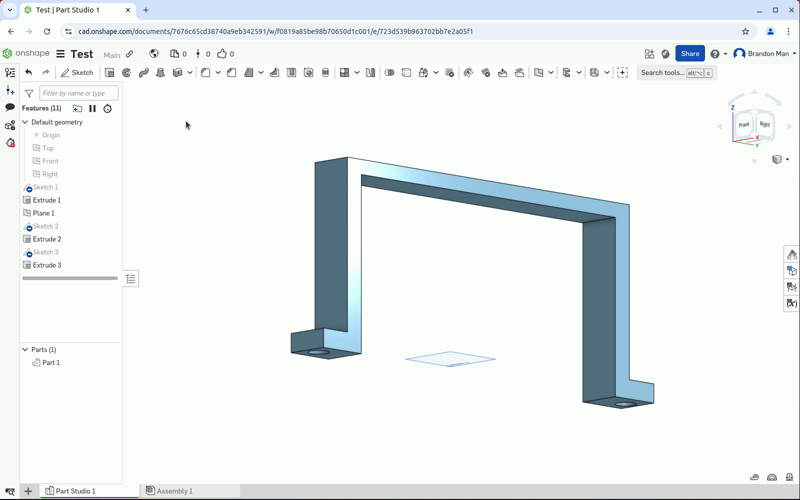
key(left, 3)
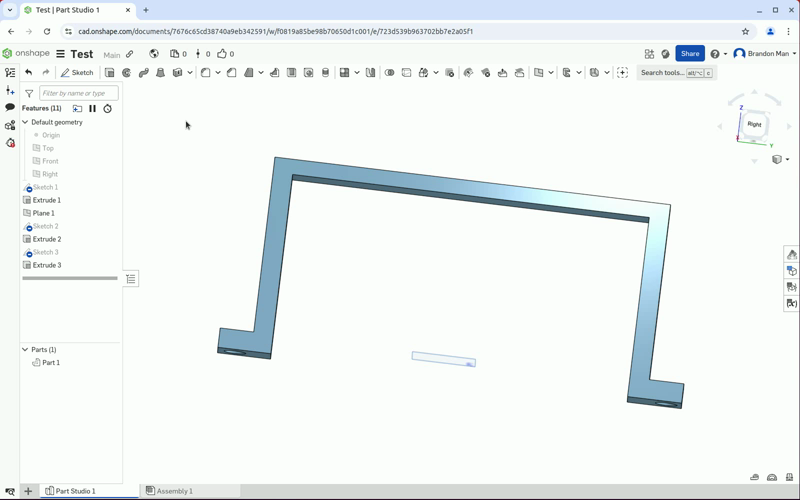
key(right, 3)
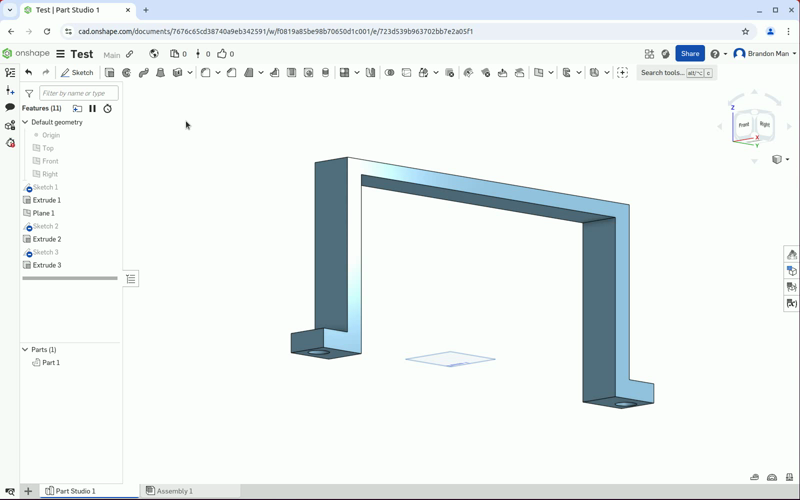
key(down, 3)
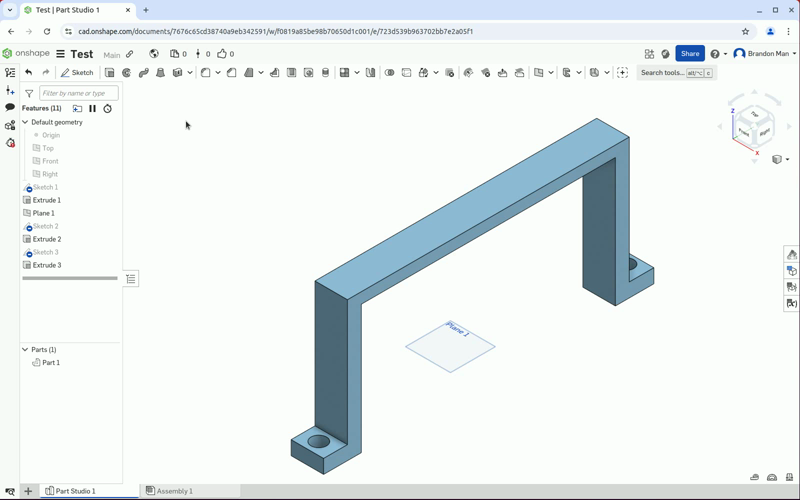
mouse_move(73, 189)
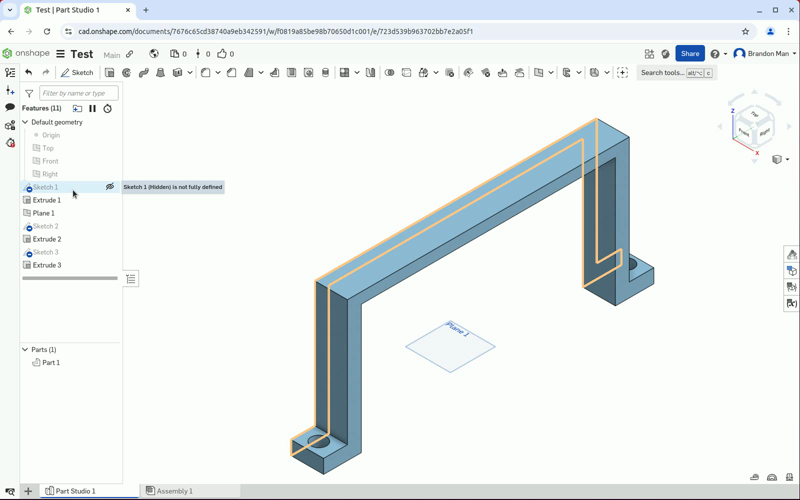
click(73, 189)